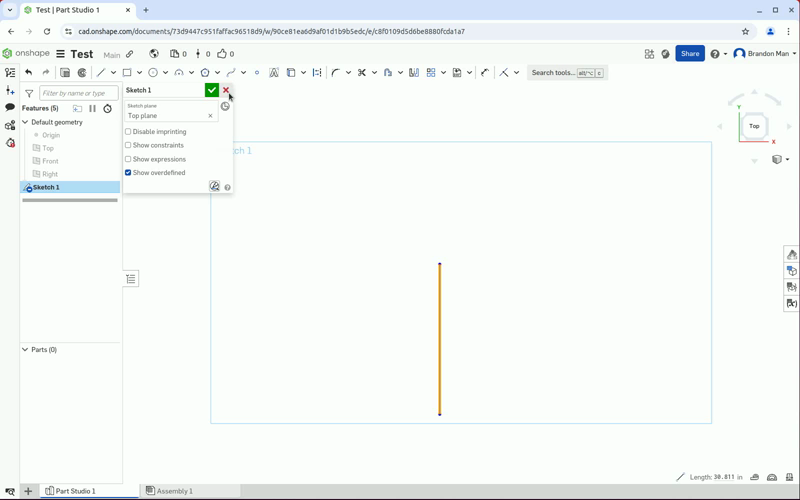
key(shift+h)
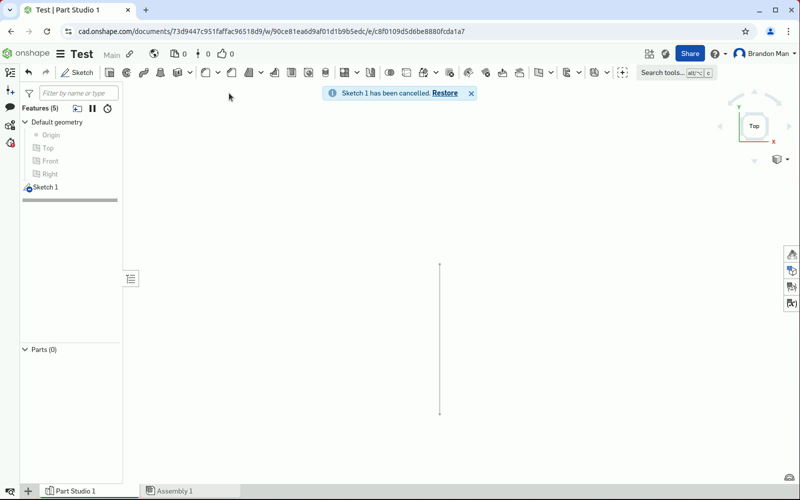
mouse_move(73, 352)
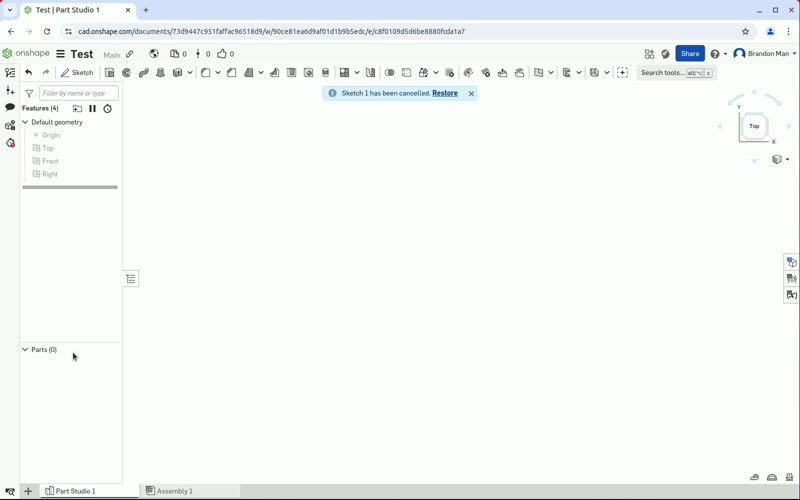
key(y)
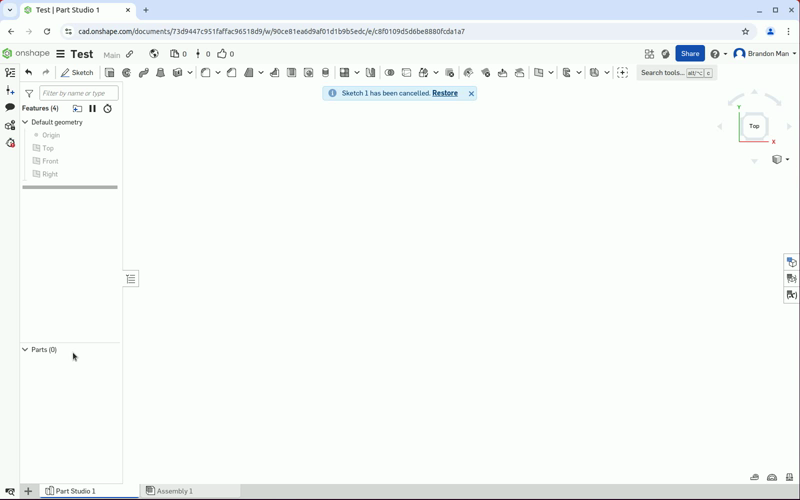
key(shift+p)
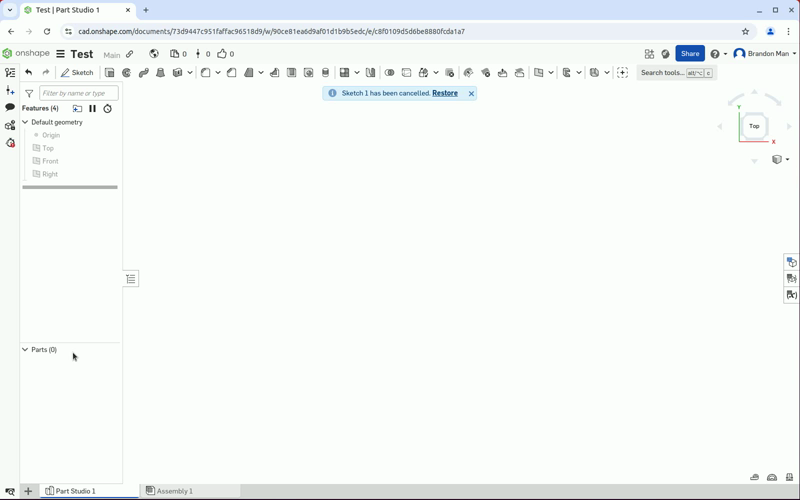
key(space)
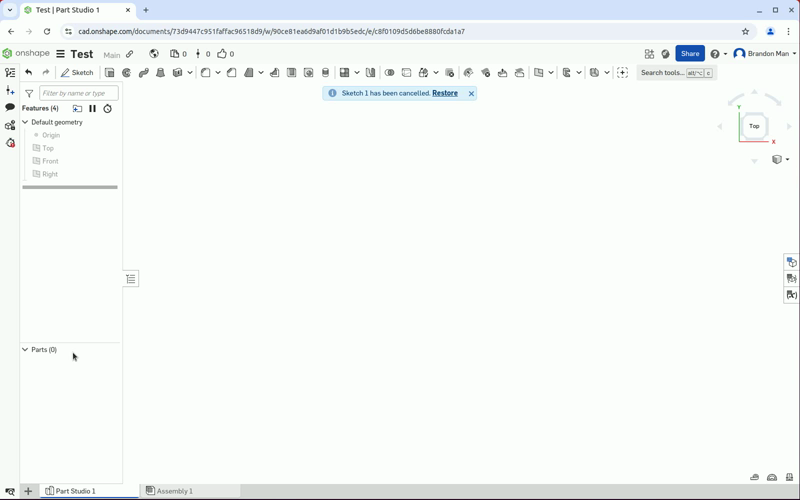
key_down(shift)
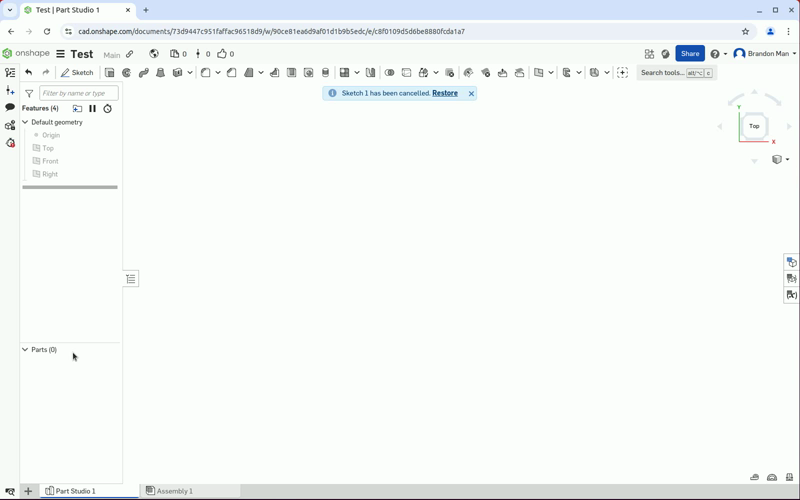
key(up)
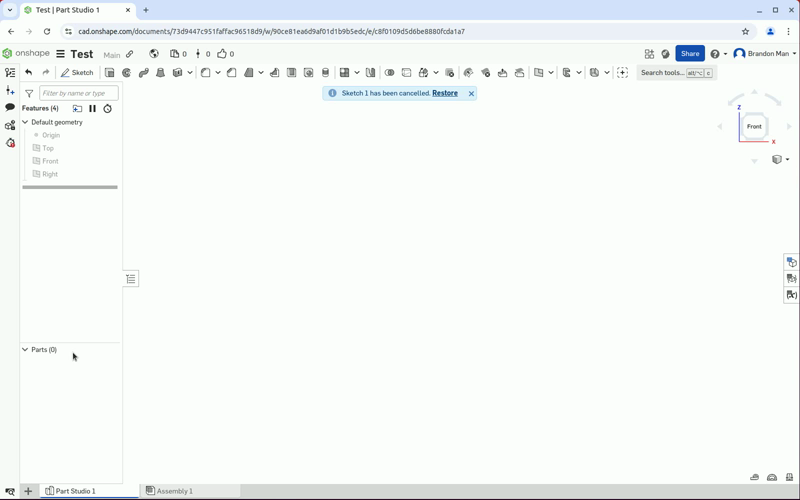
key_up(shift)
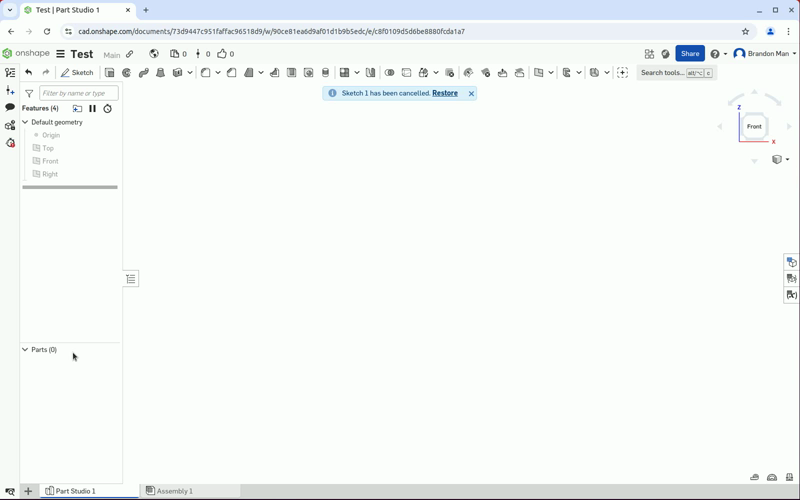
mouse_move(73, 352)
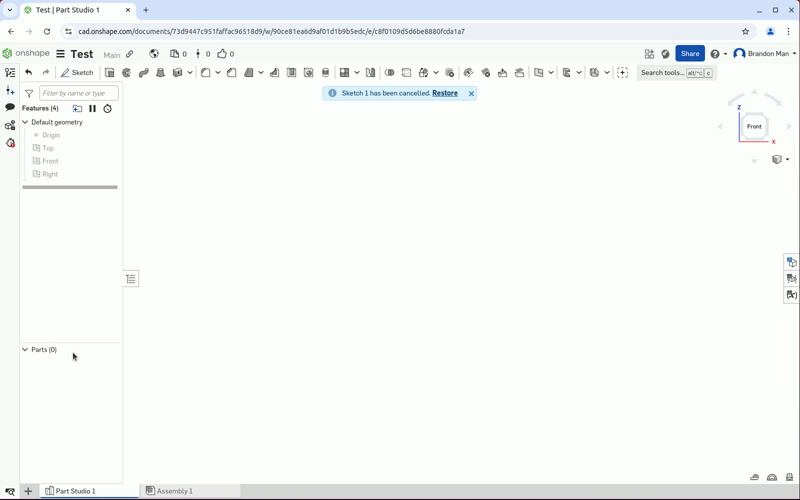
key(shift+y)
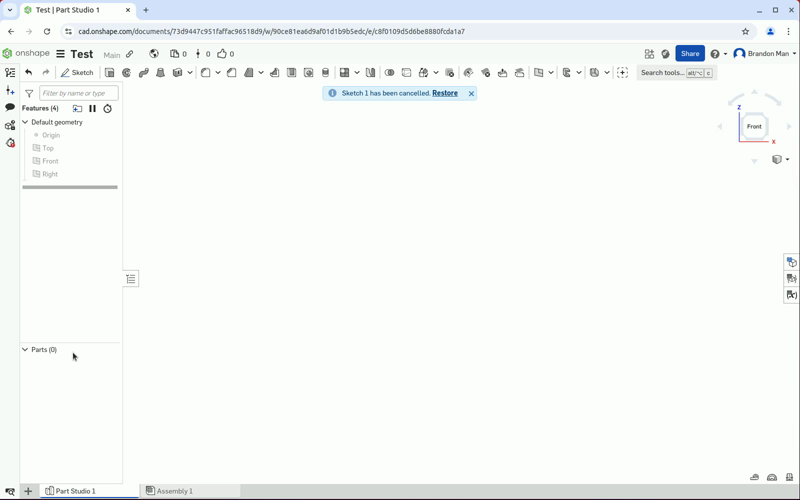
key(shift+s)
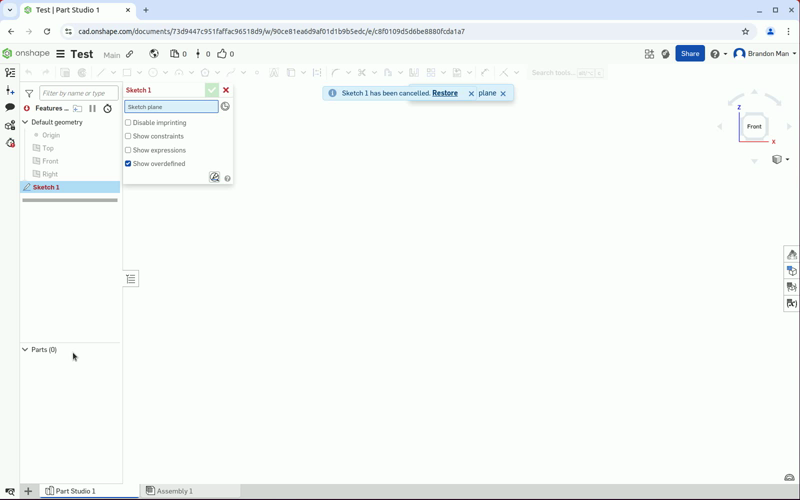
mouse_move(73, 163)
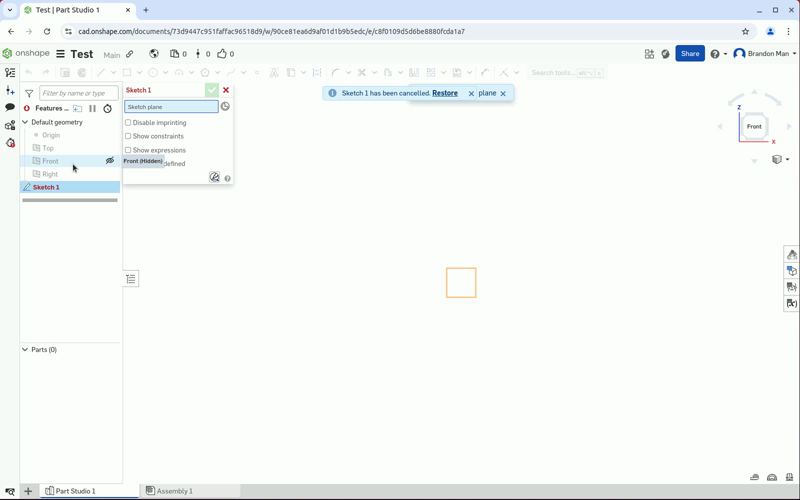
click(73, 163)
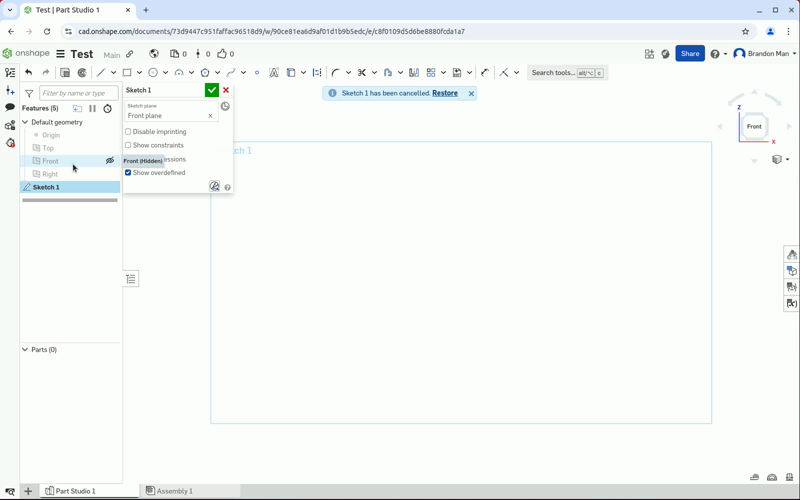
mouse_move(73, 352)
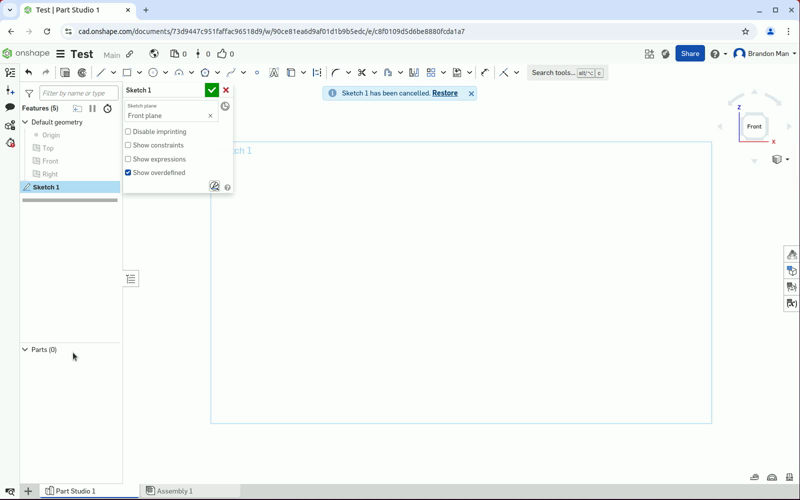
key(y)
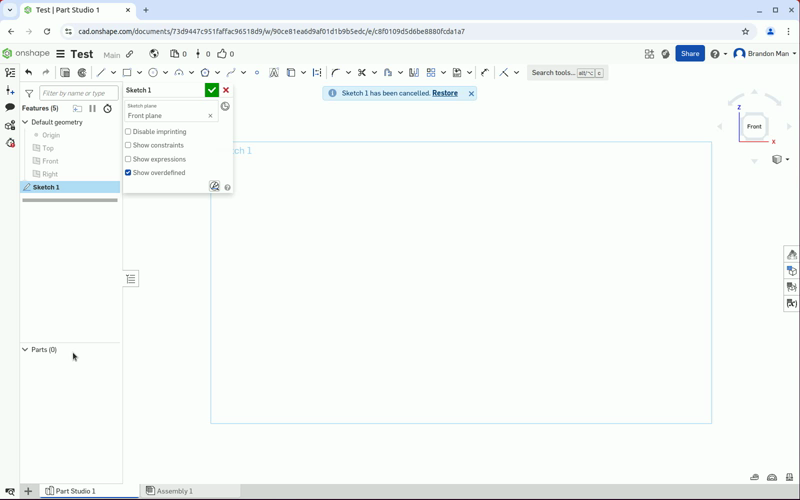
key(l)
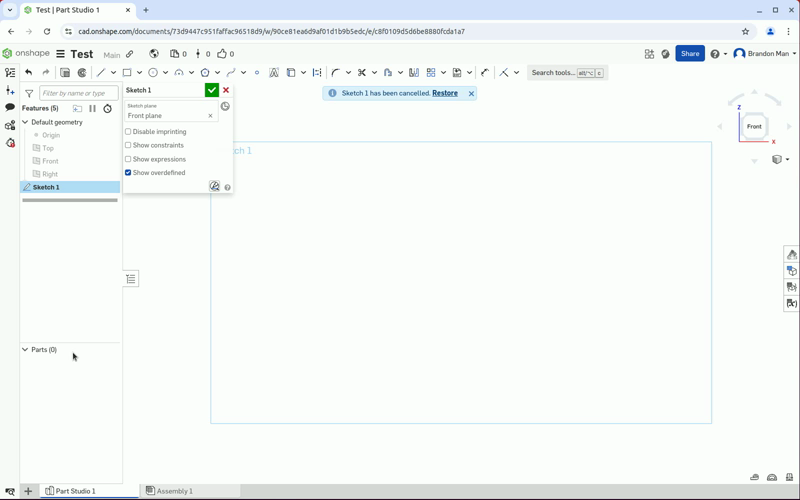
key_down(shift)
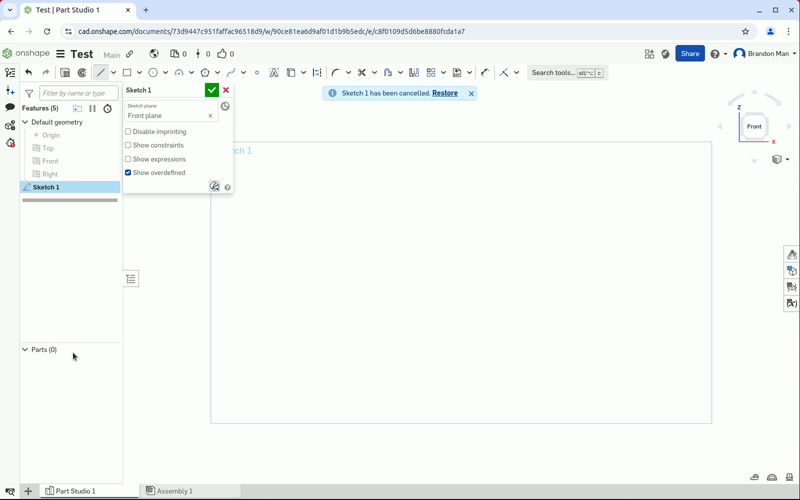
mouse_move(414, 325)
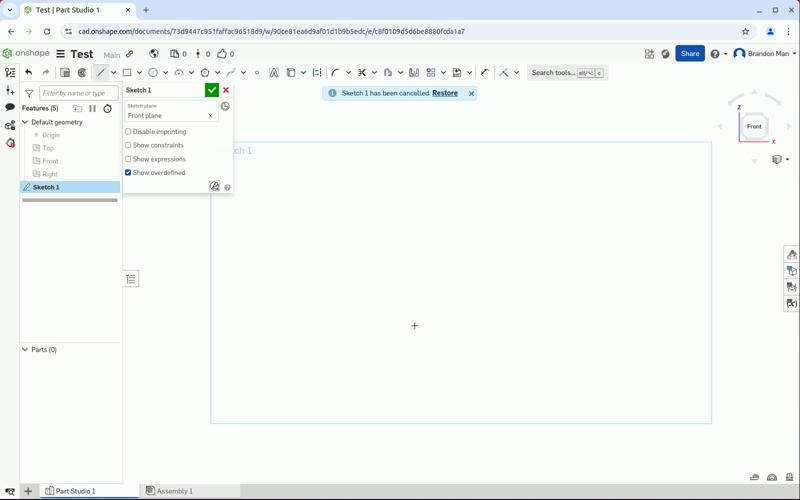
click(414, 325)
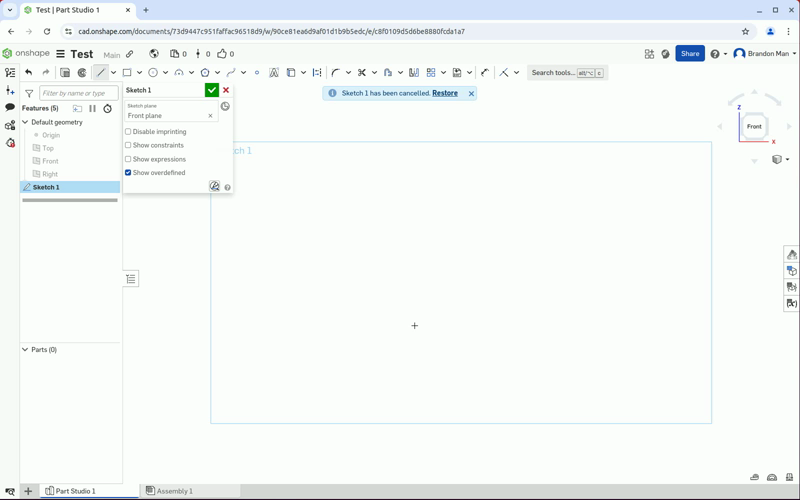
key_up(shift)
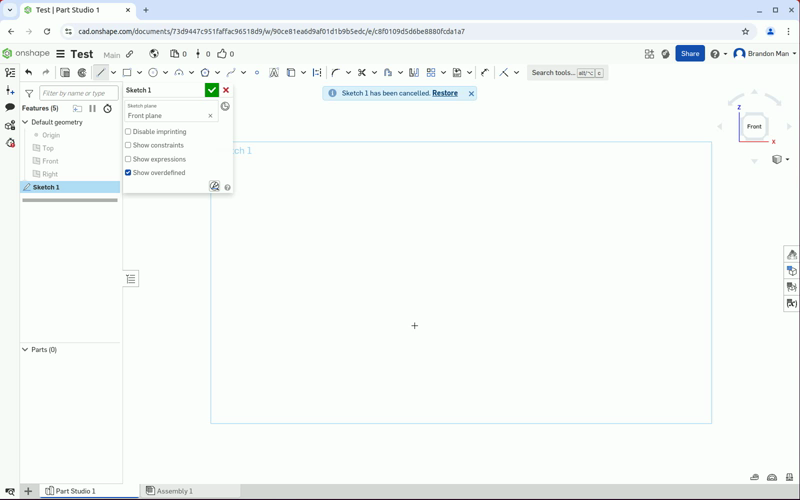
key_down(shift)
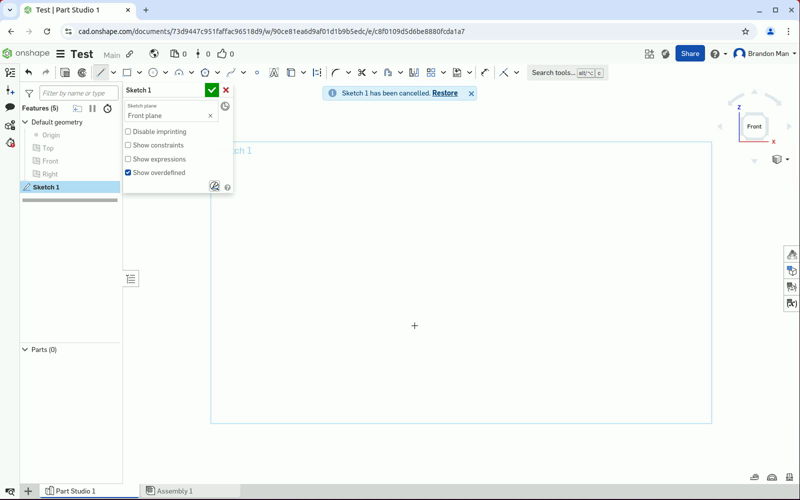
mouse_move(539, 325)
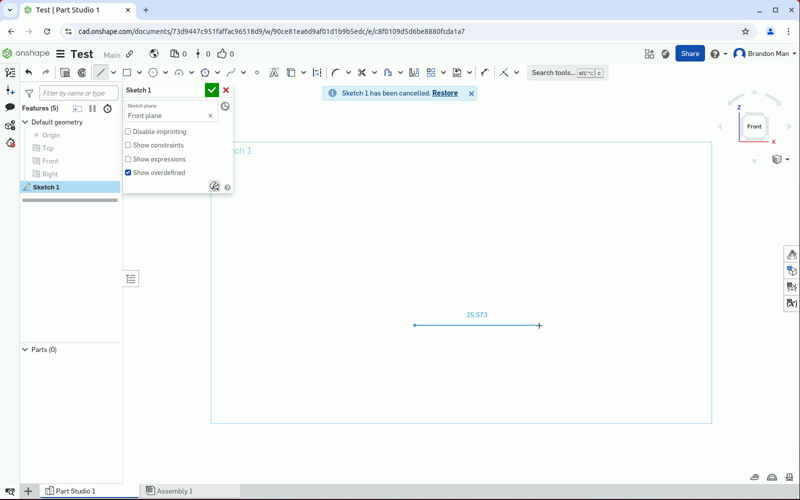
click(539, 325)
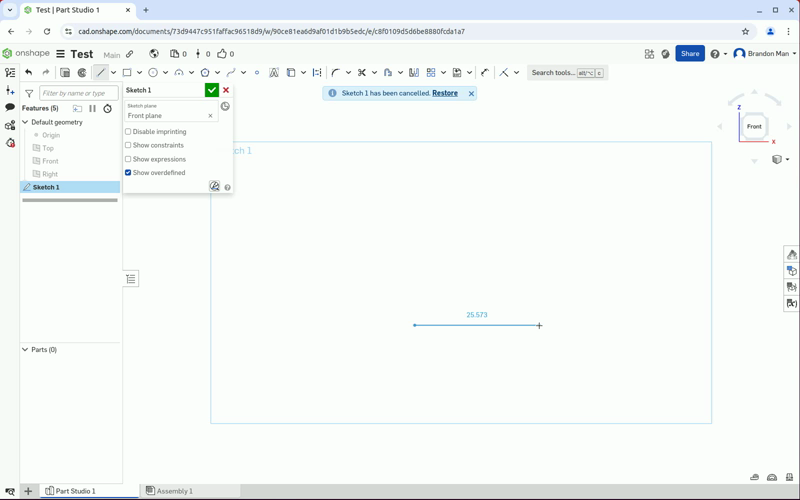
key_up(shift)
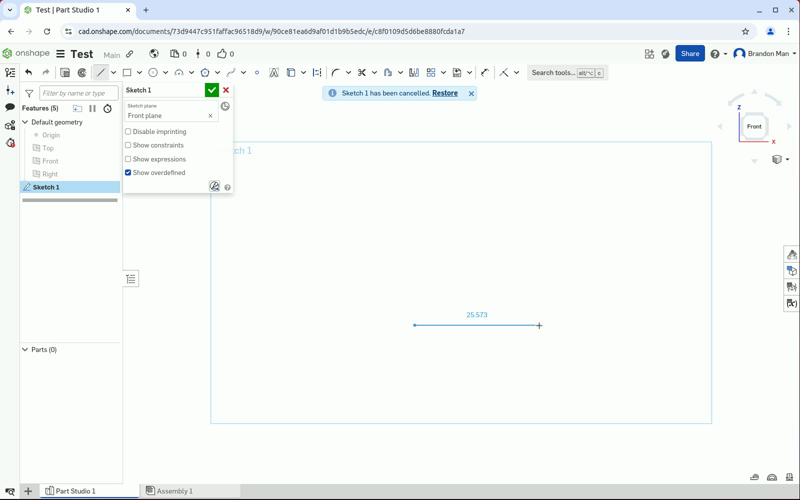
key_down(shift)
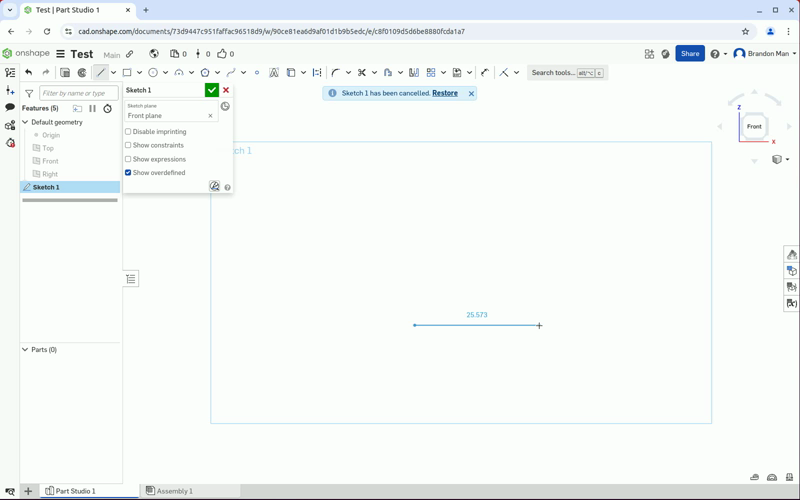
mouse_move(569, 325)
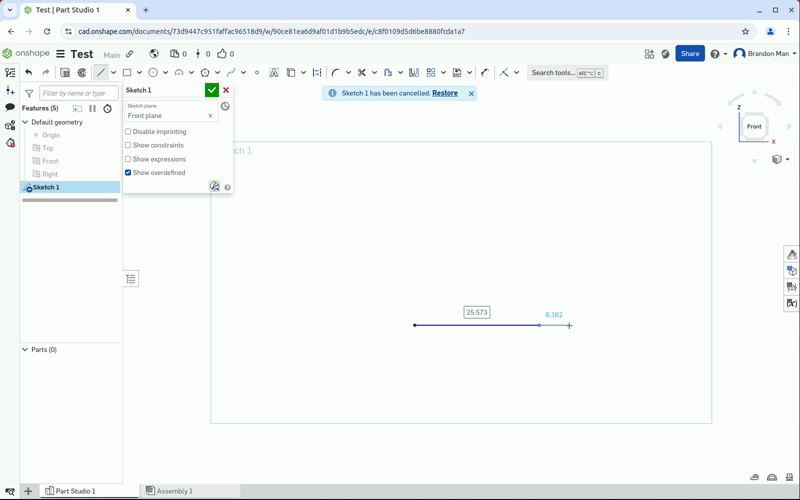
mouse_move(539, 319)
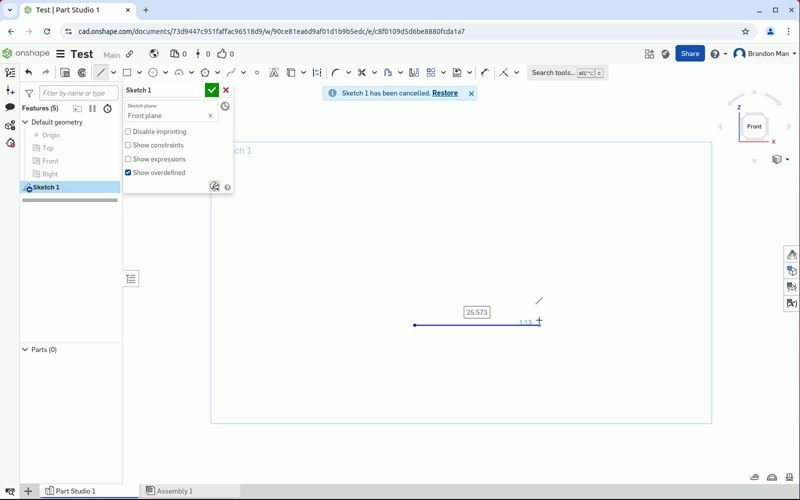
scroll(6)
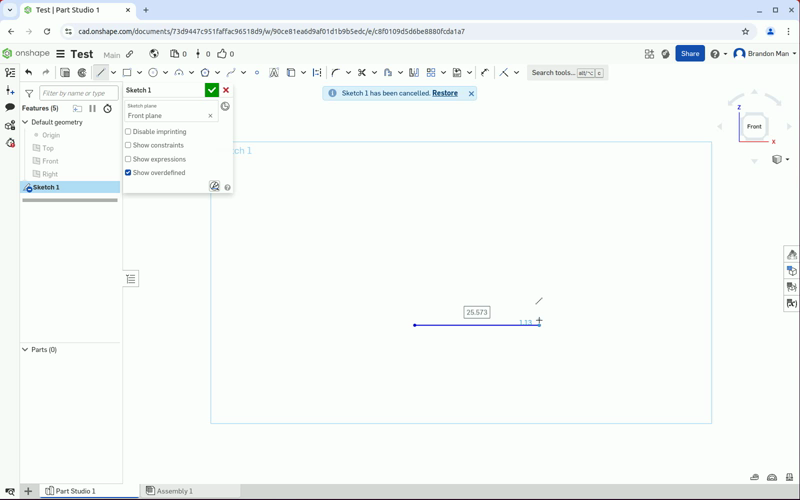
scroll(6)
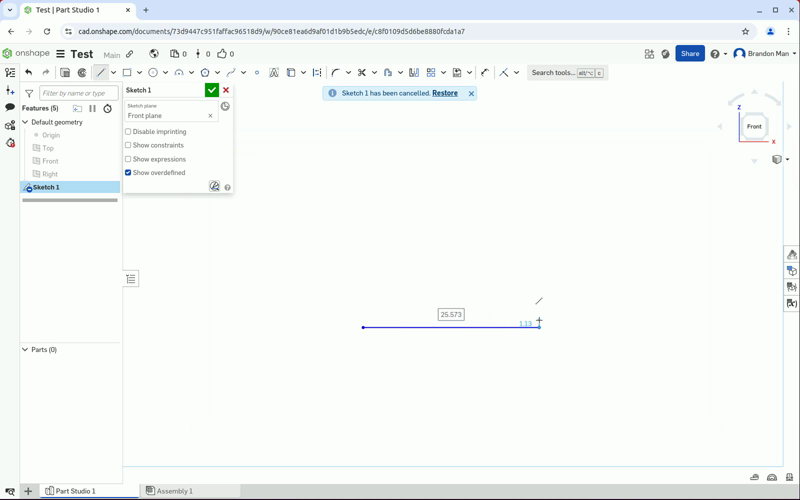
scroll(6)
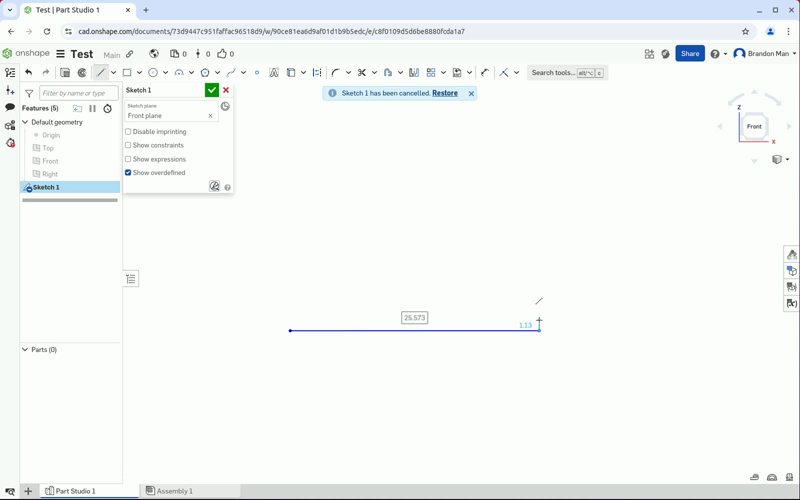
scroll(6)
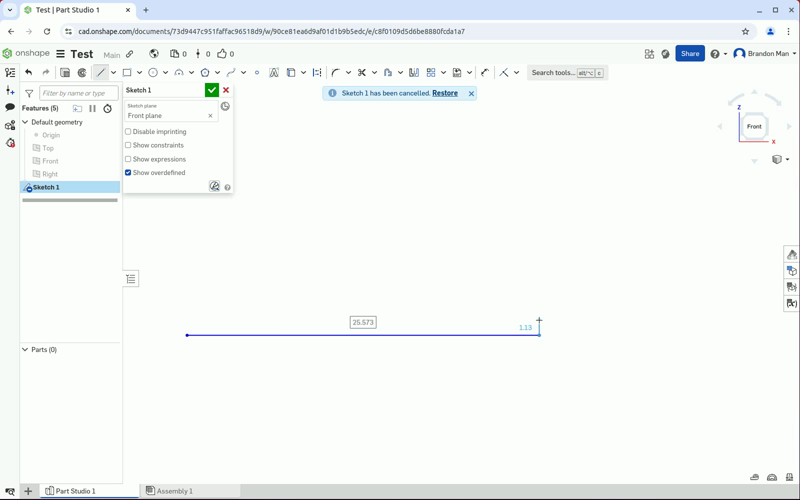
scroll(6)
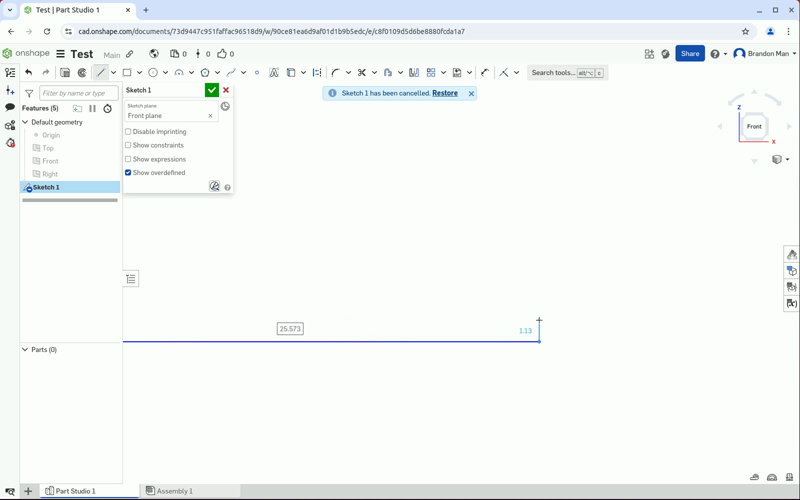
scroll(6)
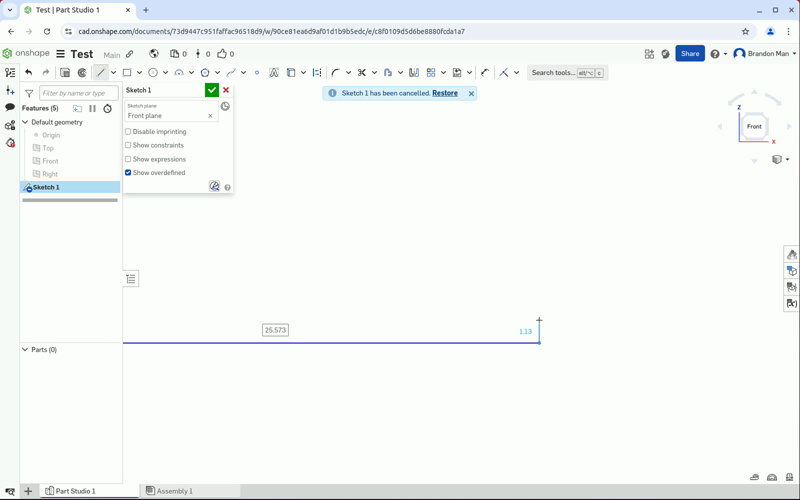
scroll(6)
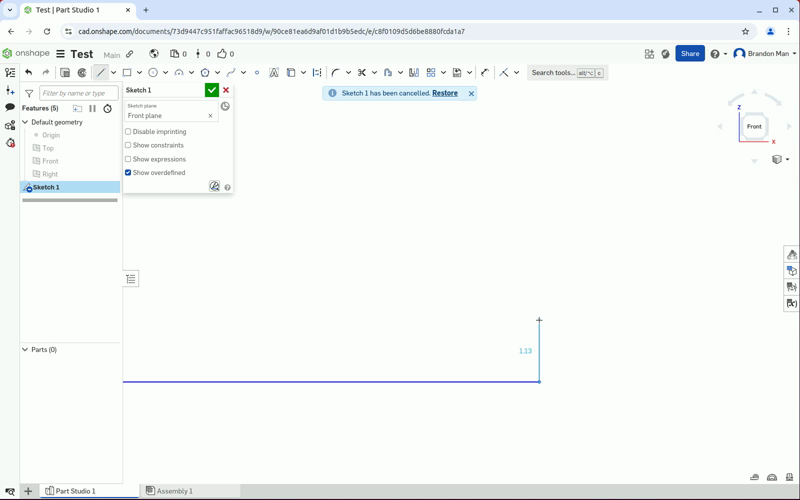
click(539, 319)
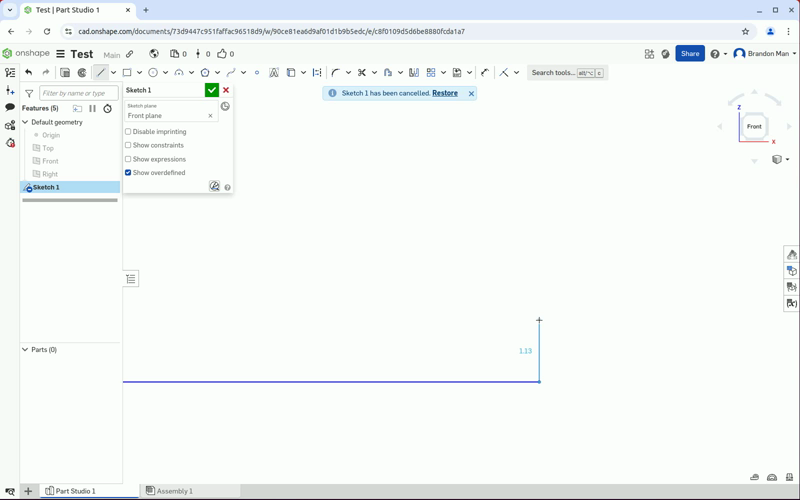
scroll(-6)
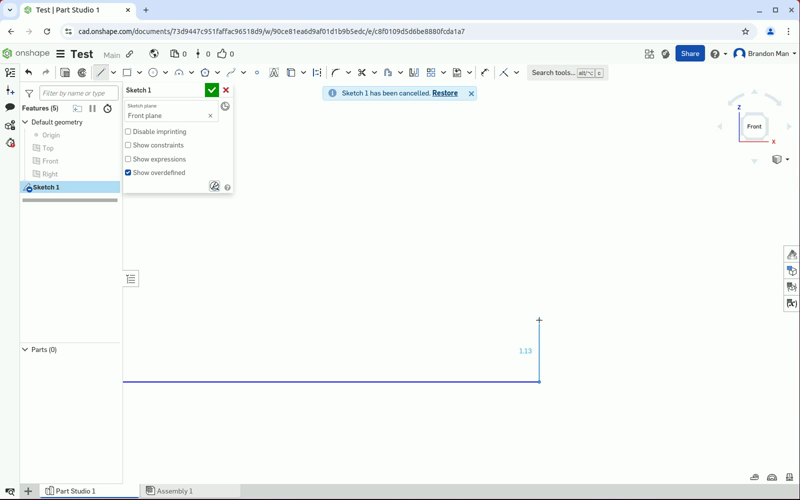
scroll(-6)
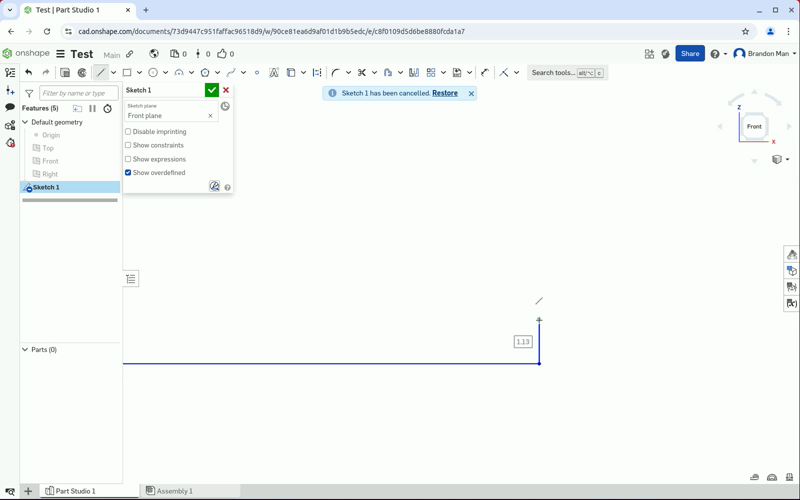
scroll(-6)
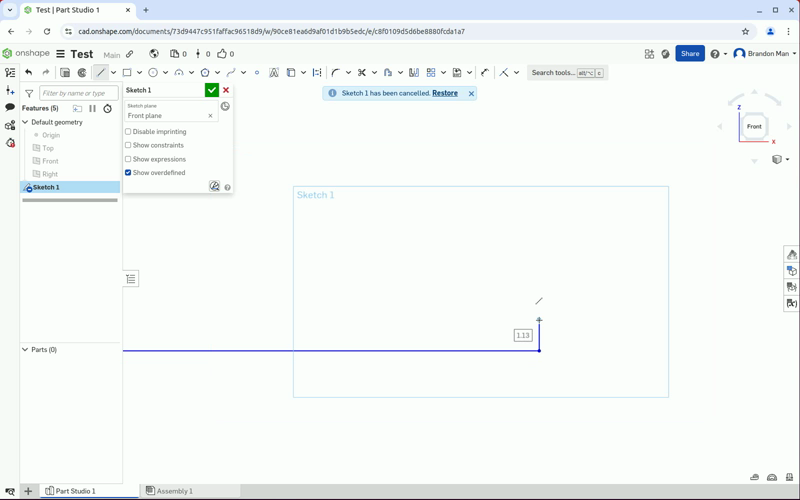
scroll(-6)
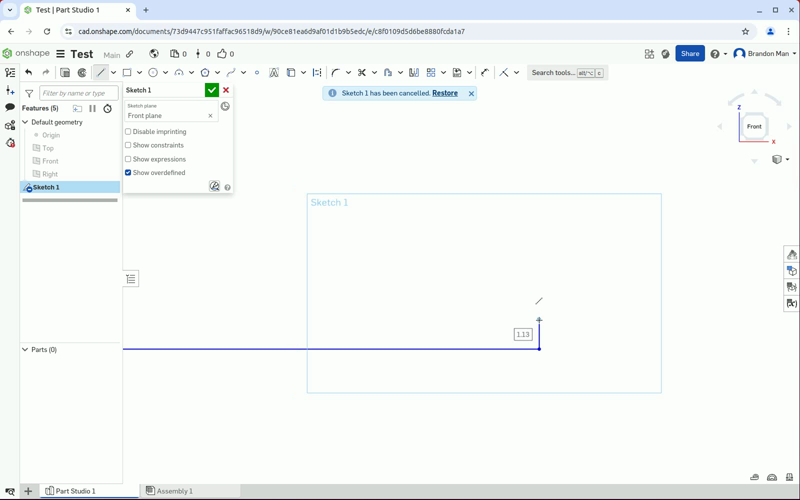
scroll(-6)
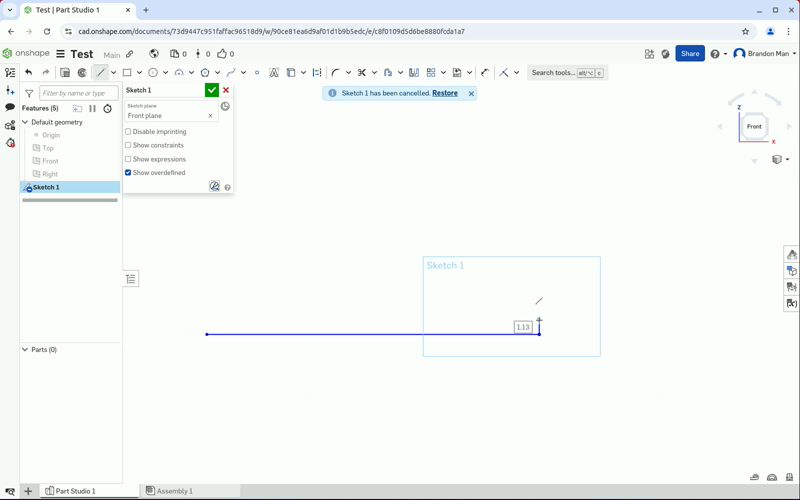
scroll(-6)
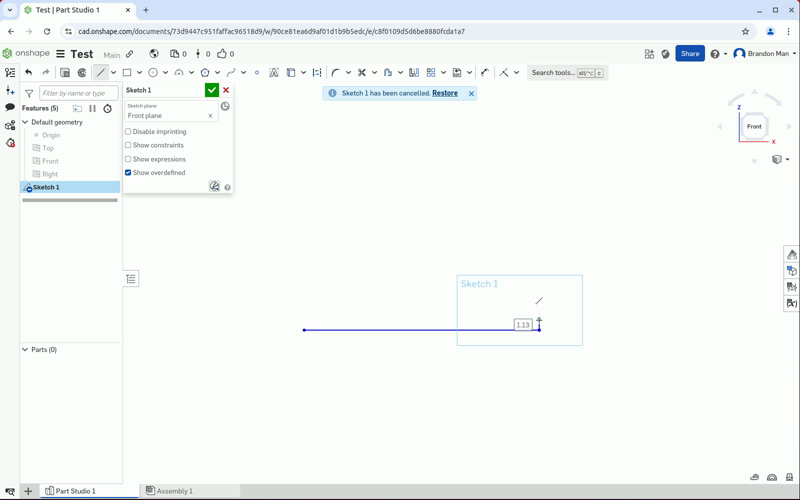
scroll(-6)
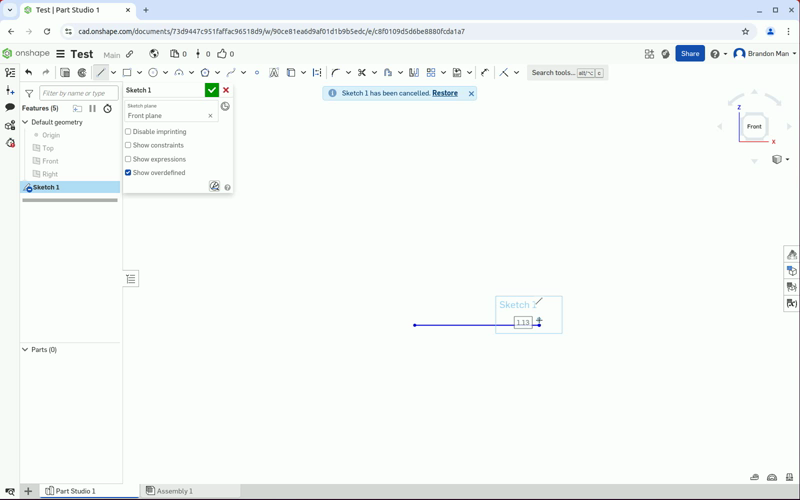
key_up(shift)
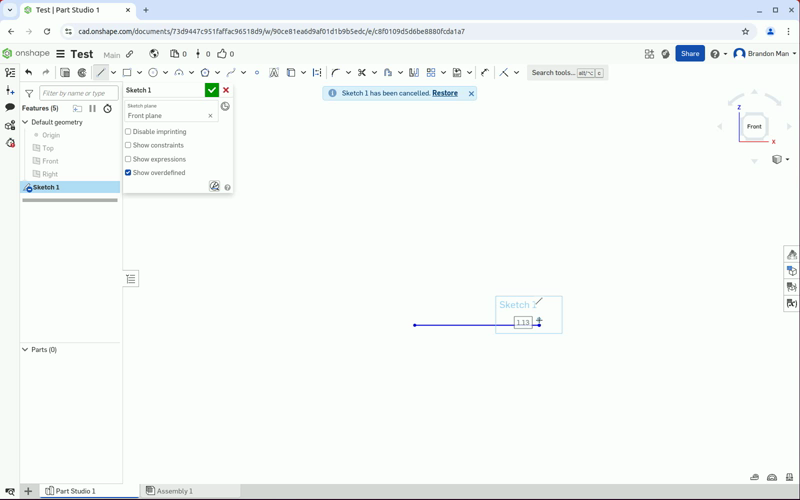
key_down(shift)
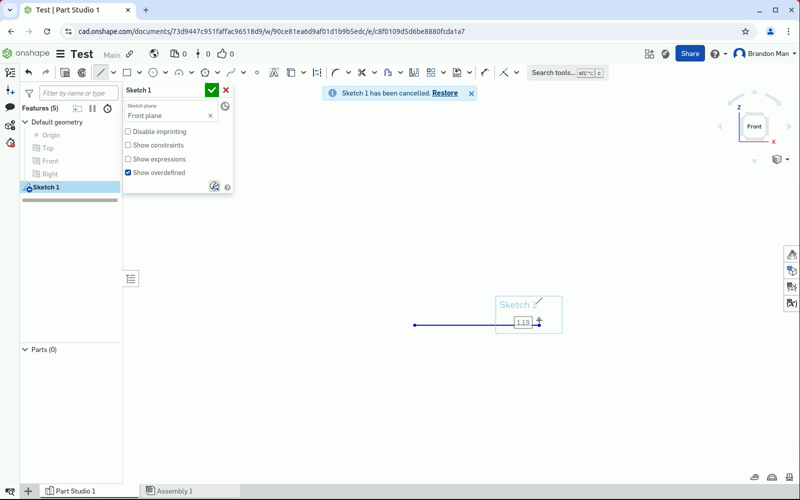
mouse_move(569, 319)
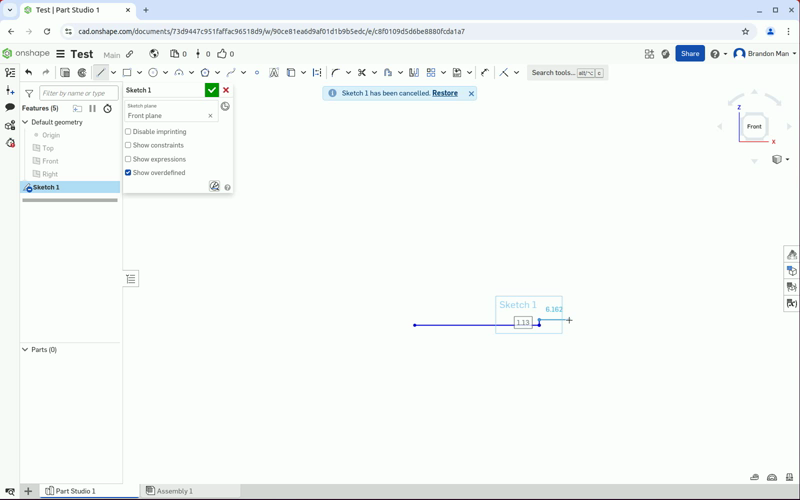
mouse_move(502, 319)
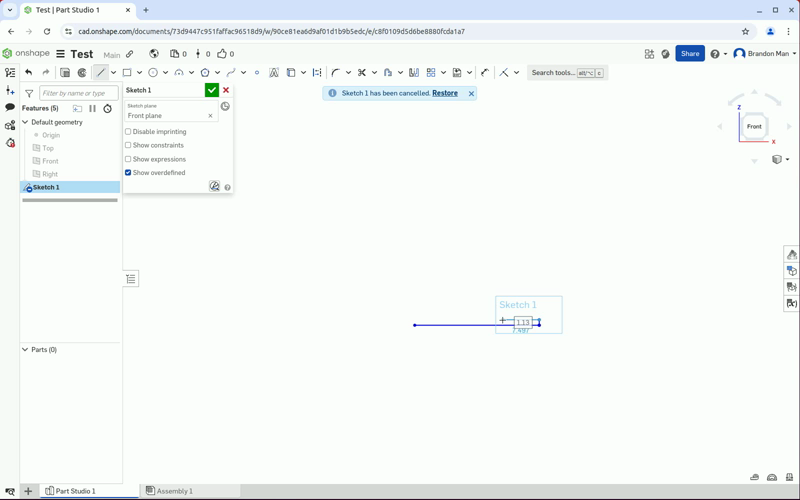
click(502, 319)
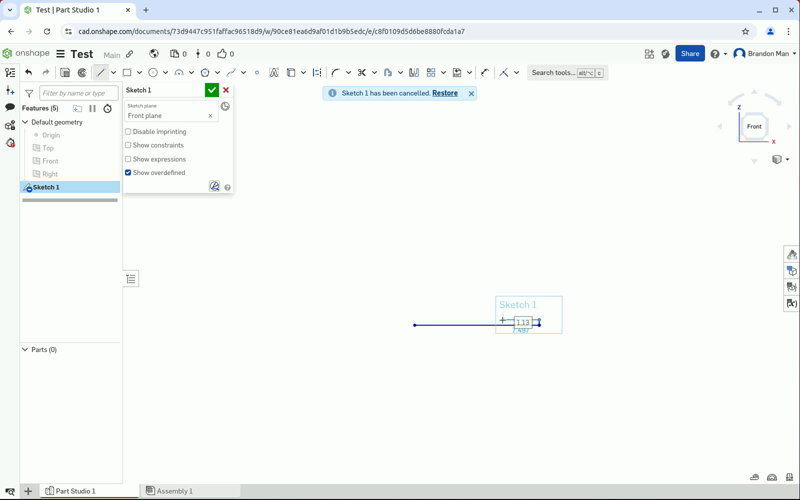
key_up(shift)
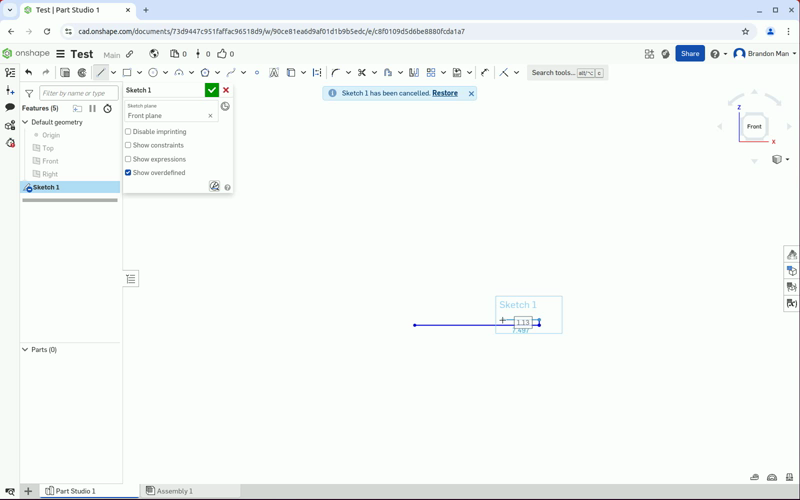
key_down(shift)
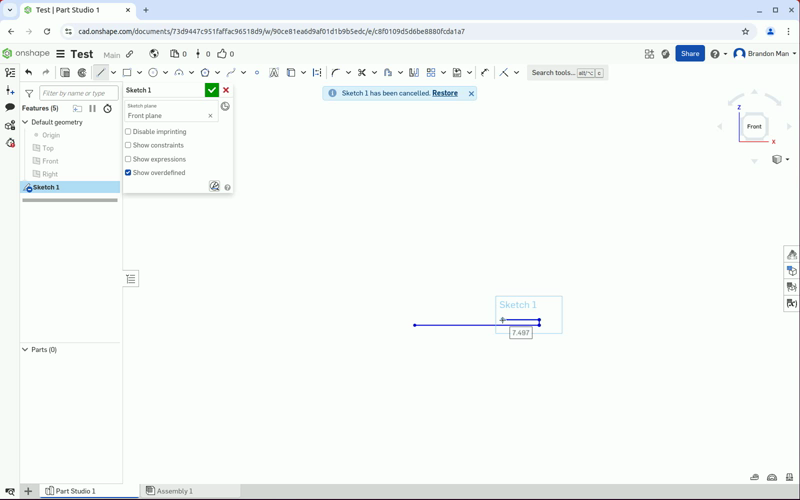
mouse_move(502, 245)
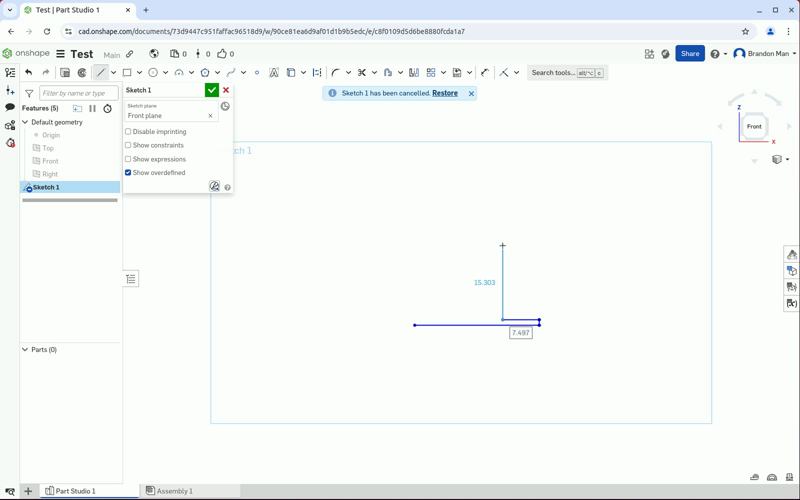
click(502, 245)
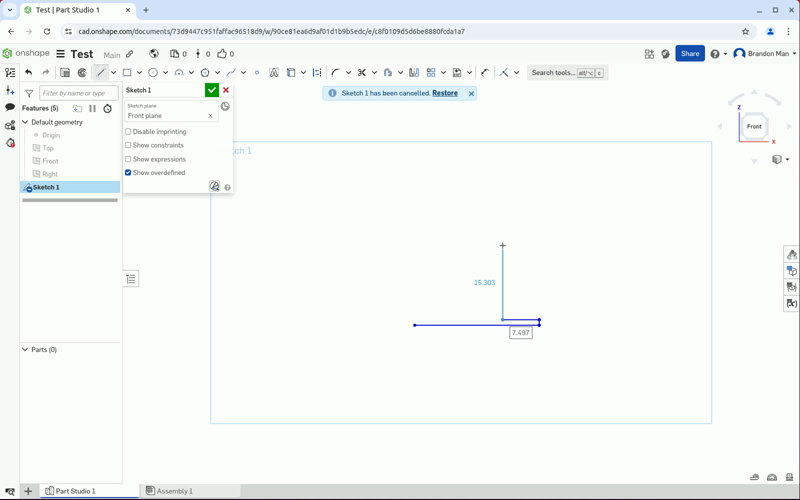
key_up(shift)
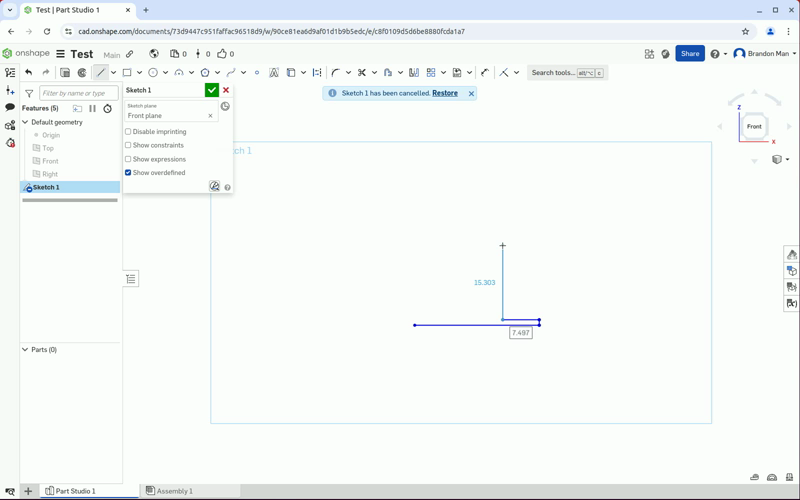
key_down(shift)
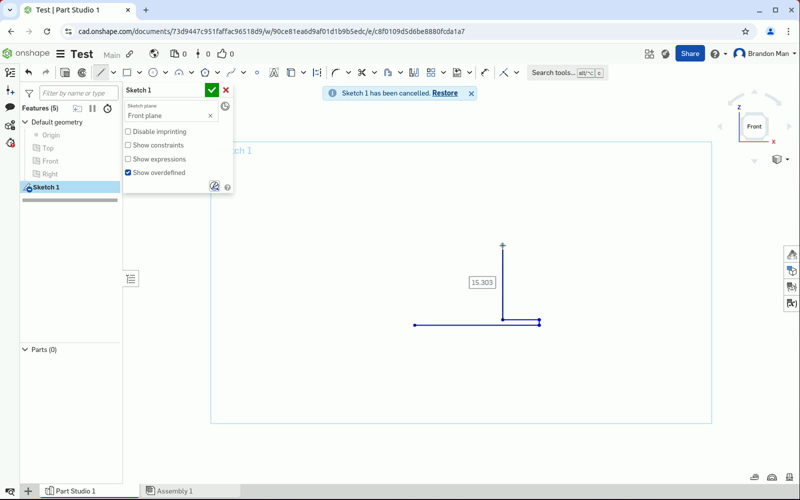
mouse_move(532, 245)
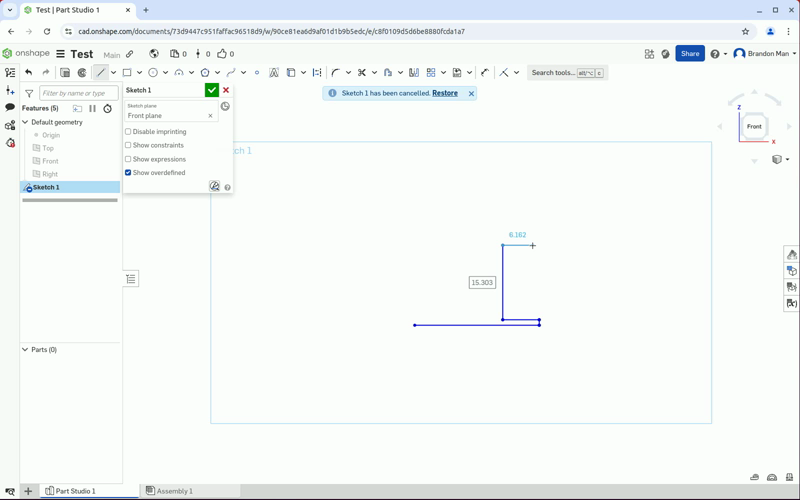
mouse_move(539, 245)
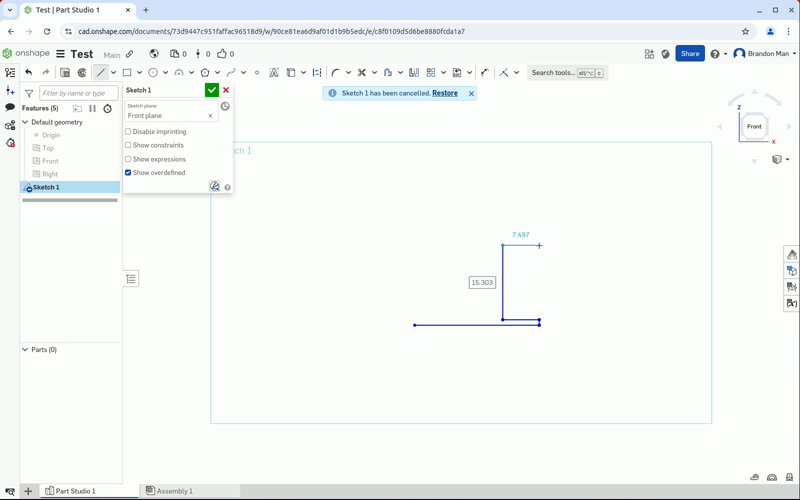
click(539, 245)
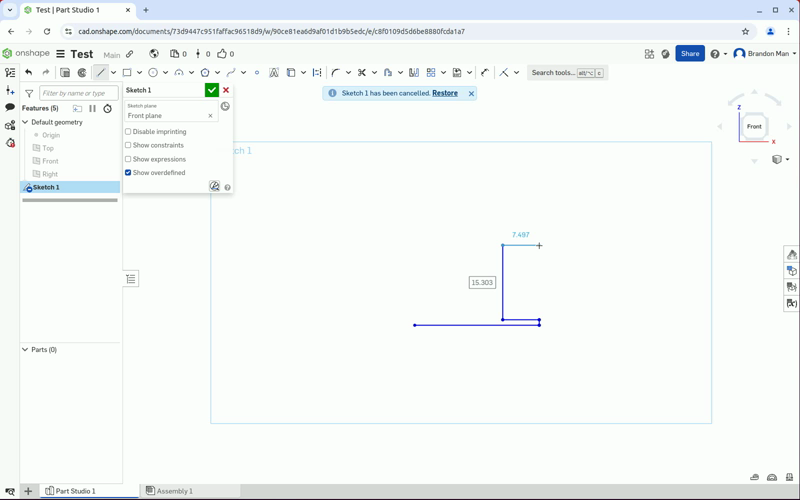
key_up(shift)
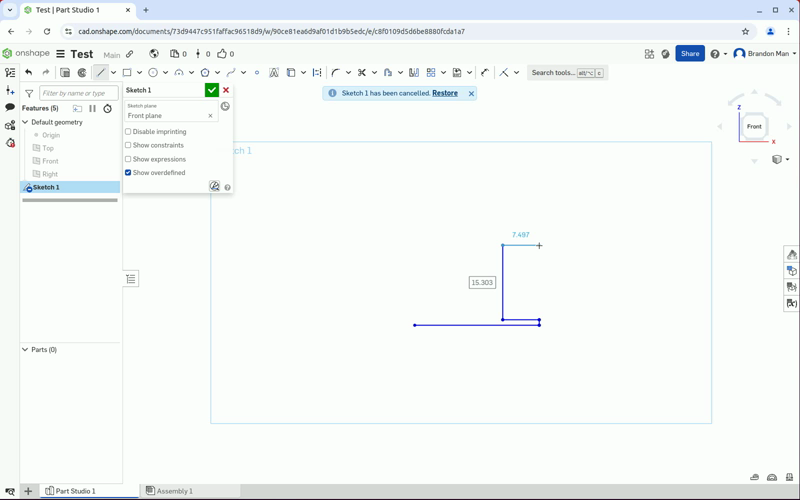
key_down(shift)
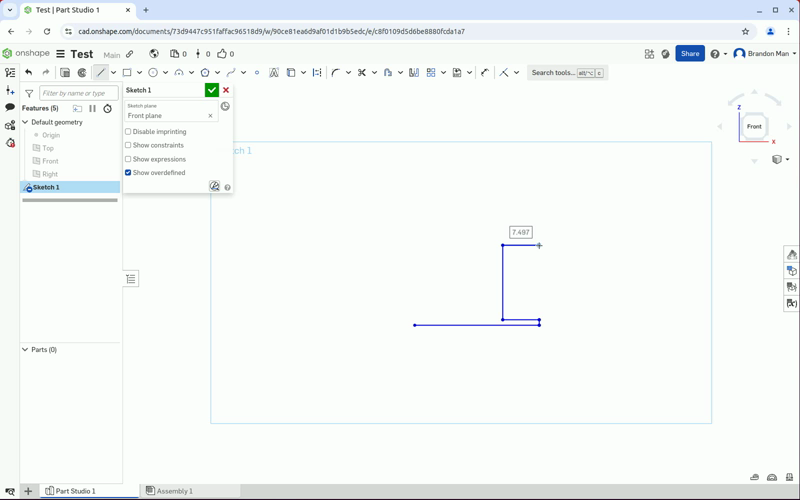
mouse_move(569, 245)
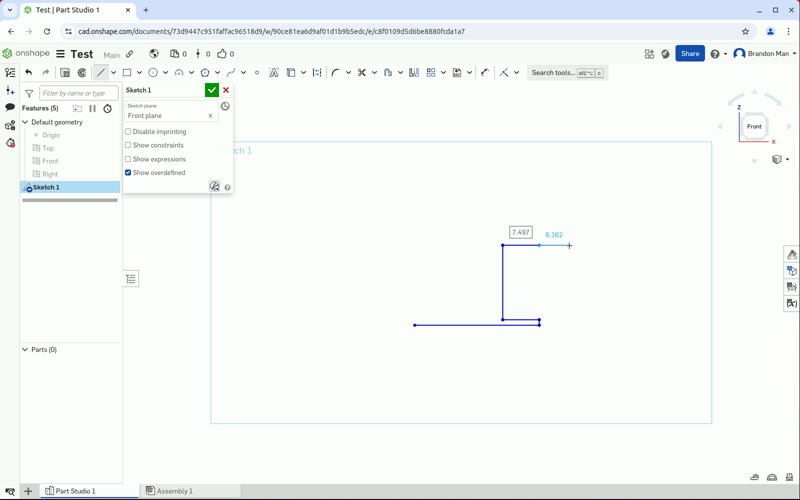
mouse_move(539, 240)
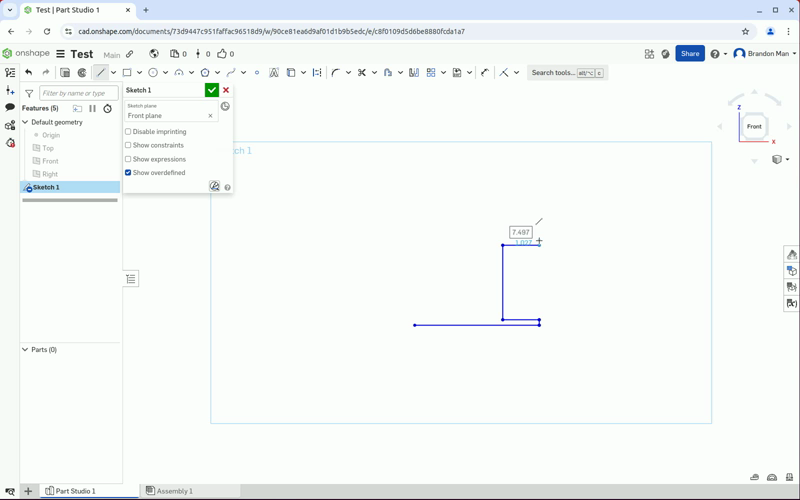
scroll(6)
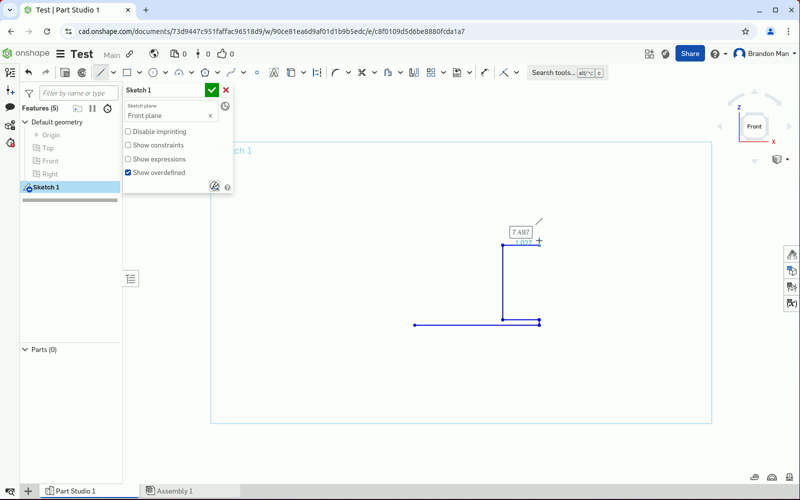
scroll(6)
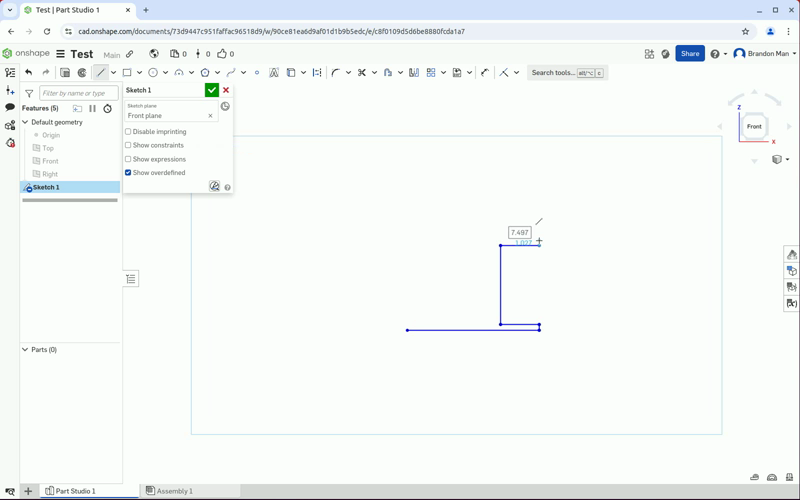
scroll(6)
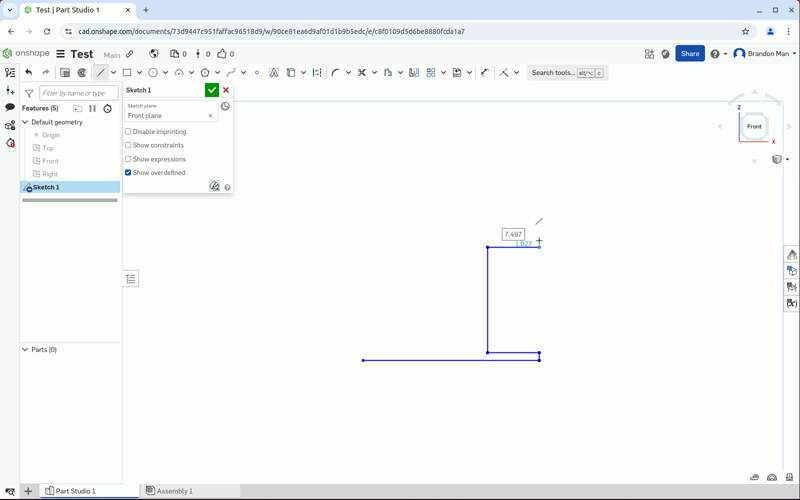
scroll(6)
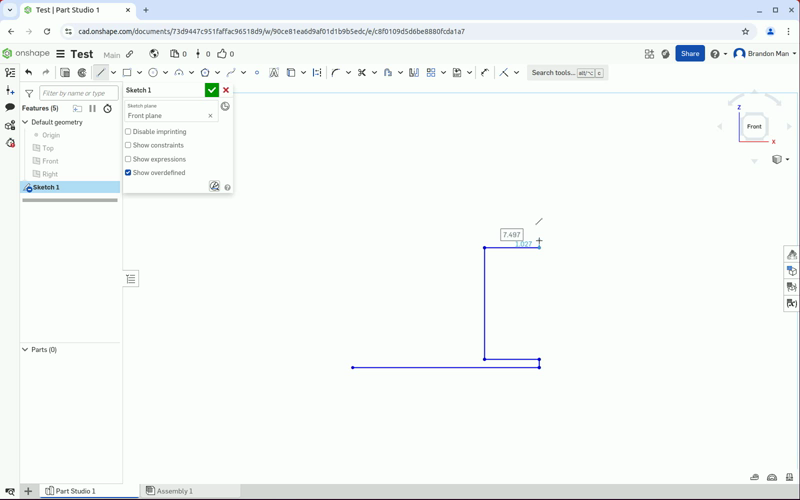
scroll(6)
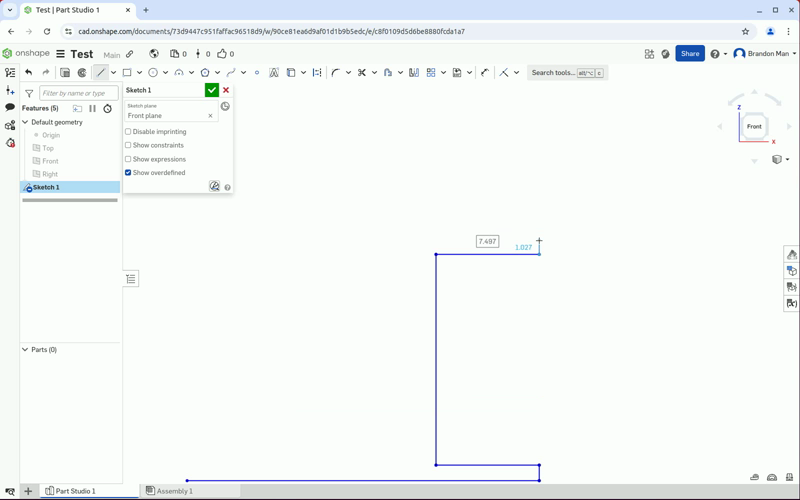
scroll(6)
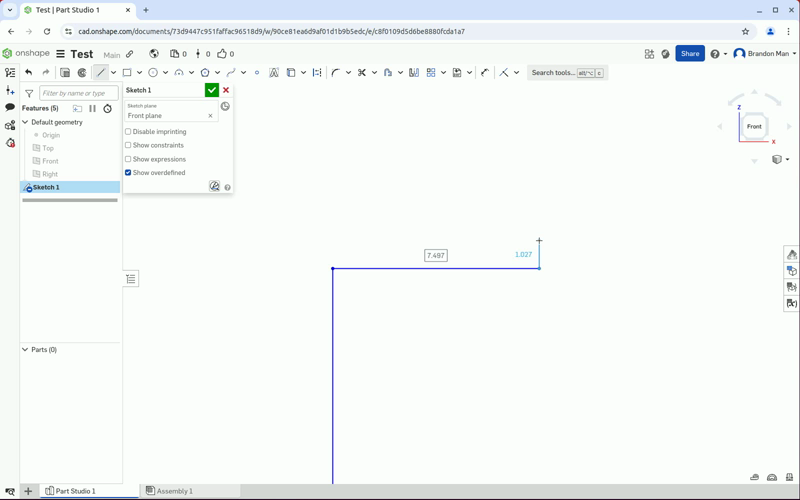
scroll(6)
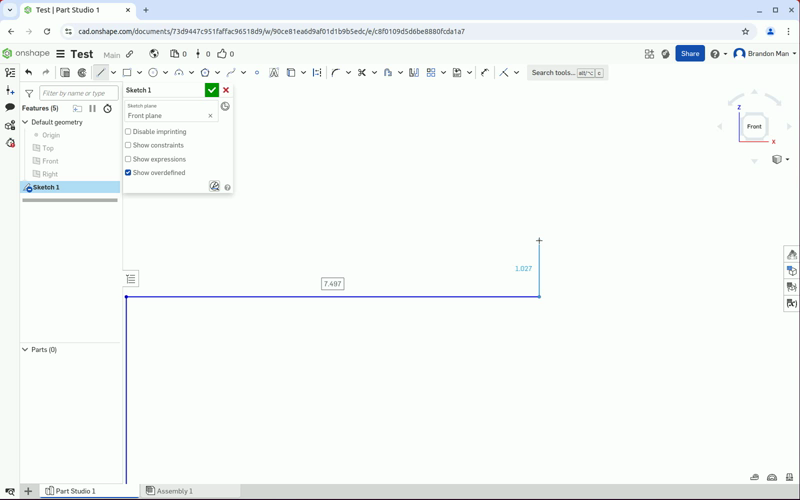
click(539, 240)
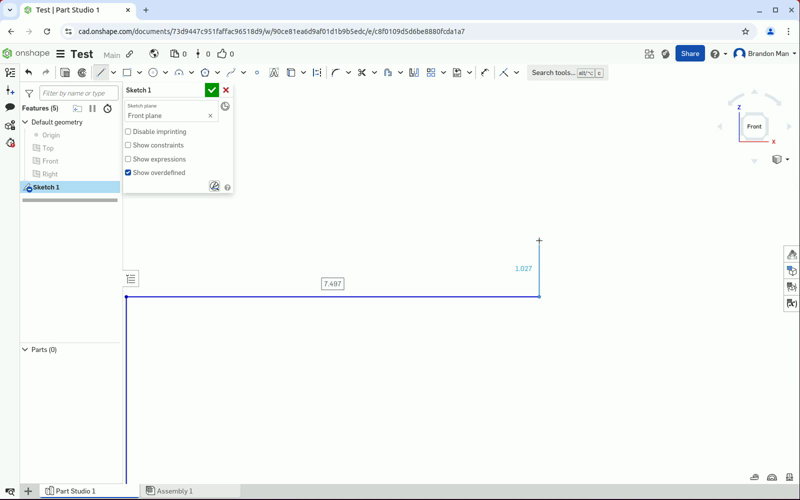
scroll(-6)
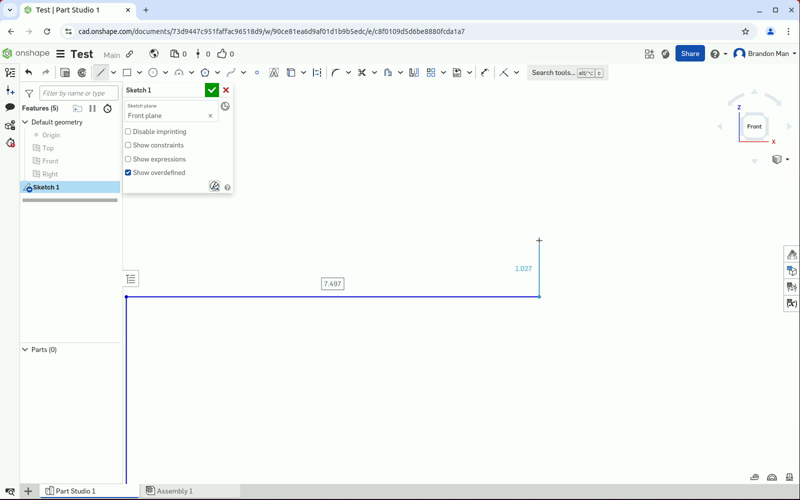
scroll(-6)
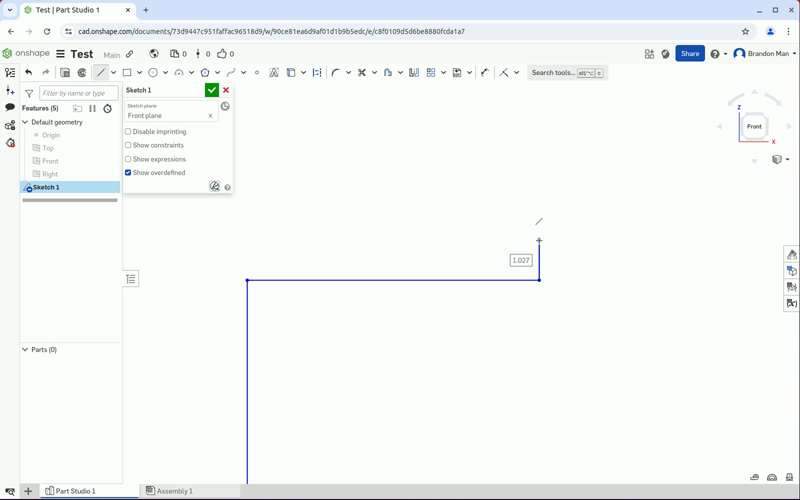
scroll(-6)
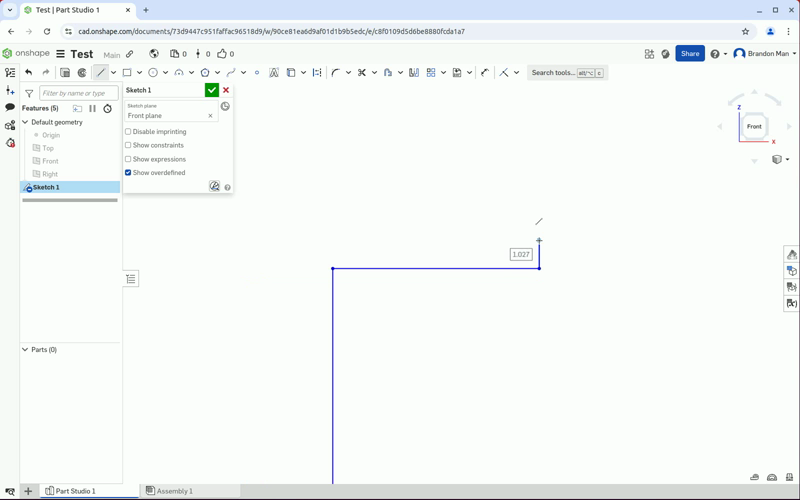
scroll(-6)
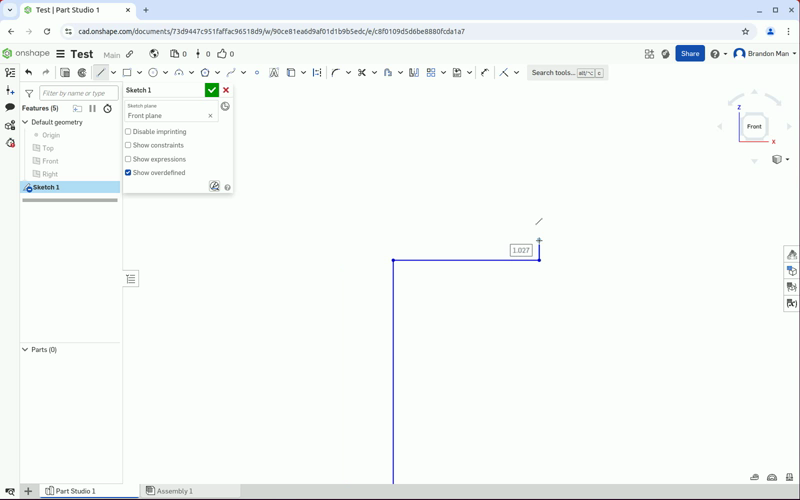
scroll(-6)
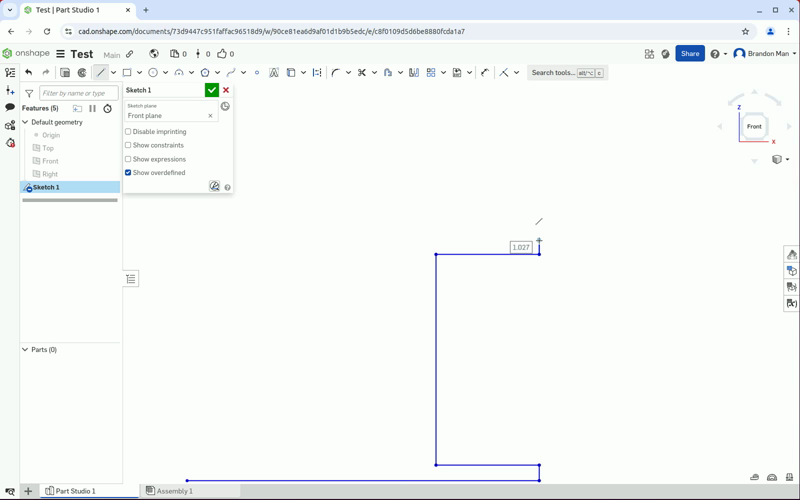
scroll(-6)
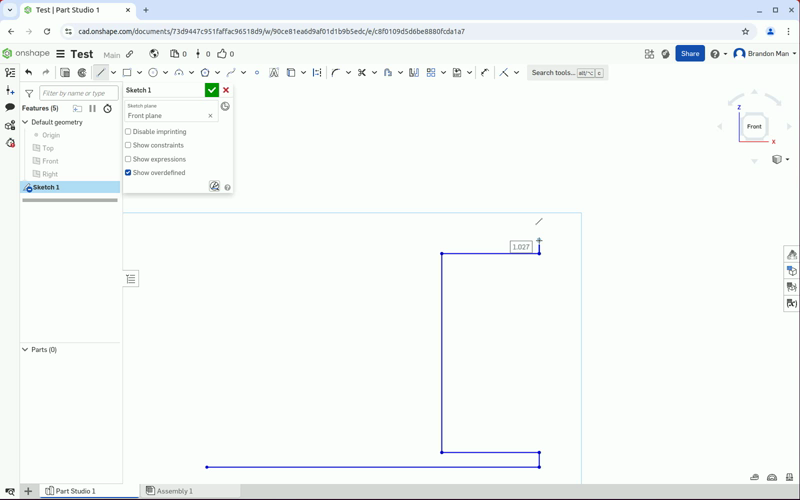
scroll(-6)
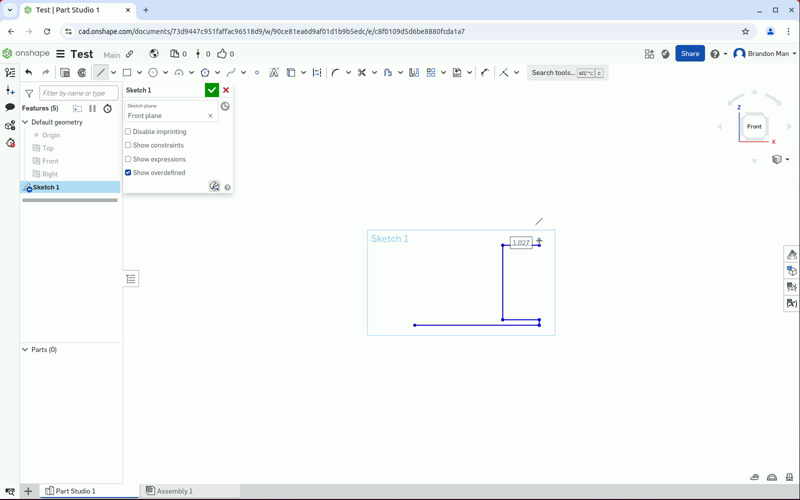
key_up(shift)
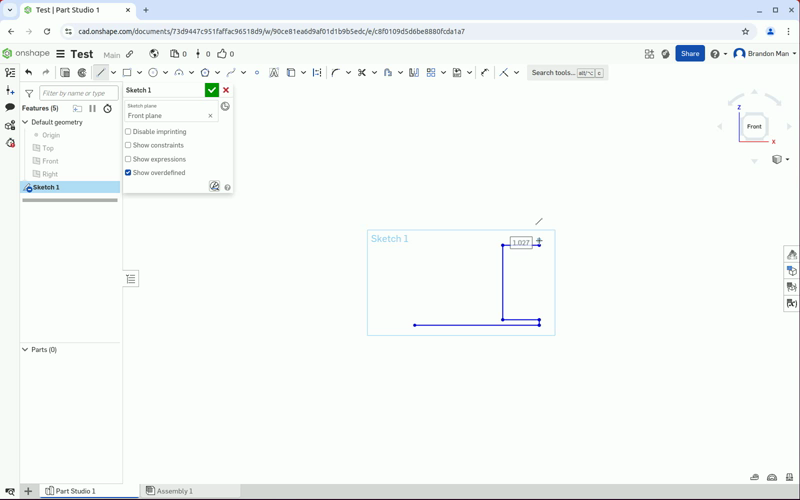
key_down(shift)
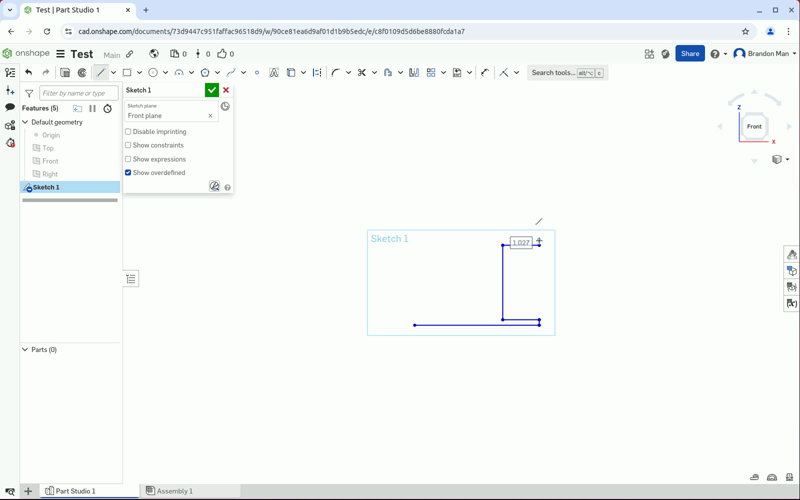
mouse_move(414, 240)
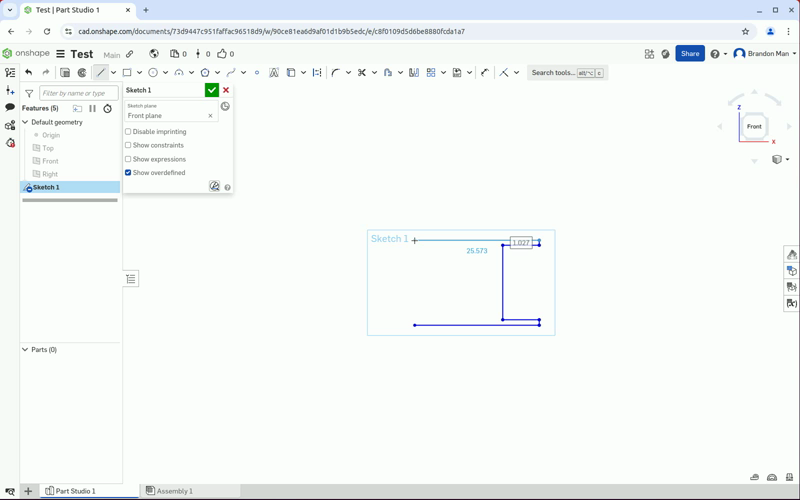
click(414, 240)
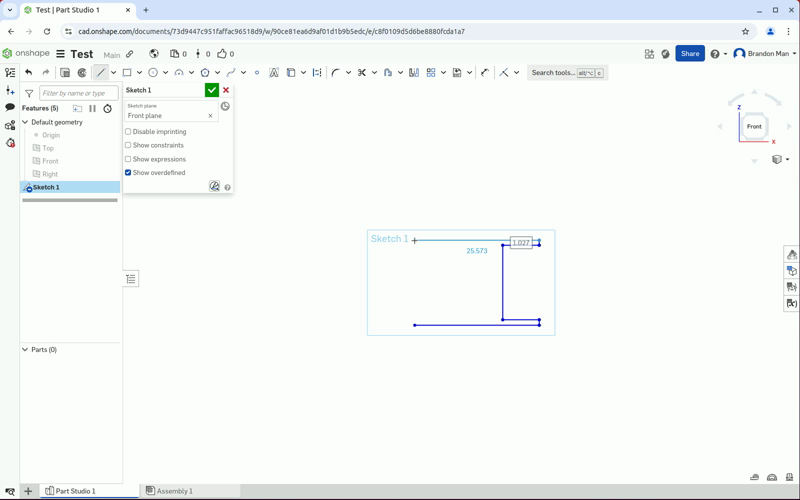
key_up(shift)
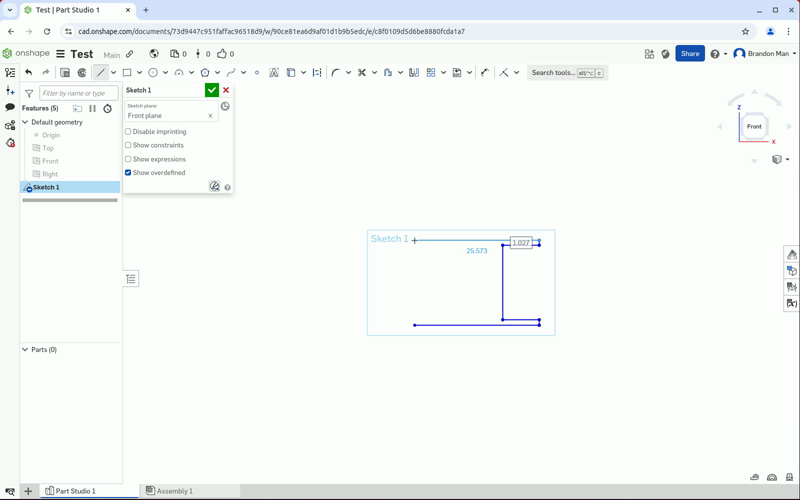
key_down(shift)
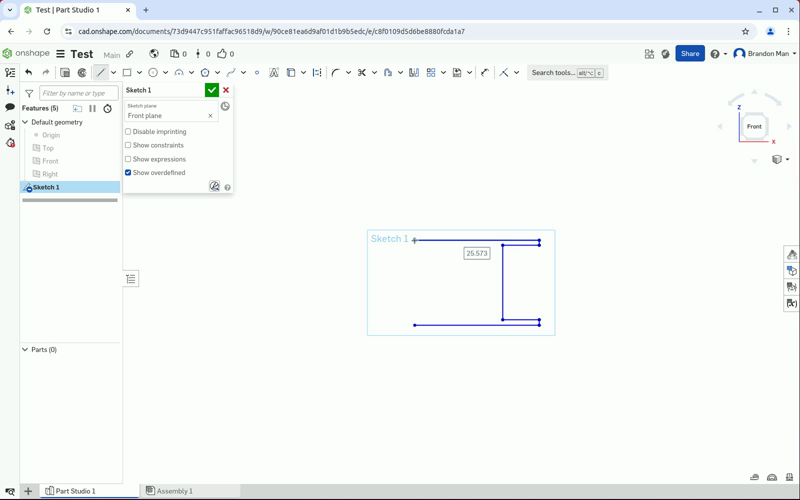
mouse_move(444, 240)
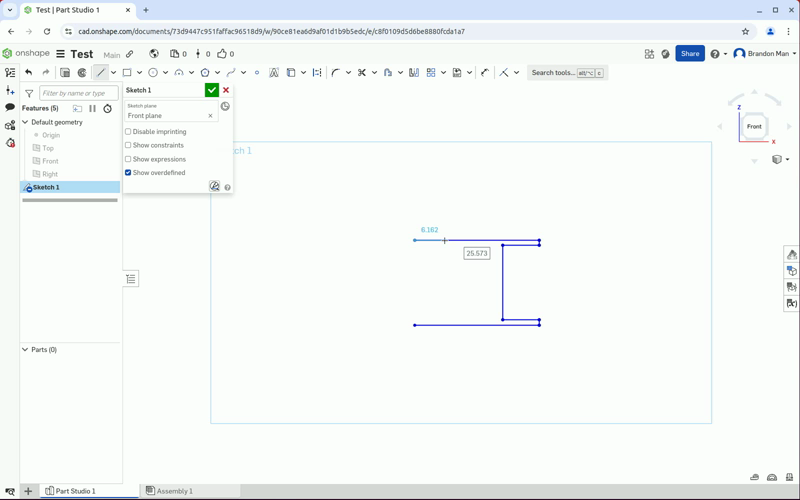
mouse_move(414, 245)
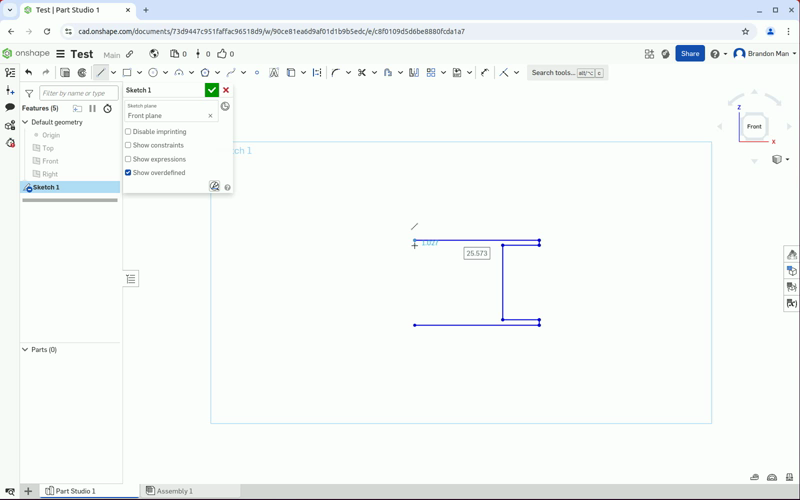
scroll(6)
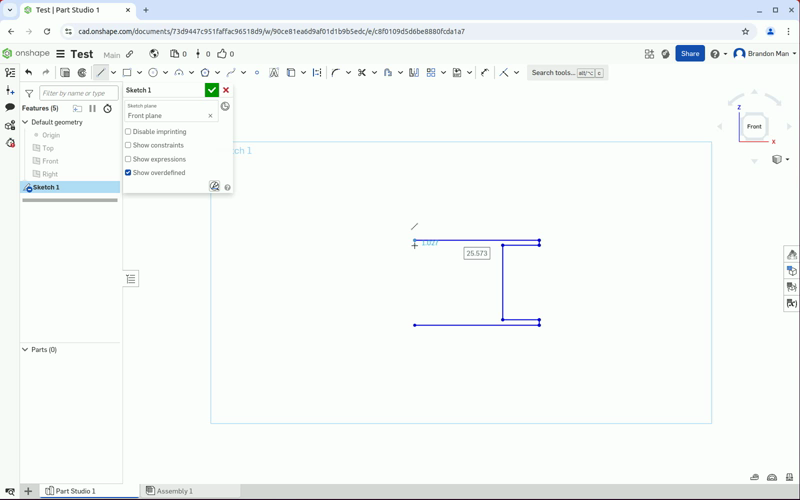
scroll(6)
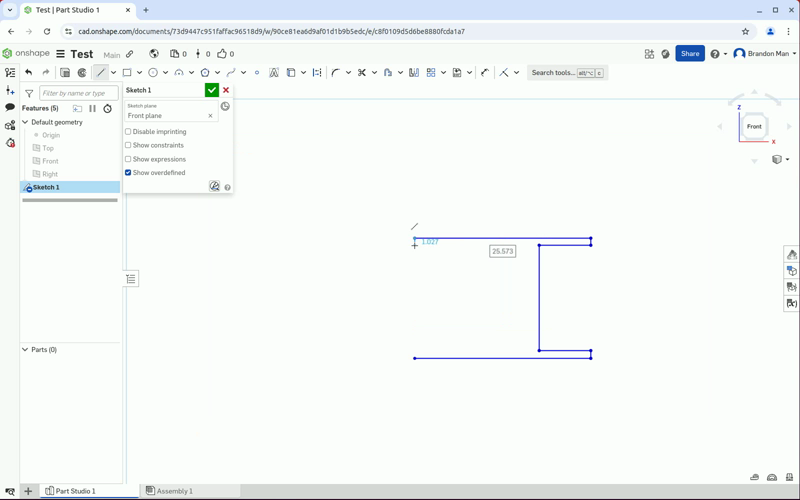
scroll(6)
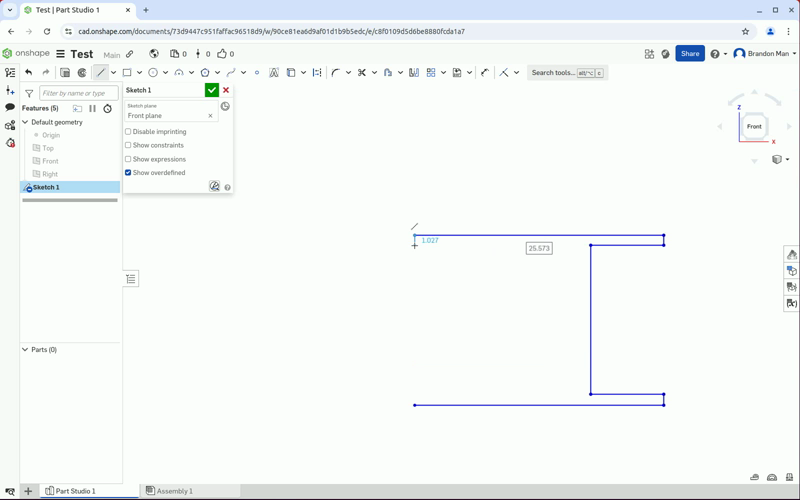
scroll(6)
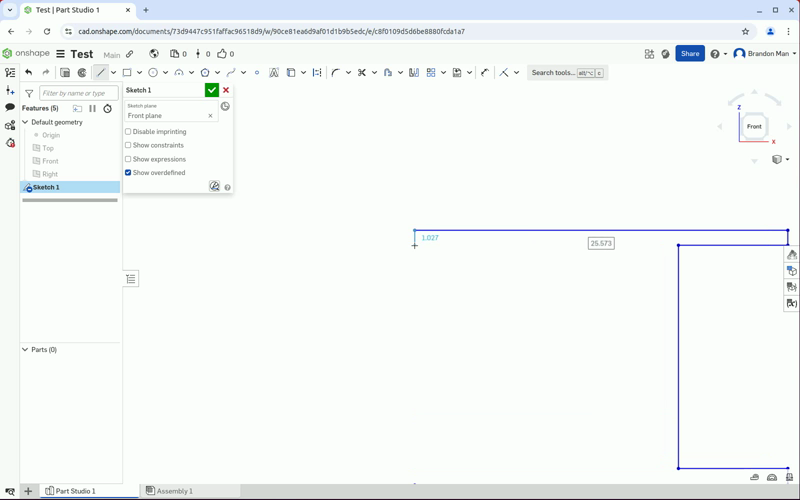
scroll(6)
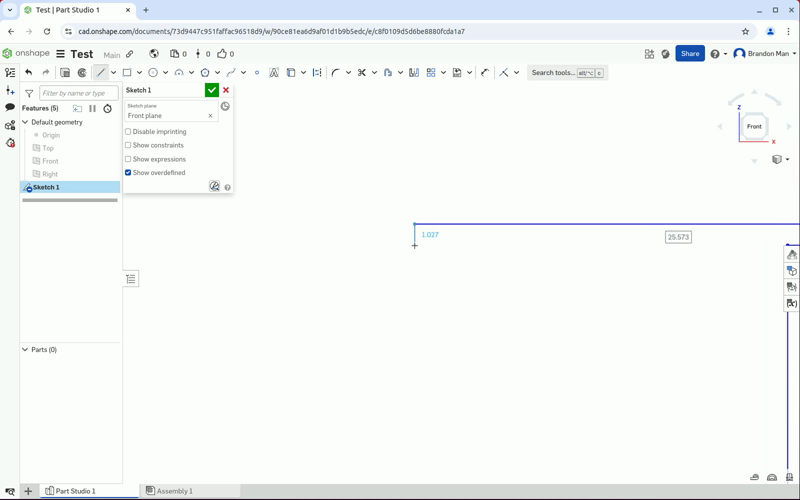
scroll(6)
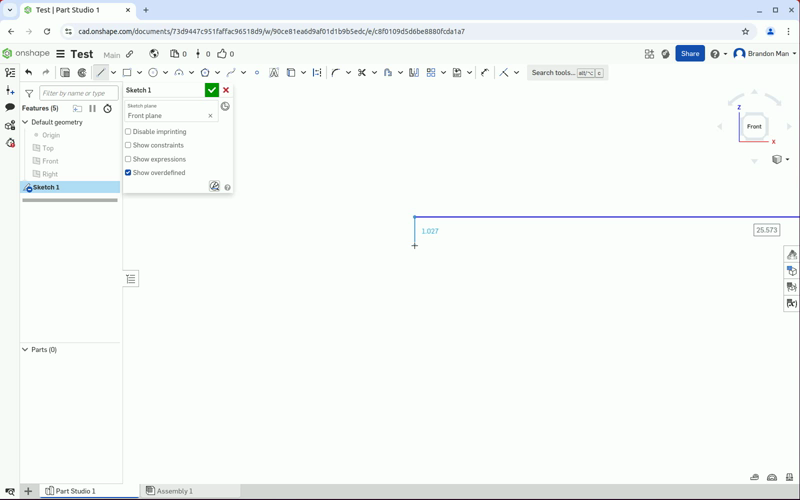
scroll(6)
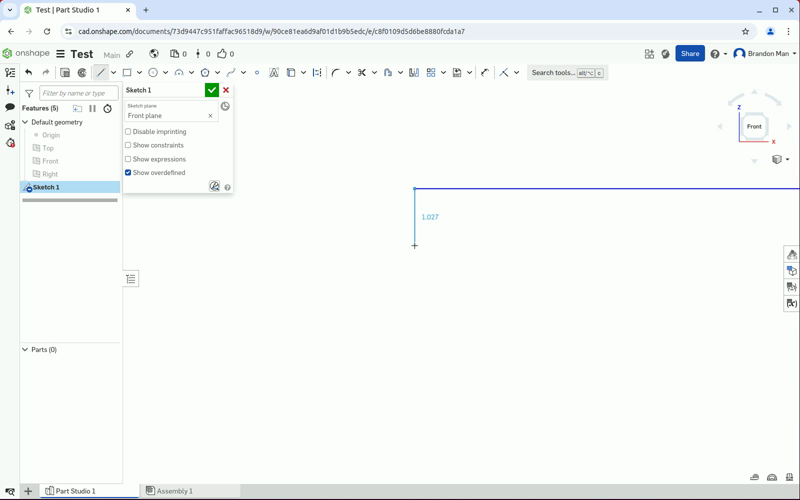
click(414, 245)
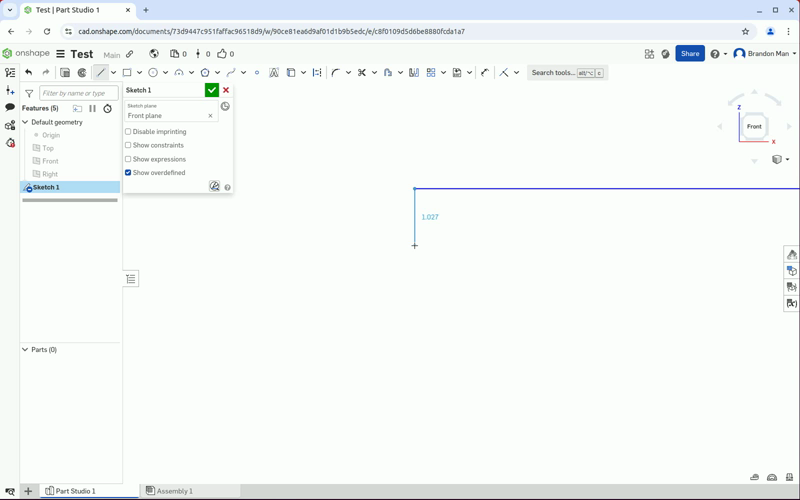
scroll(-6)
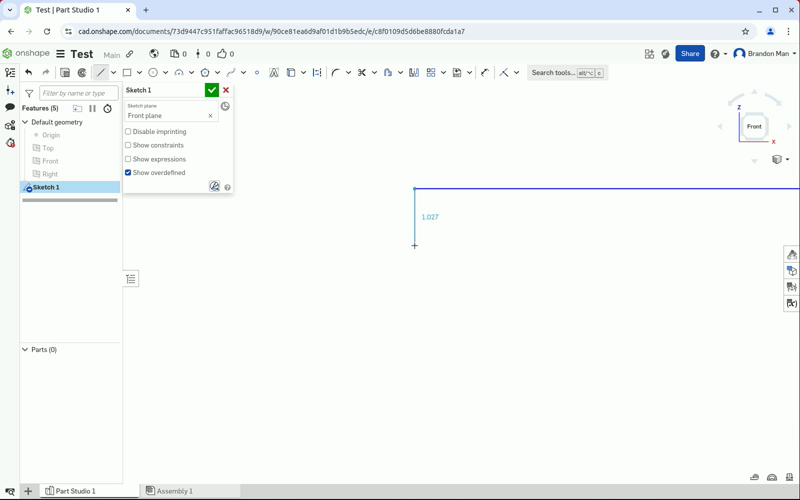
scroll(-6)
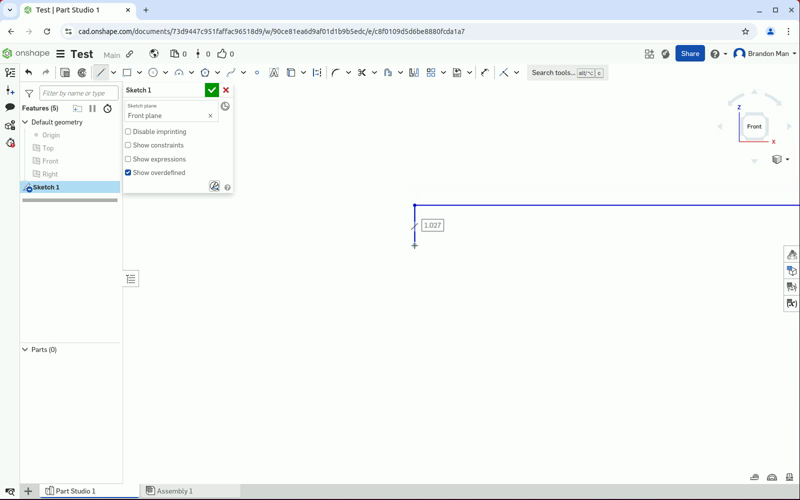
scroll(-6)
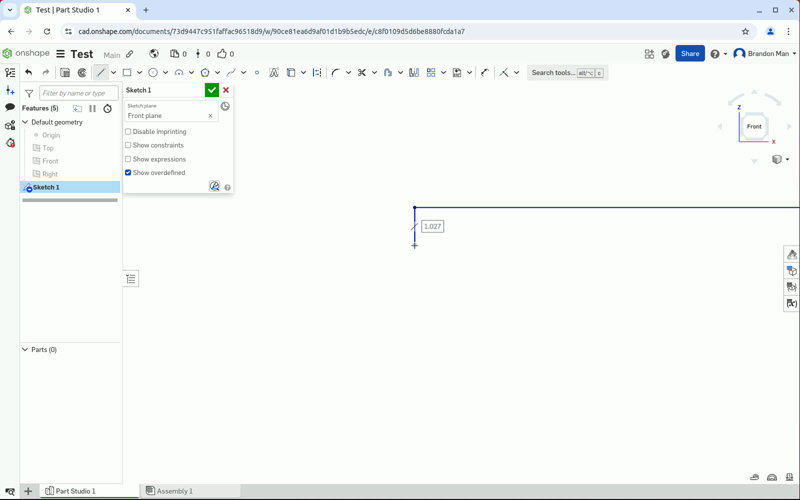
scroll(-6)
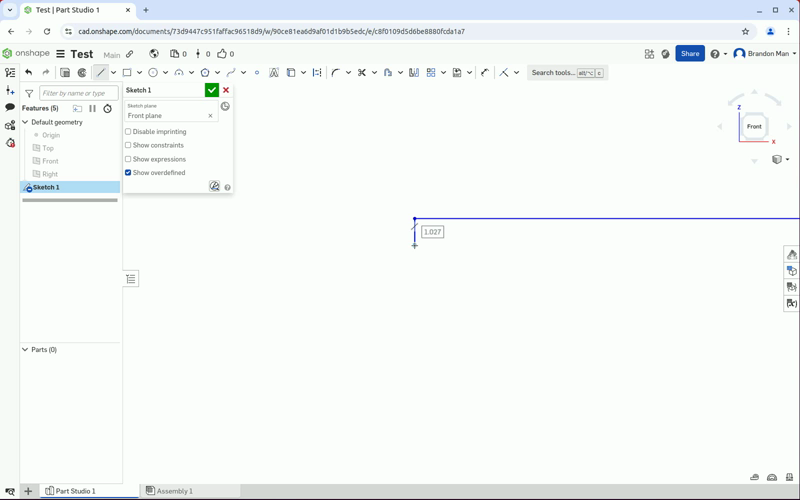
scroll(-6)
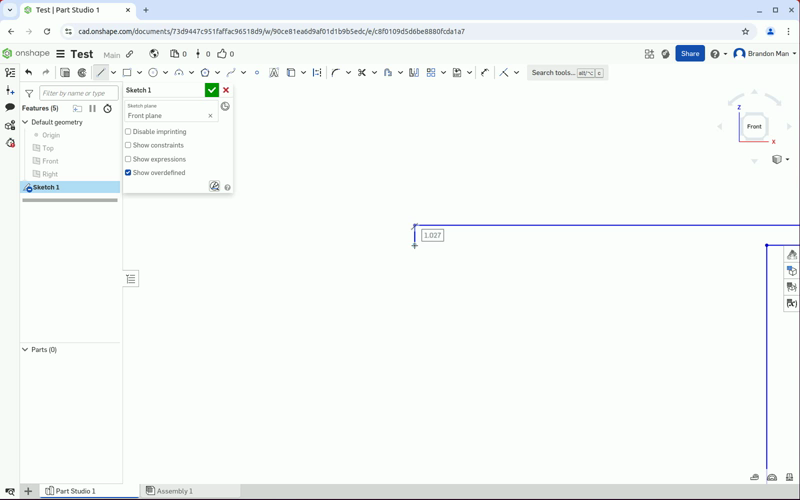
scroll(-6)
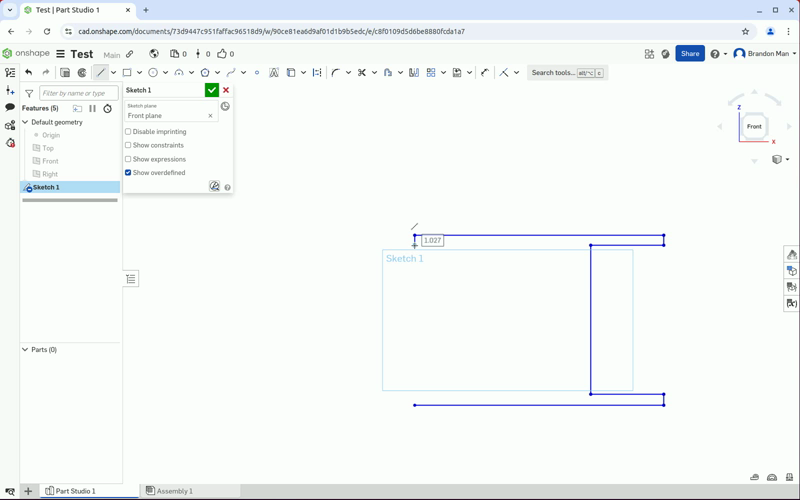
scroll(-6)
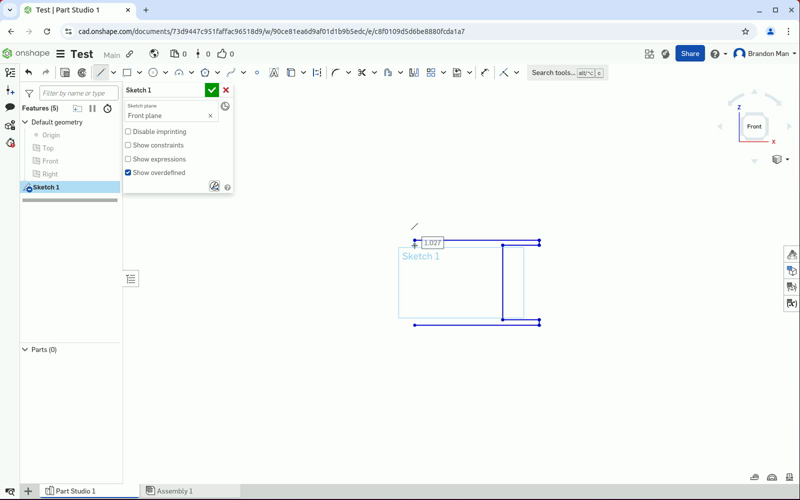
key_up(shift)
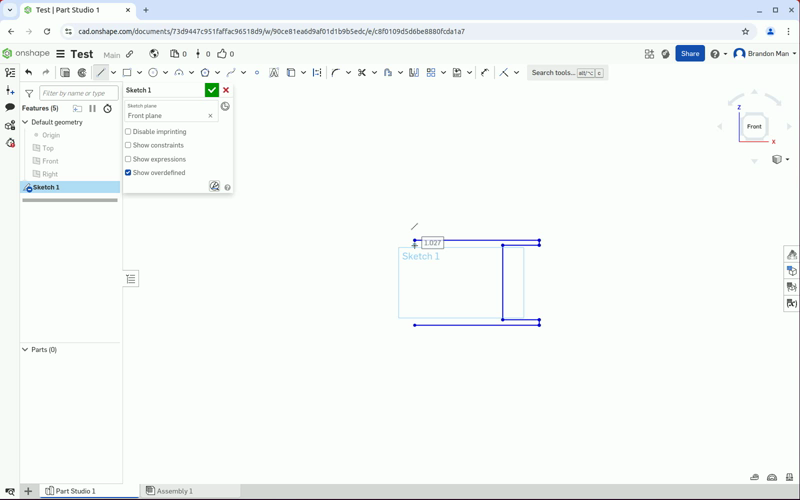
key_down(shift)
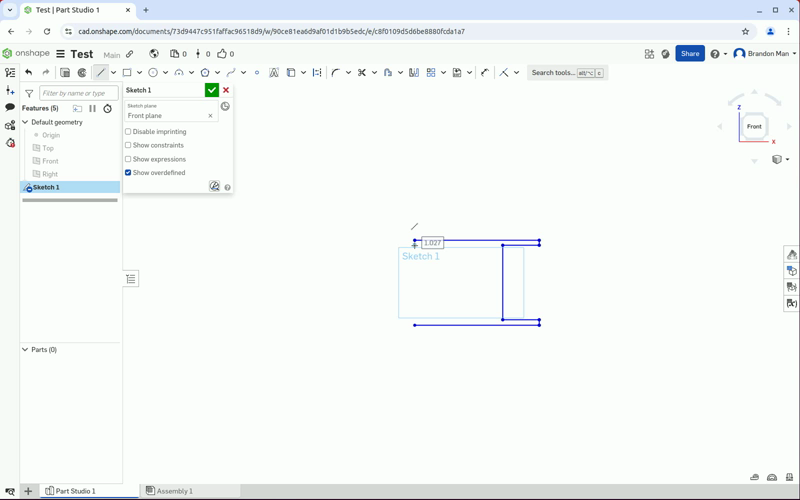
mouse_move(444, 245)
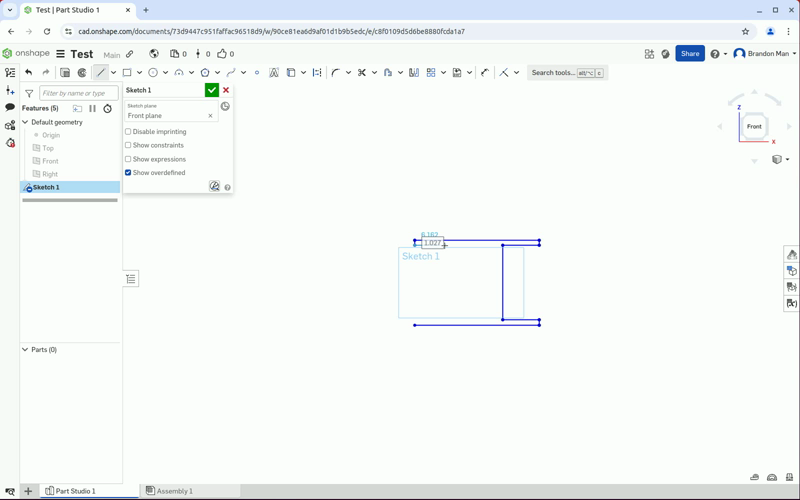
mouse_move(451, 245)
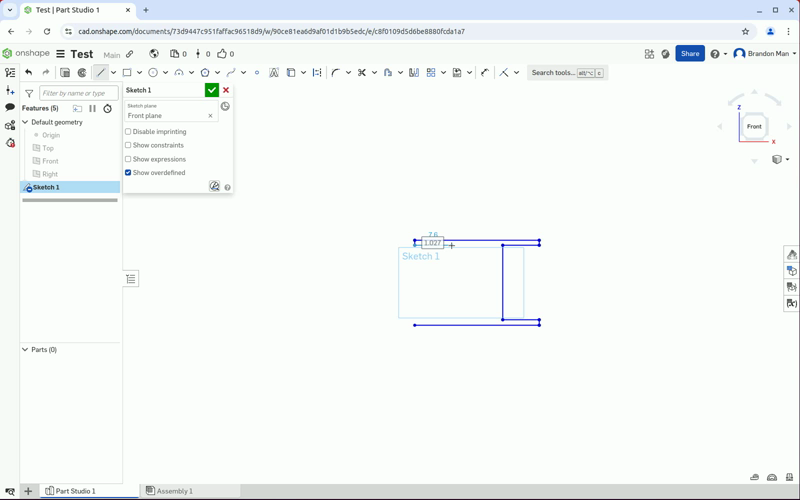
click(451, 245)
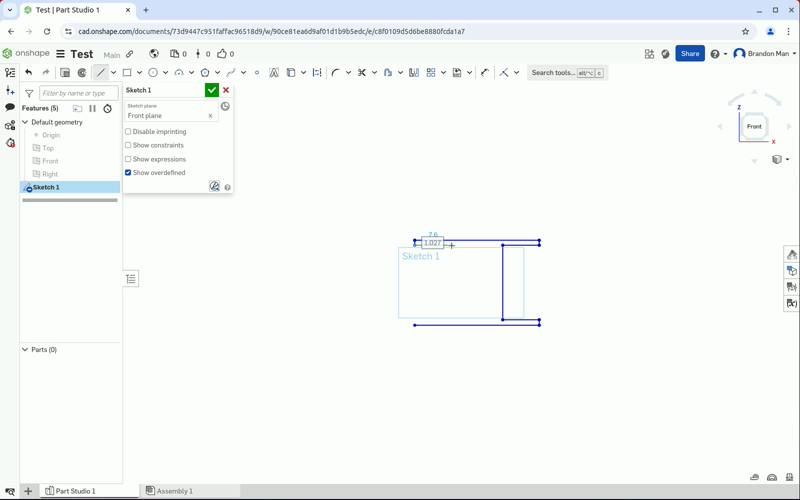
key_up(shift)
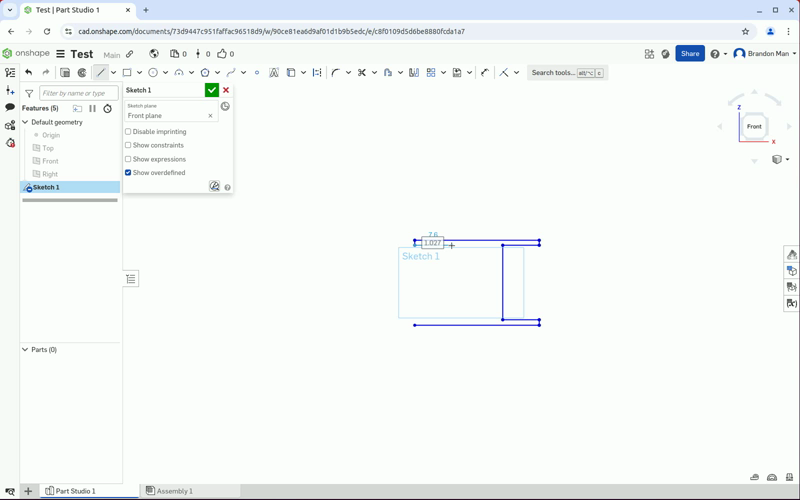
key_down(shift)
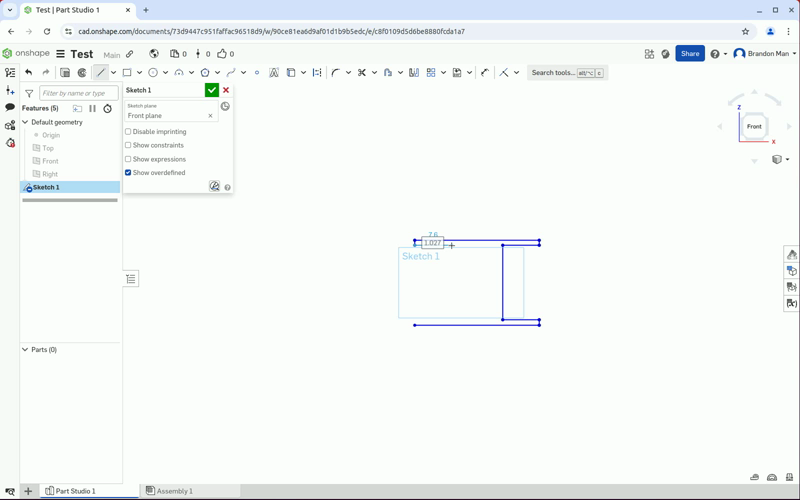
mouse_move(451, 319)
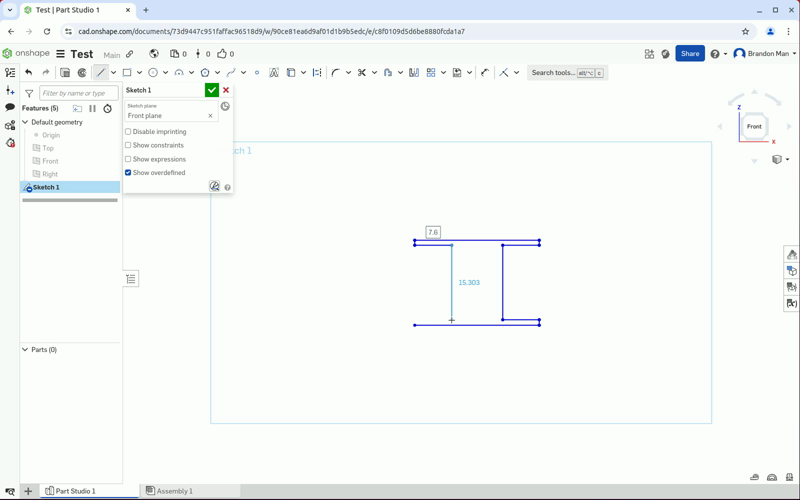
click(451, 319)
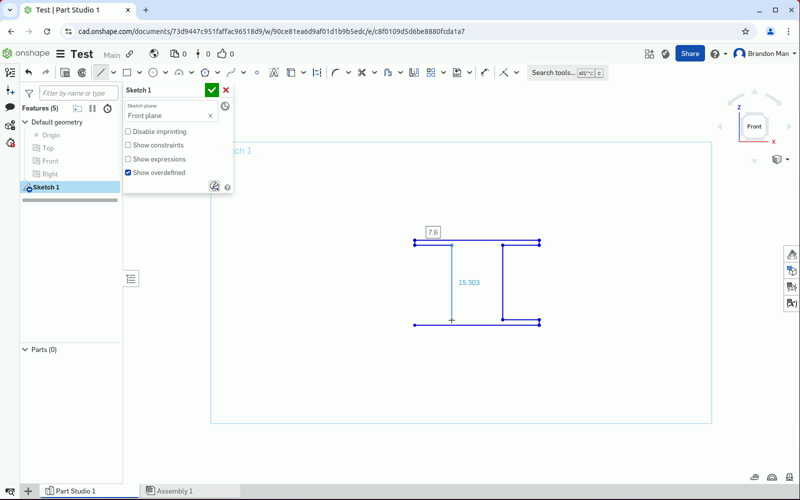
key_up(shift)
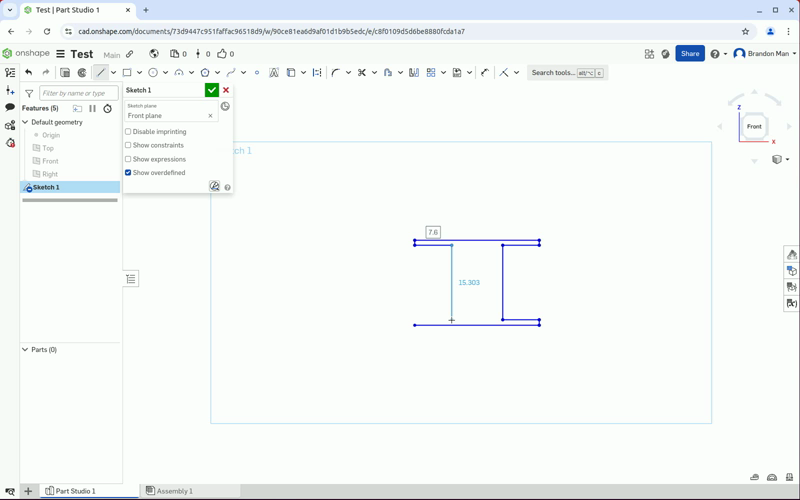
key_down(shift)
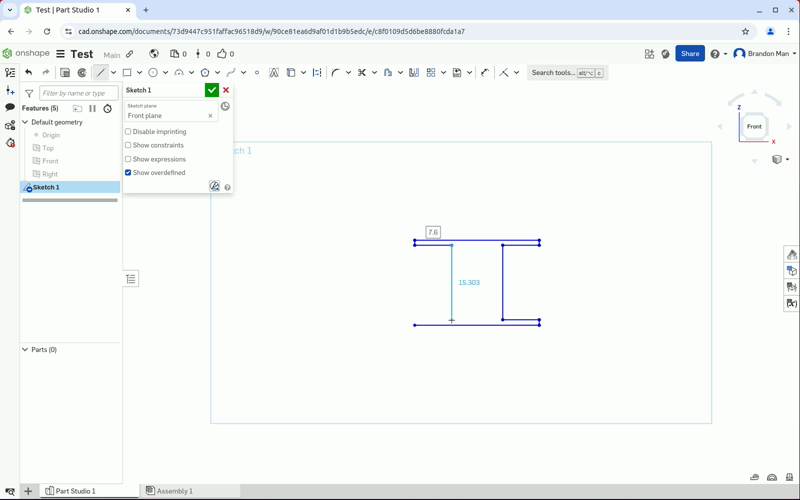
mouse_move(481, 319)
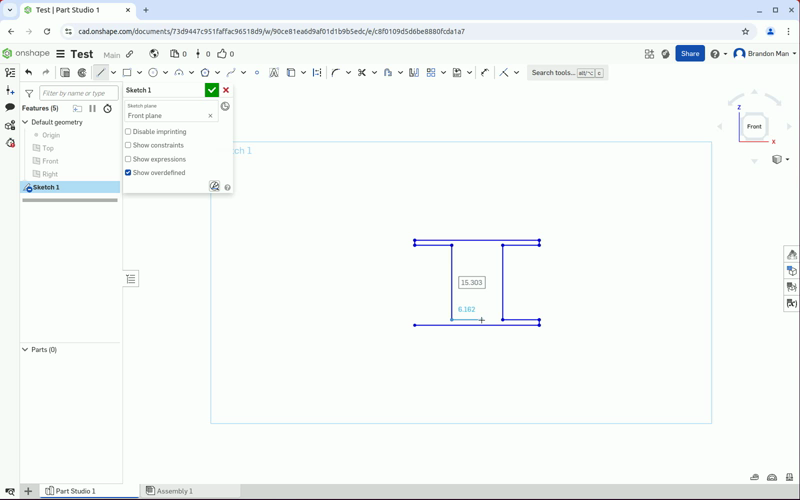
mouse_move(414, 319)
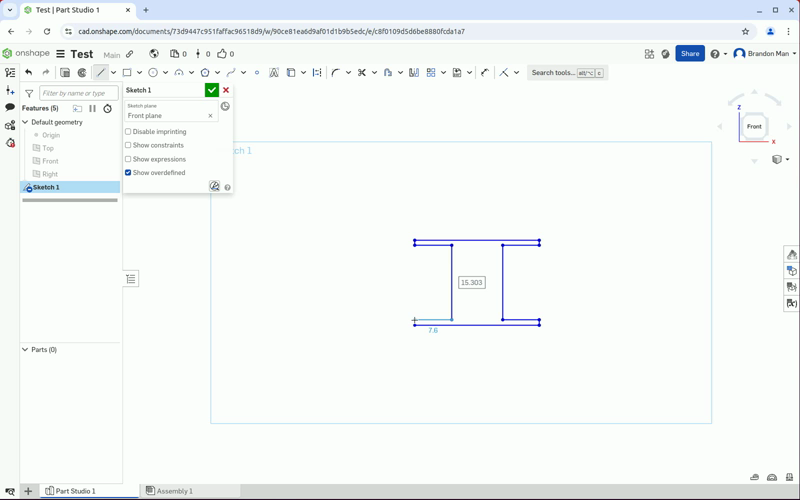
click(414, 319)
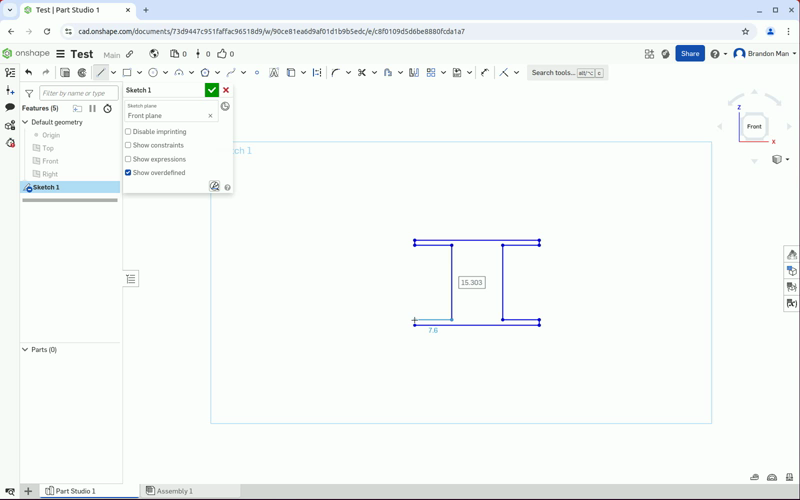
key_up(shift)
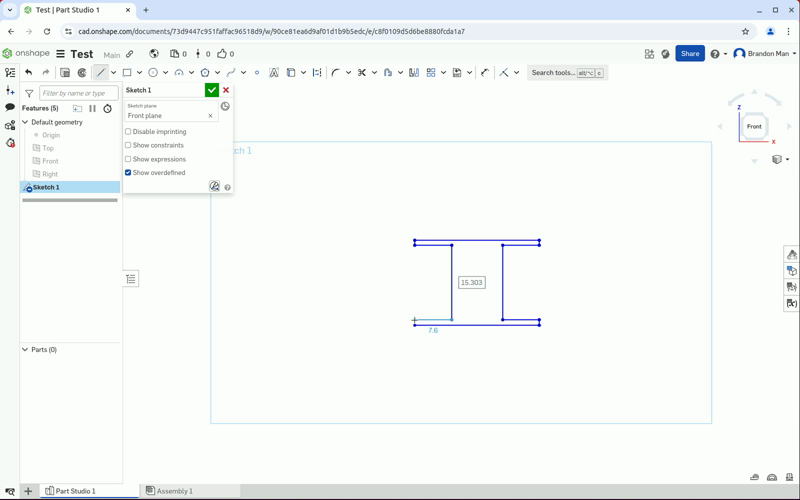
mouse_move(444, 319)
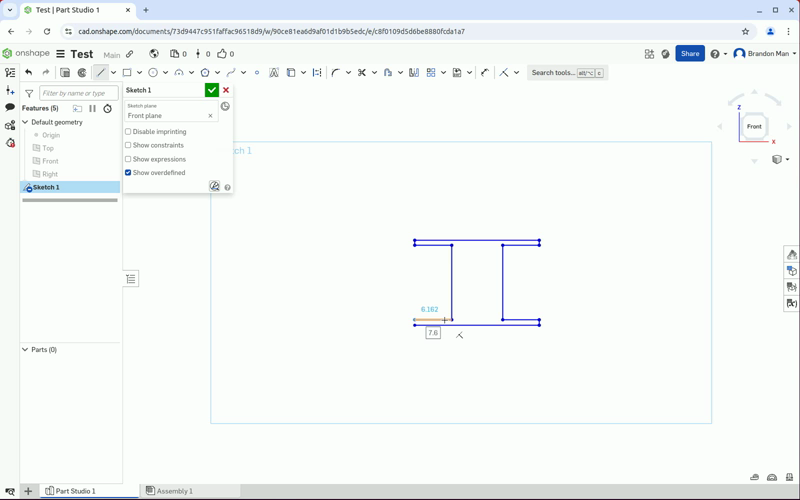
key_down(shift)
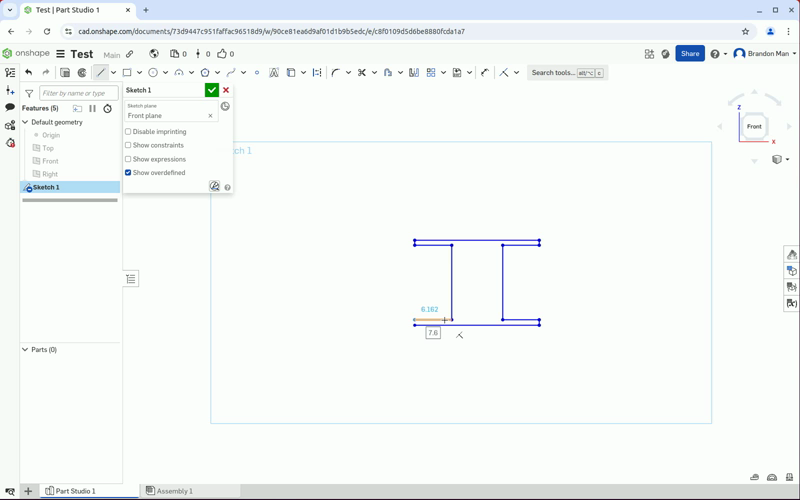
mouse_move(414, 325)
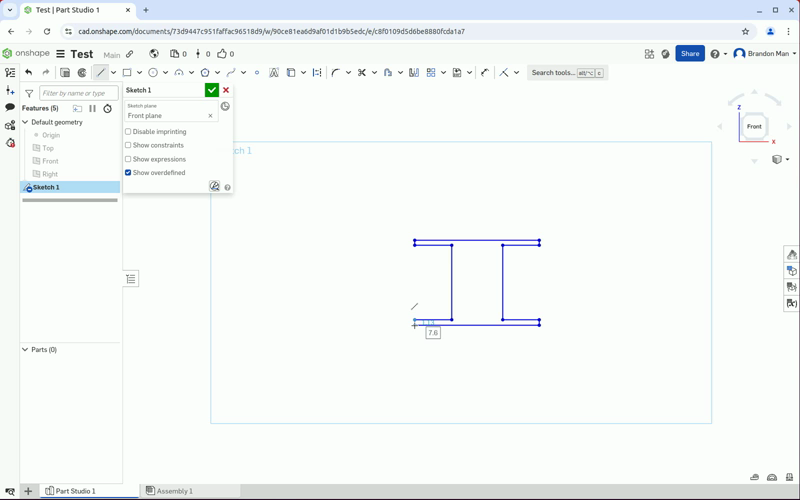
scroll(6)
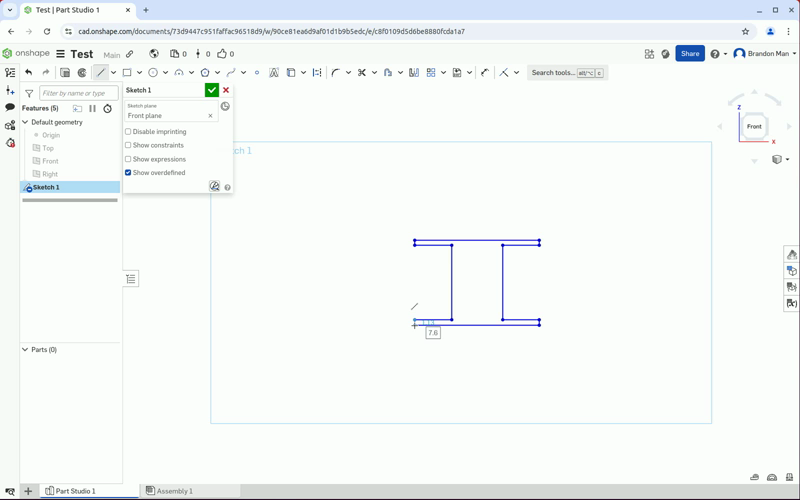
scroll(6)
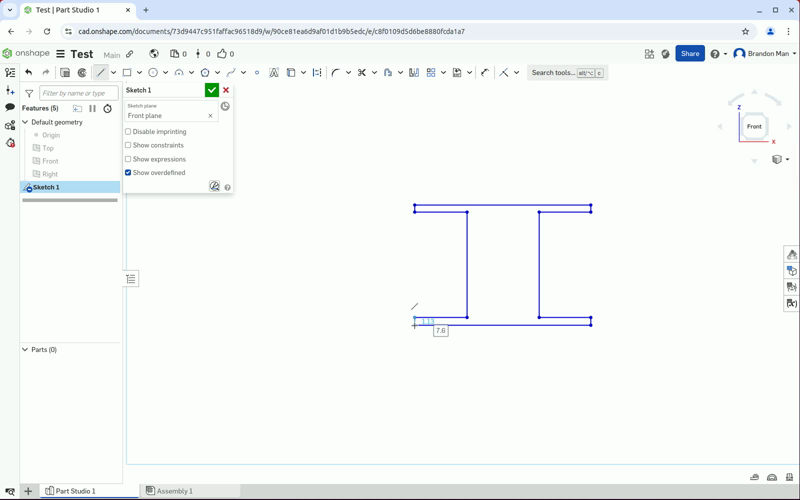
scroll(6)
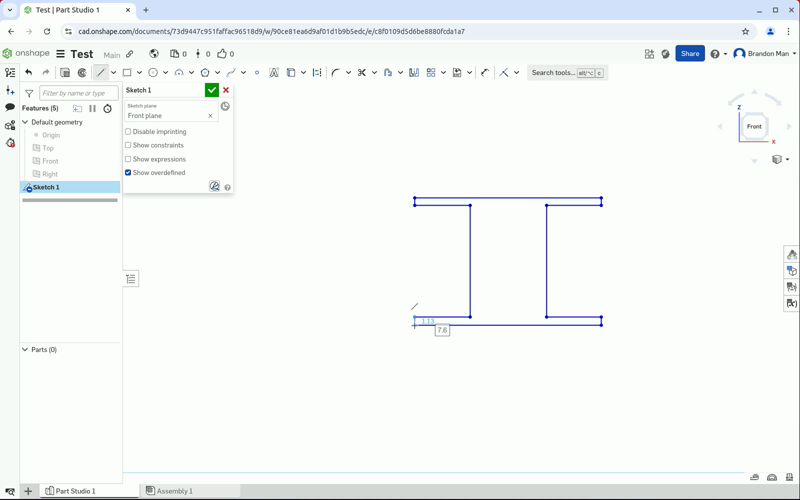
scroll(6)
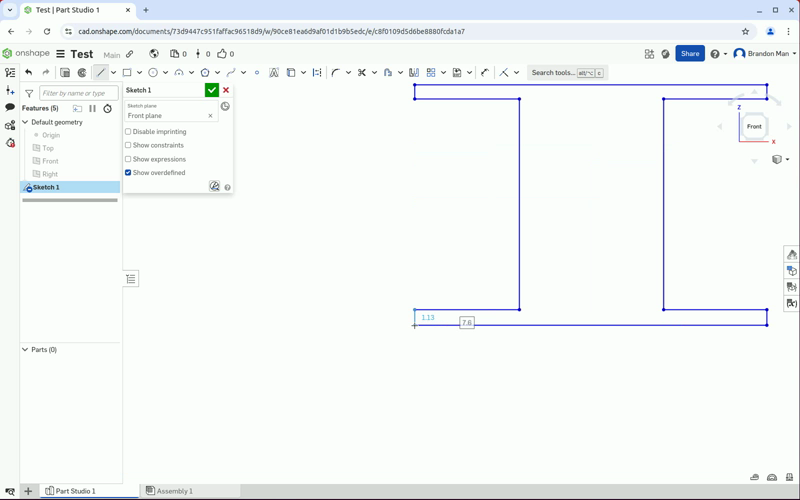
scroll(6)
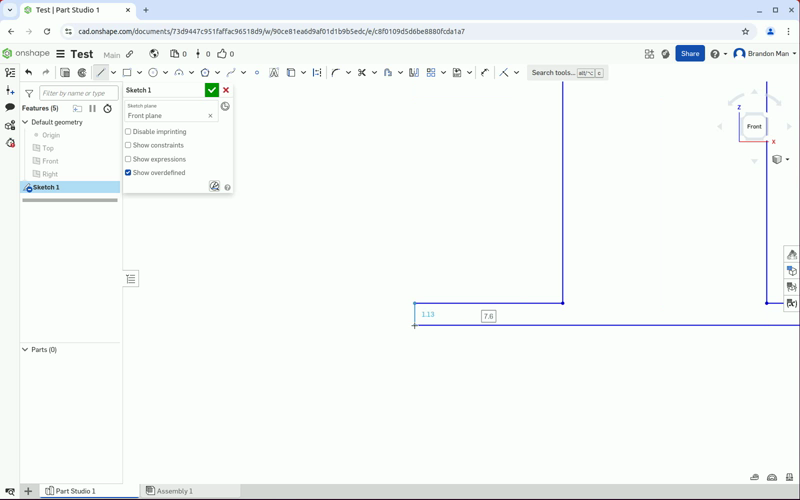
scroll(6)
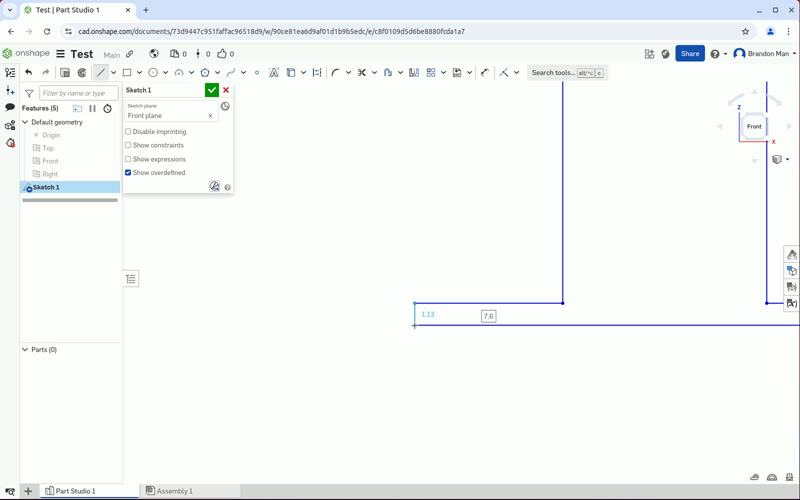
scroll(6)
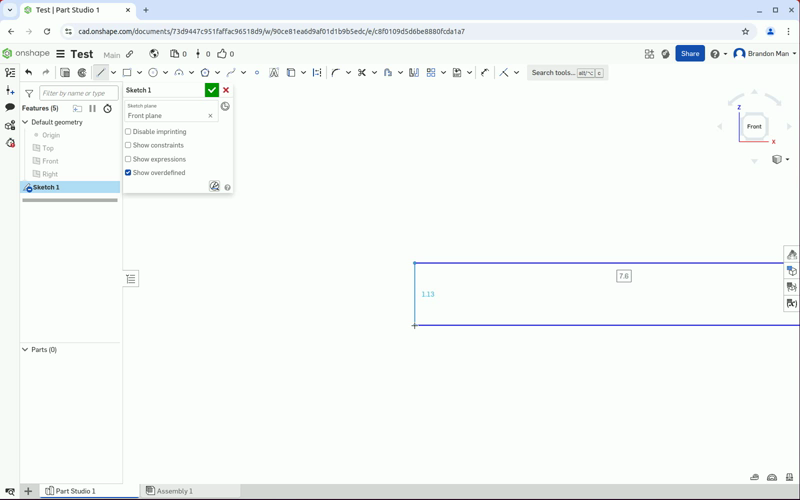
key_up(shift)
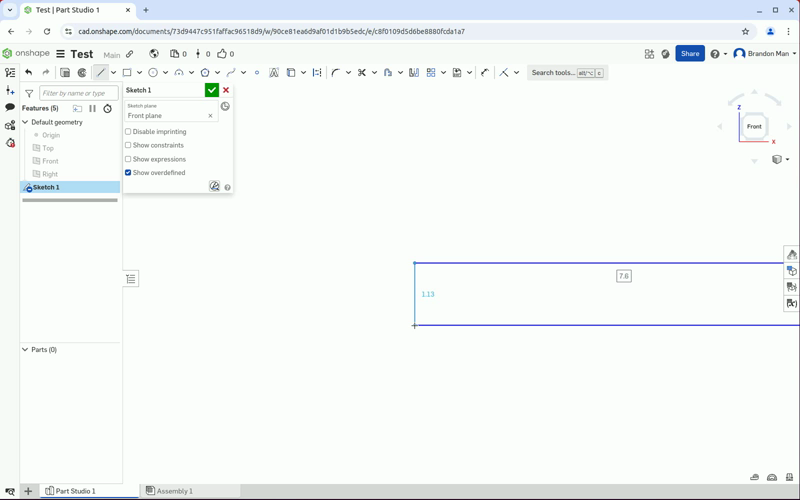
click(414, 325)
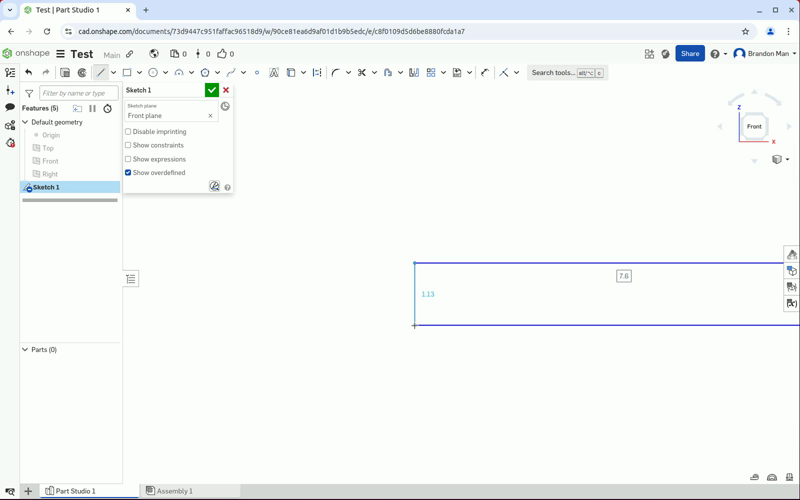
scroll(-6)
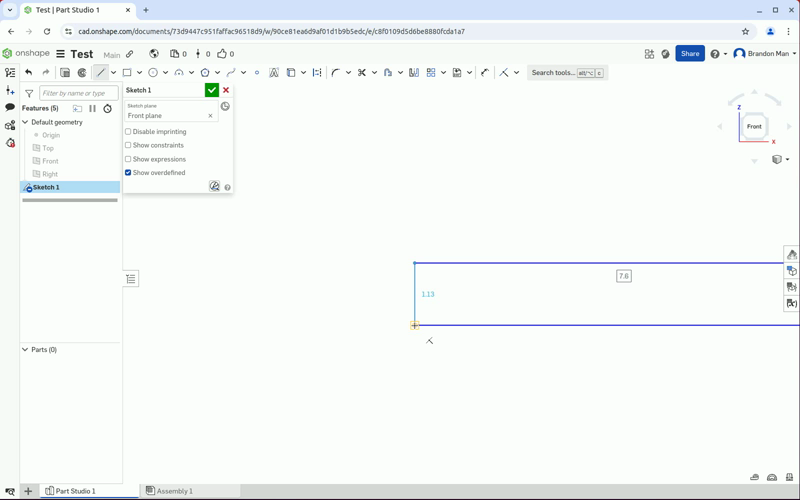
scroll(-6)
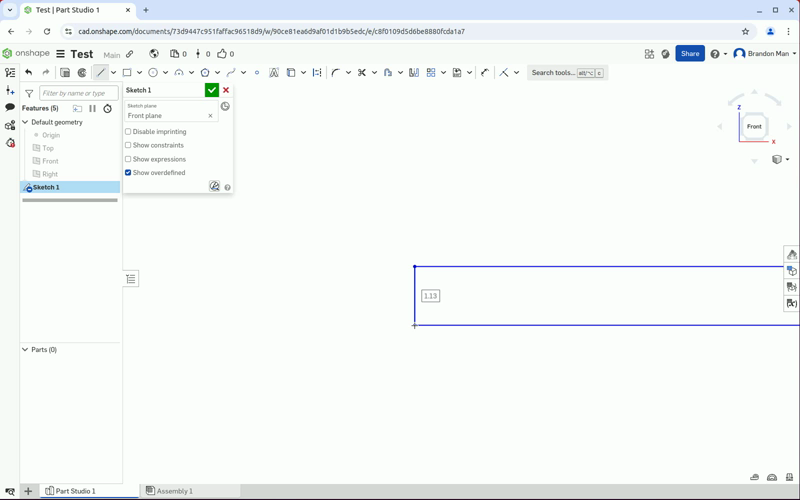
scroll(-6)
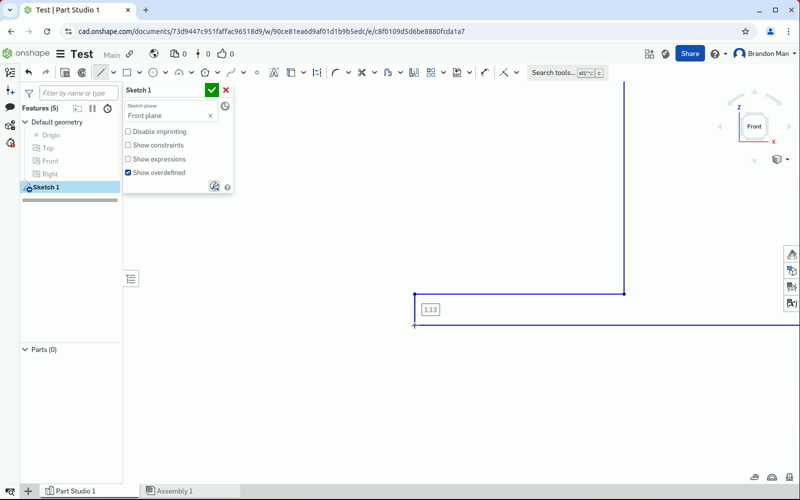
scroll(-6)
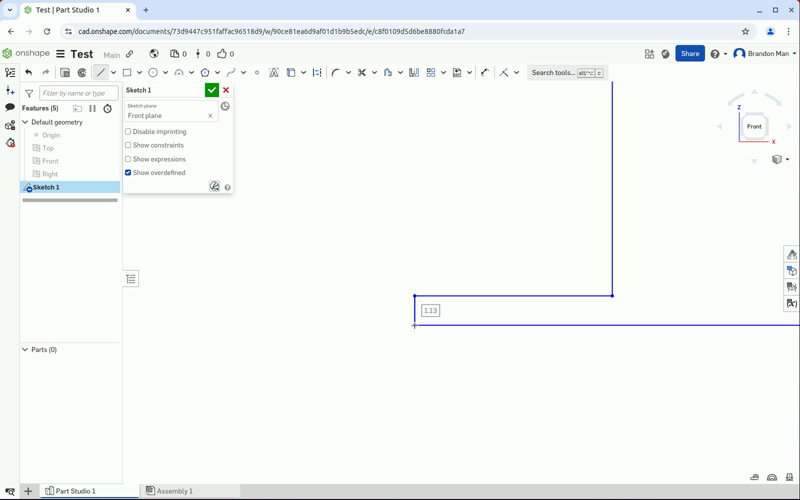
scroll(-6)
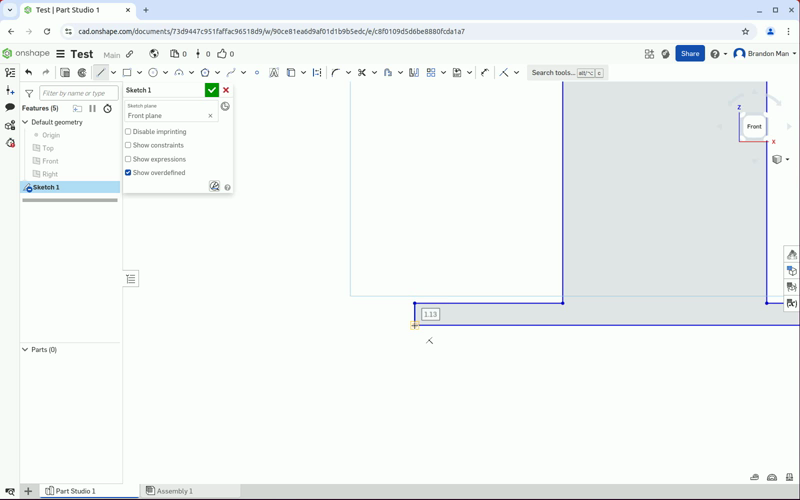
scroll(-6)
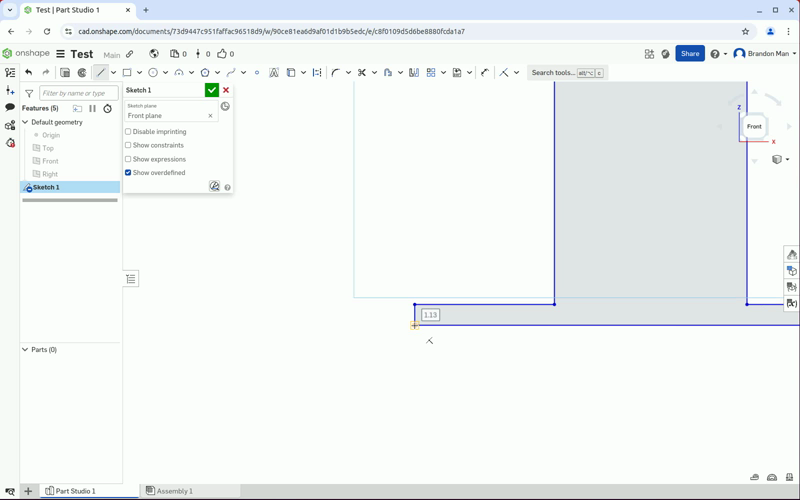
scroll(-6)
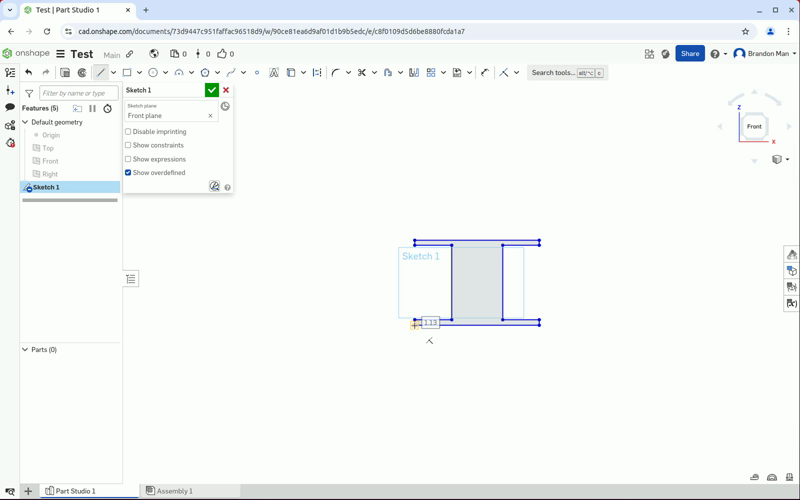
key(esc)
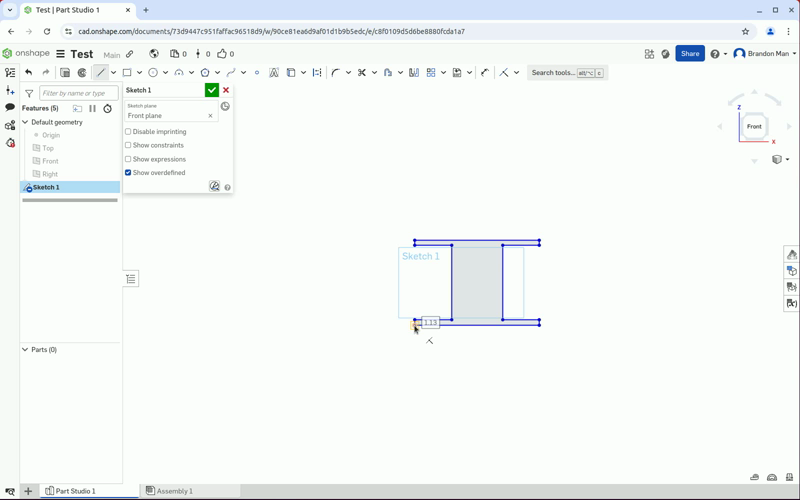
mouse_move(488, 269)
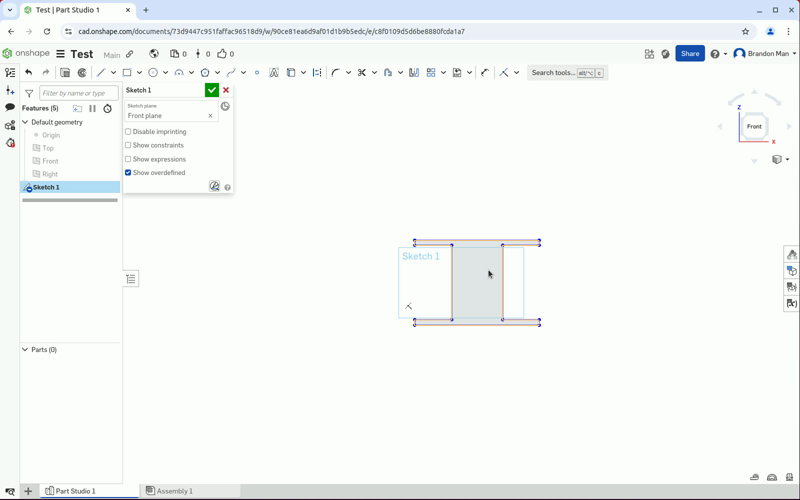
click(488, 269)
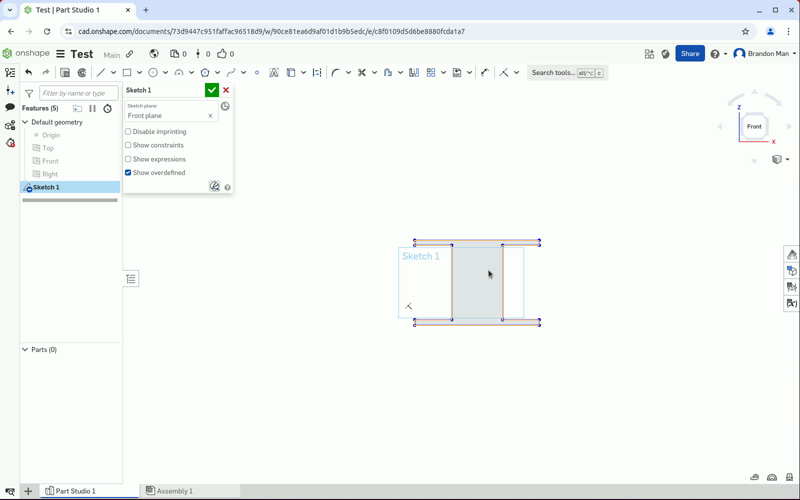
mouse_move(73, 352)
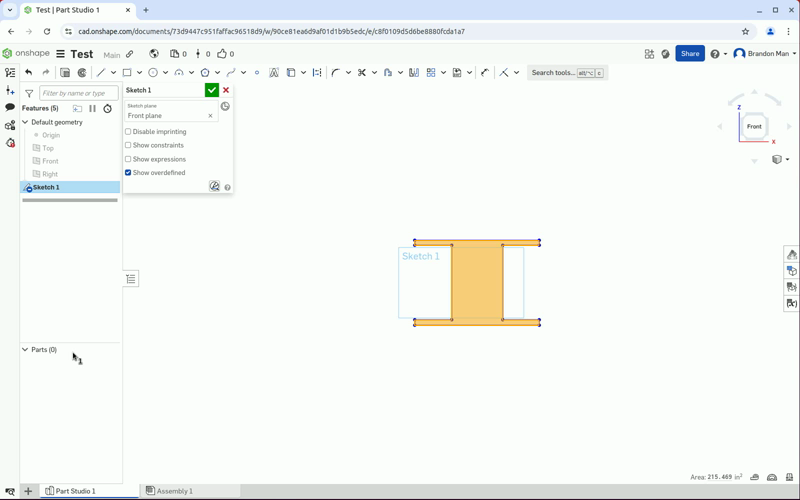
key(shift+y)
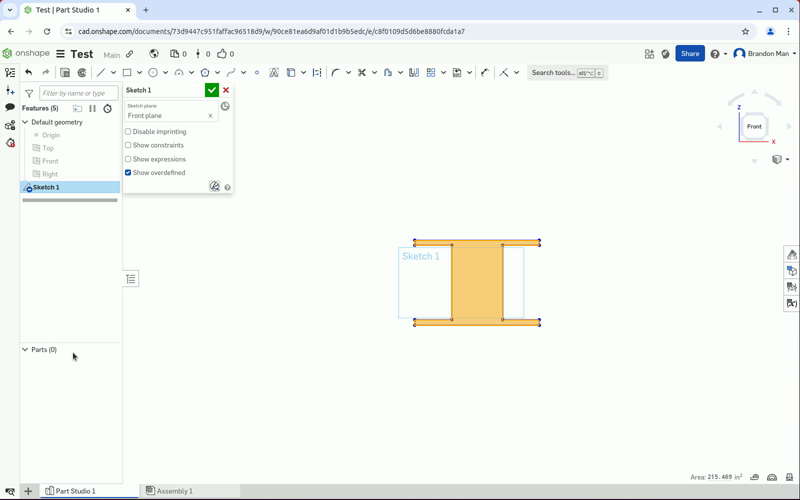
key(shift+e)
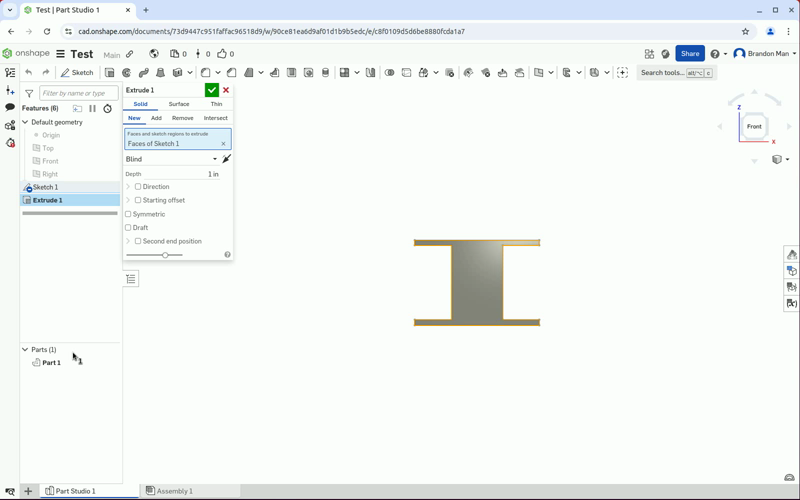
mouse_move(143, 106)
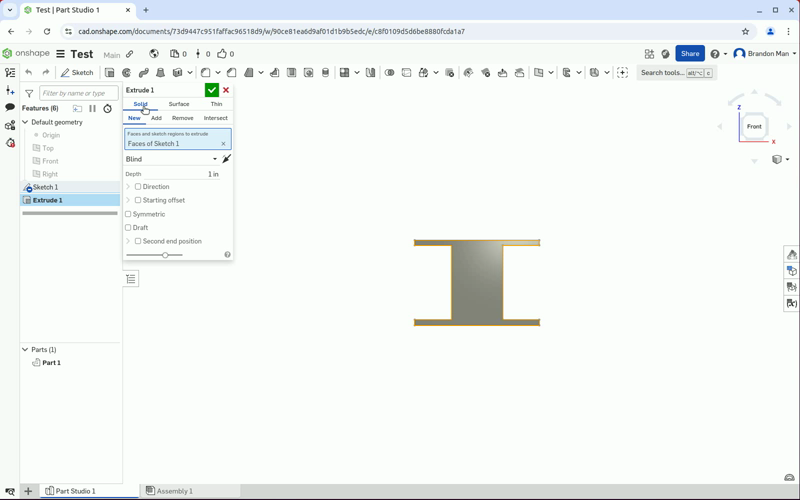
click(143, 106)
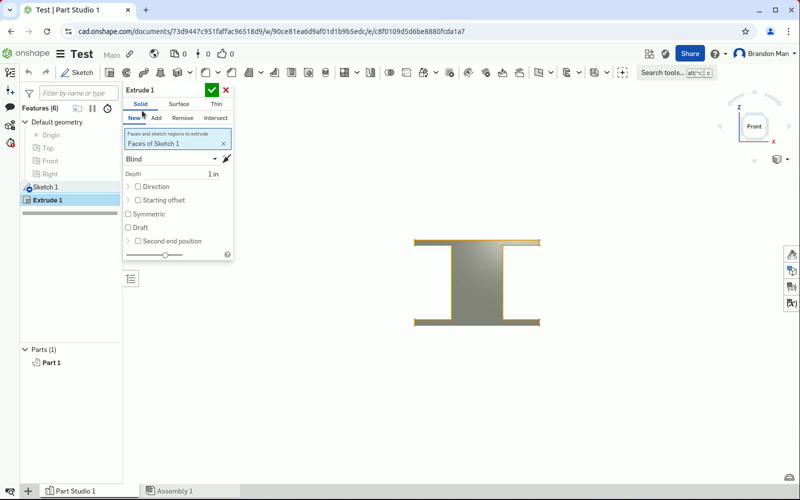
mouse_move(137, 120)
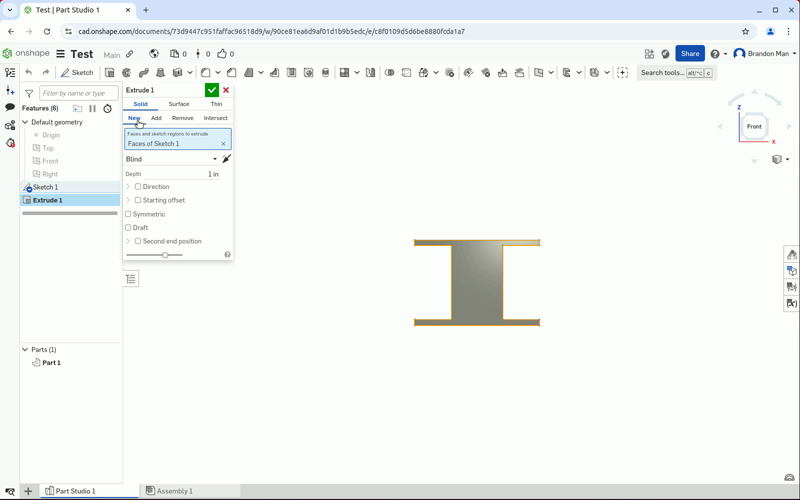
click(137, 120)
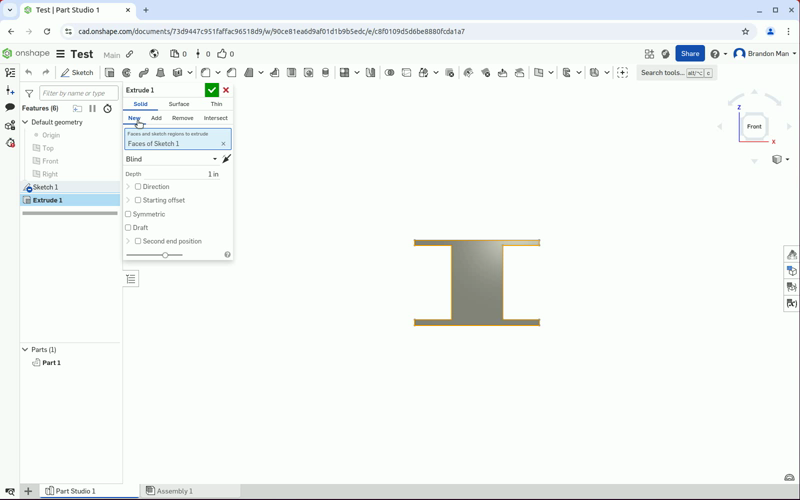
key(tab, 4)
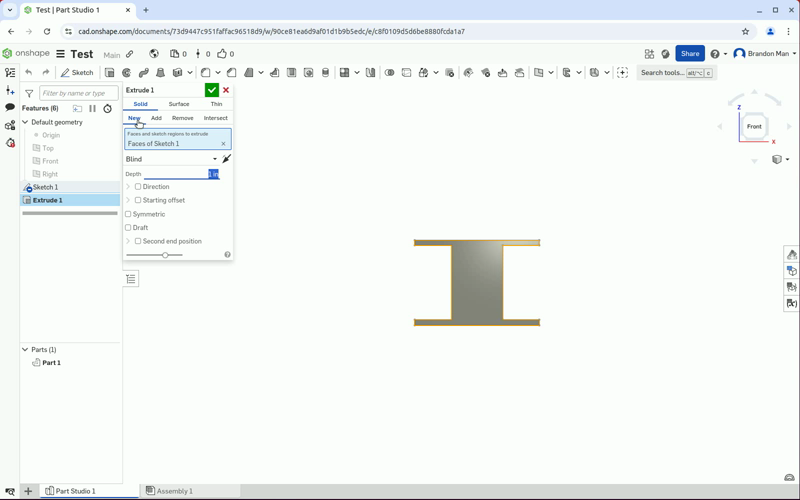
text(23.108)
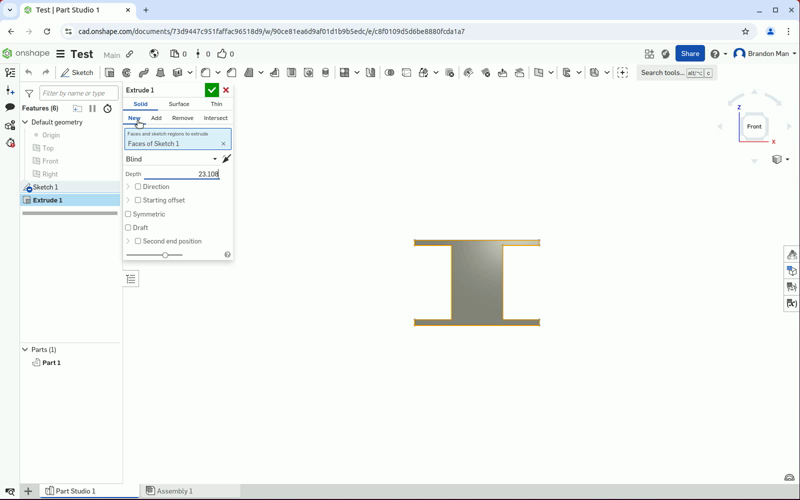
key(enter)
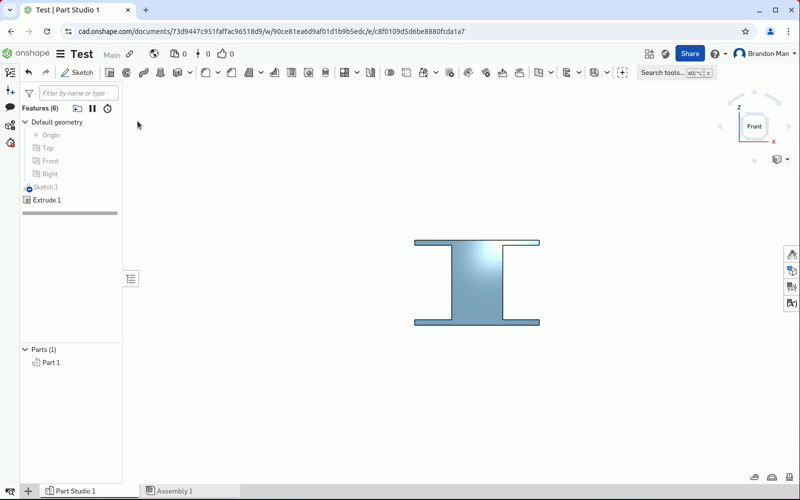
key(shift+h)
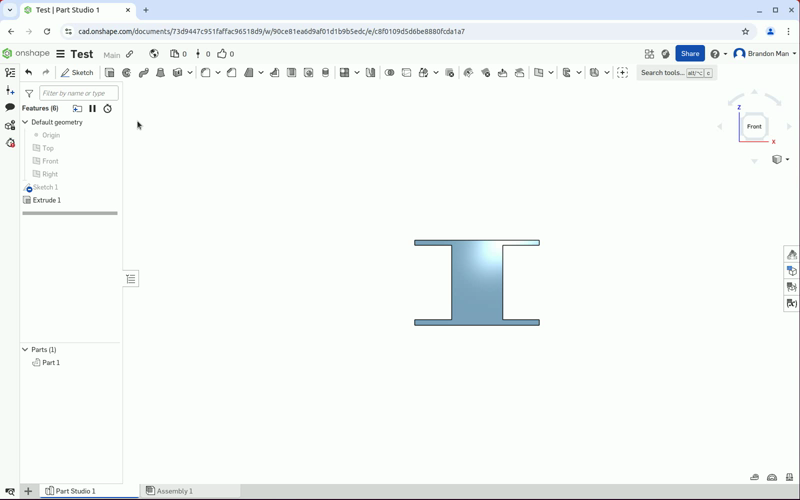
key(shift+h)
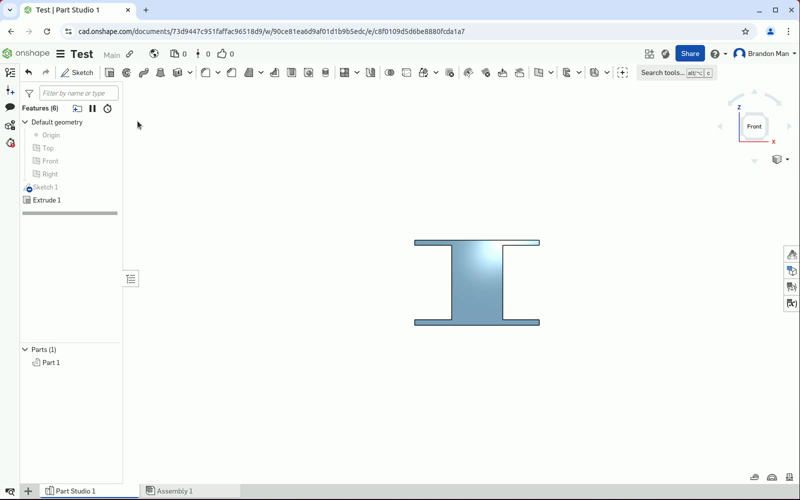
mouse_move(73, 189)
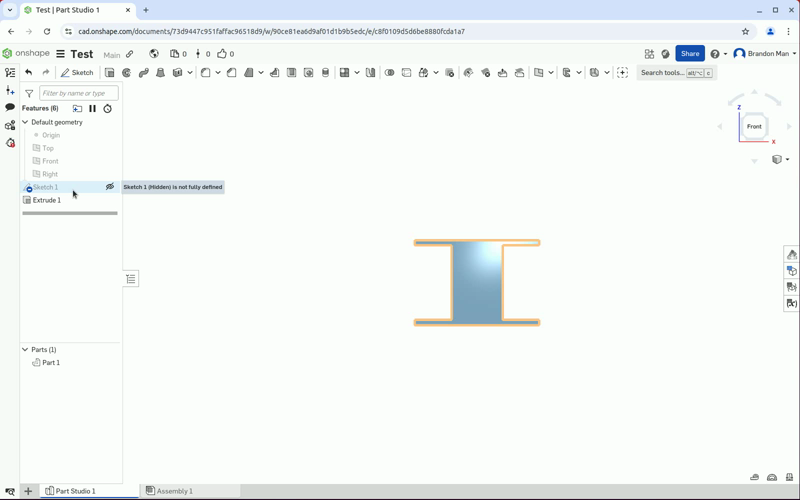
click(73, 189)
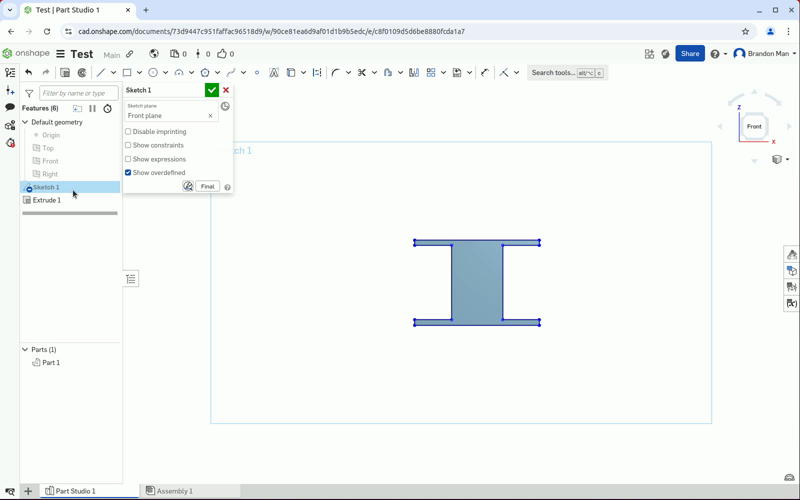
mouse_move(229, 92)
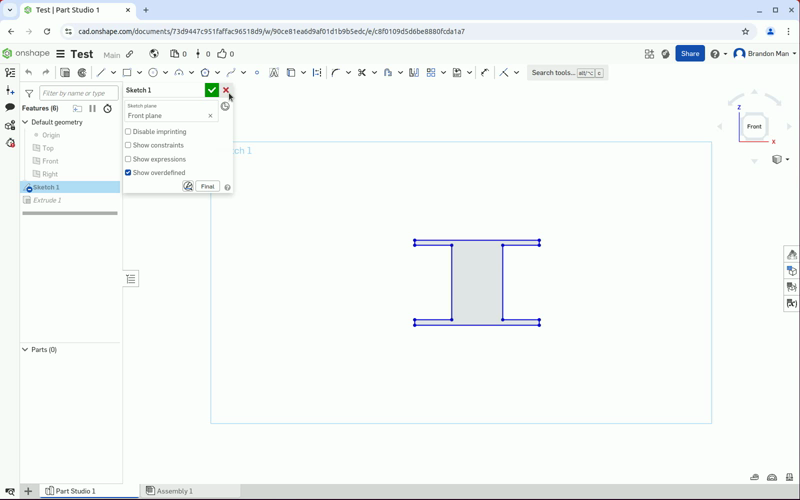
click(229, 92)
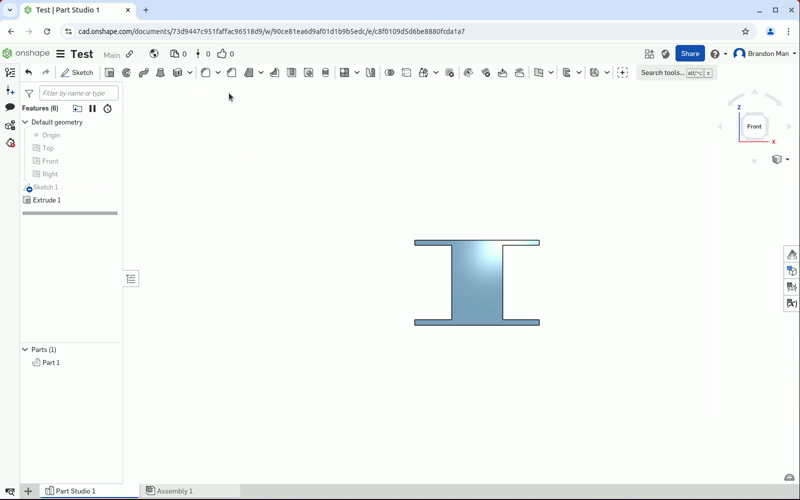
mouse_move(73, 352)
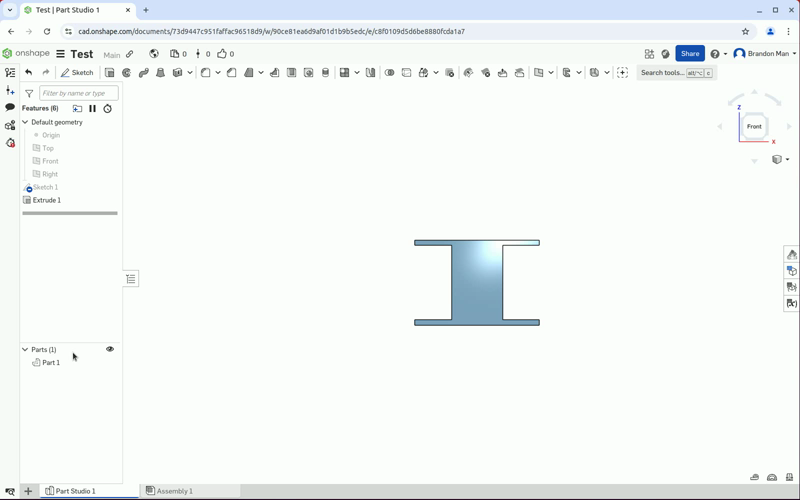
key(y)
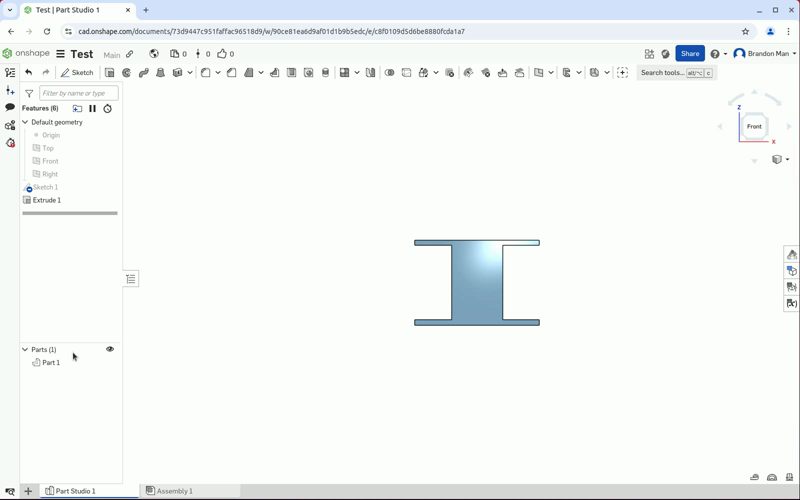
key(shift+p)
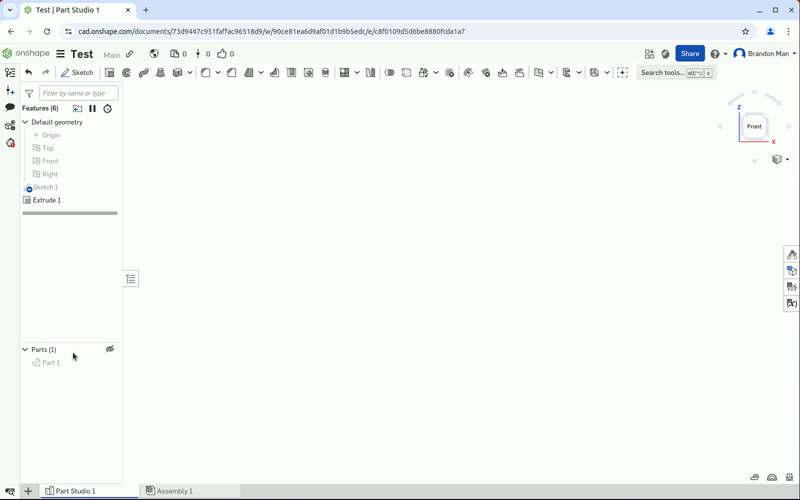
key(space)
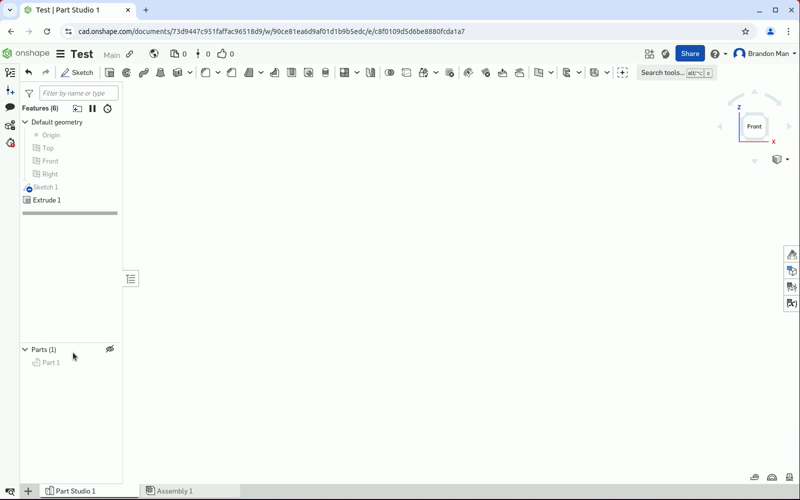
key_down(shift)
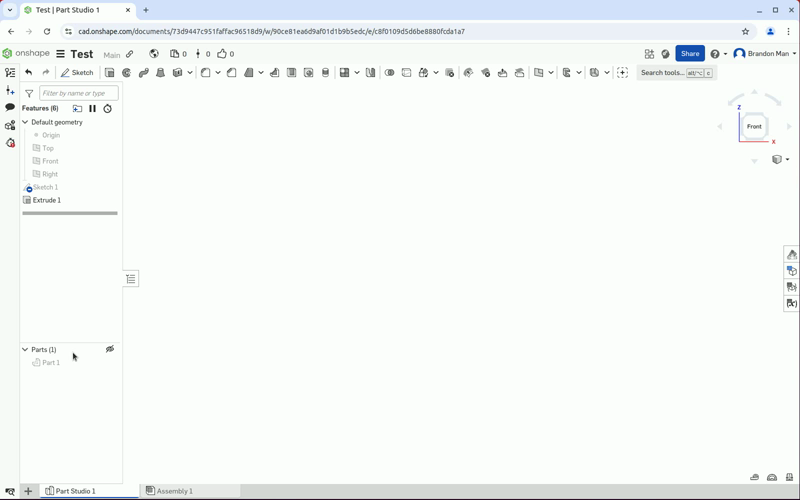
key(down)
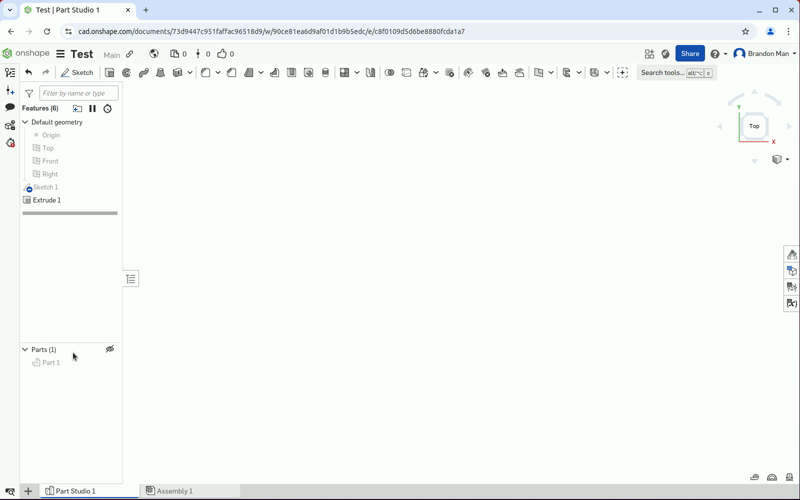
key_up(shift)
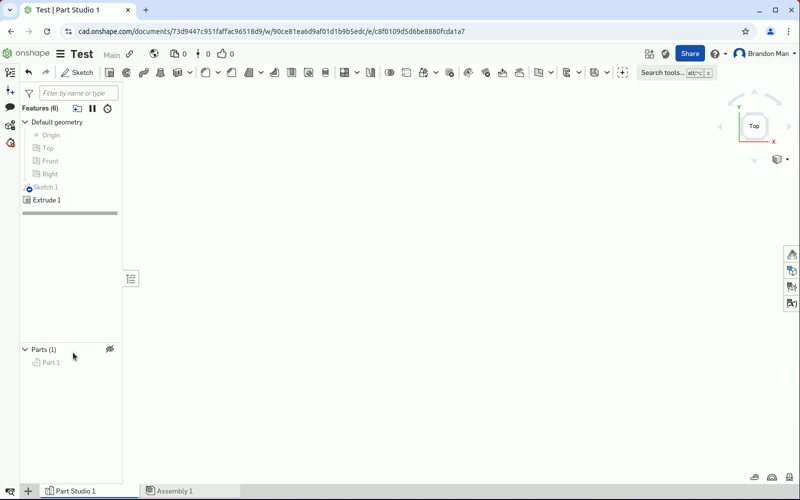
mouse_move(73, 352)
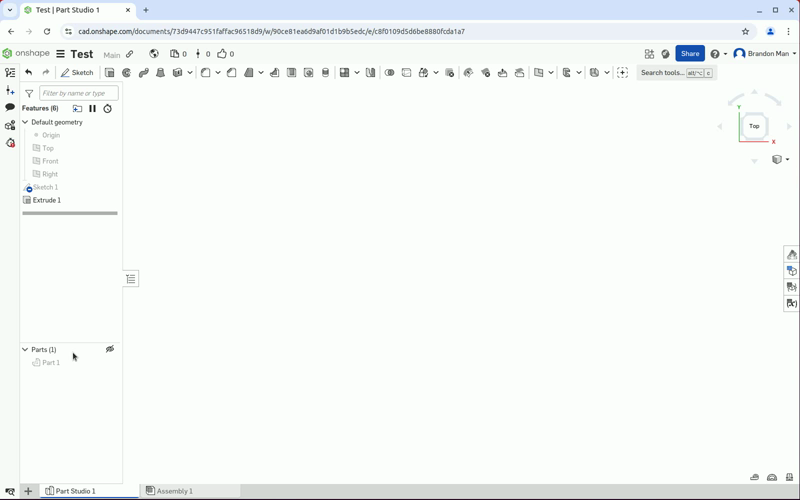
key(shift+y)
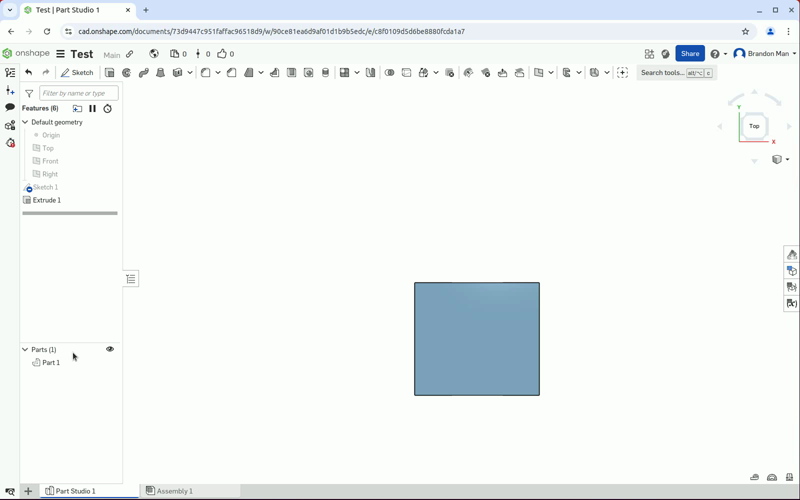
mouse_move(541, 75)
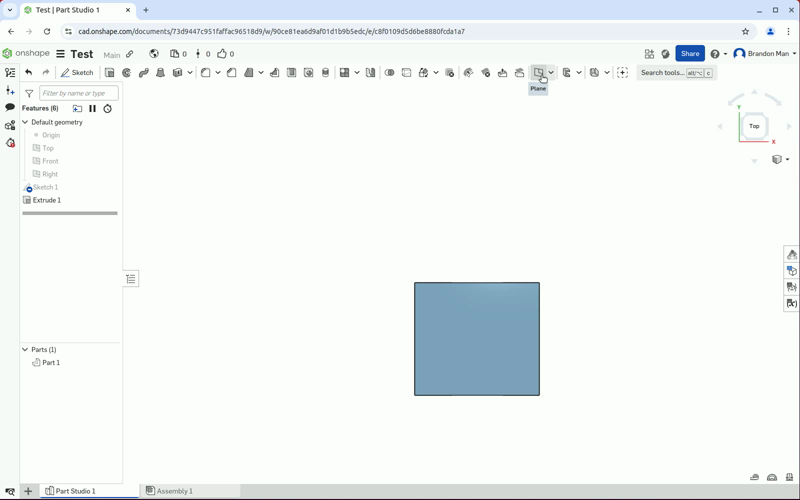
click(541, 75)
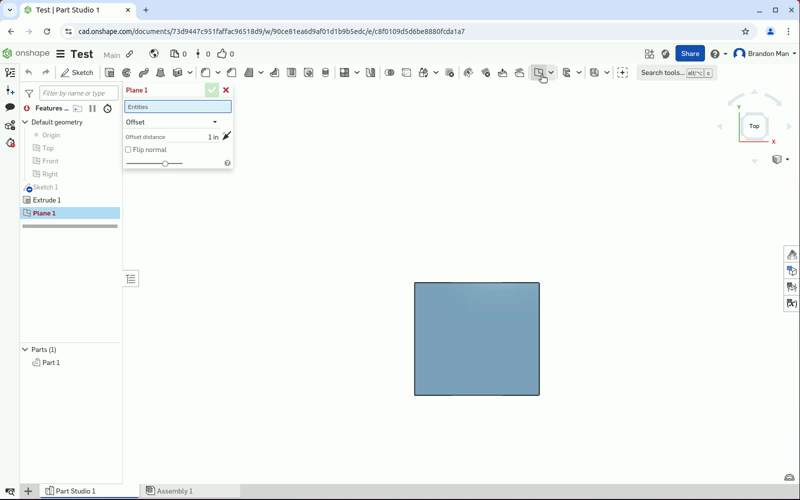
mouse_move(73, 150)
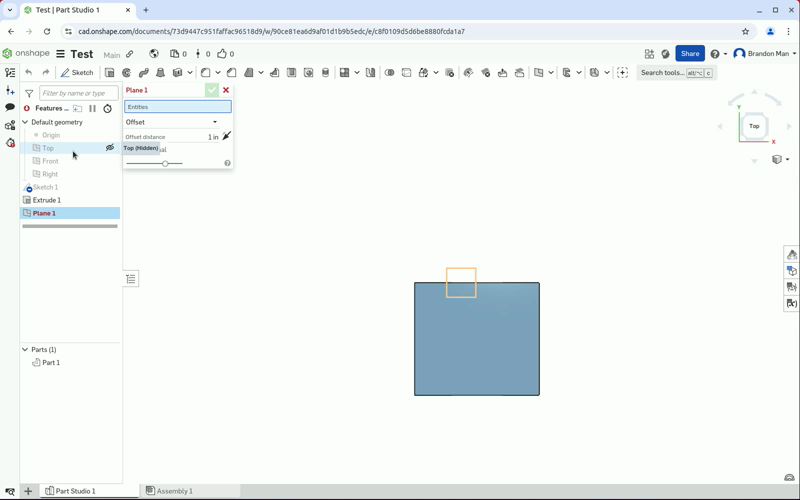
click(73, 150)
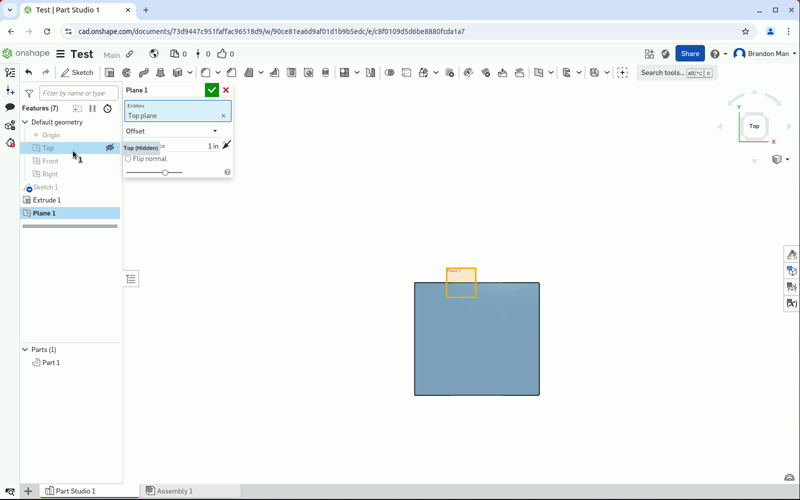
key(tab, 2)
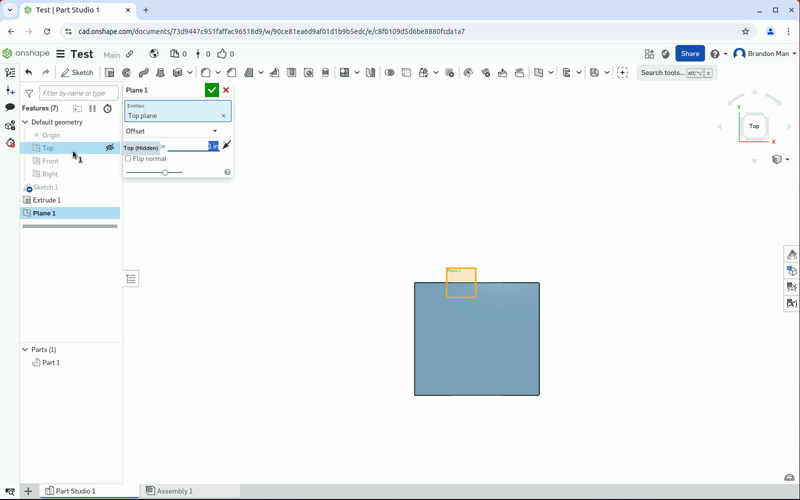
text(8.658)
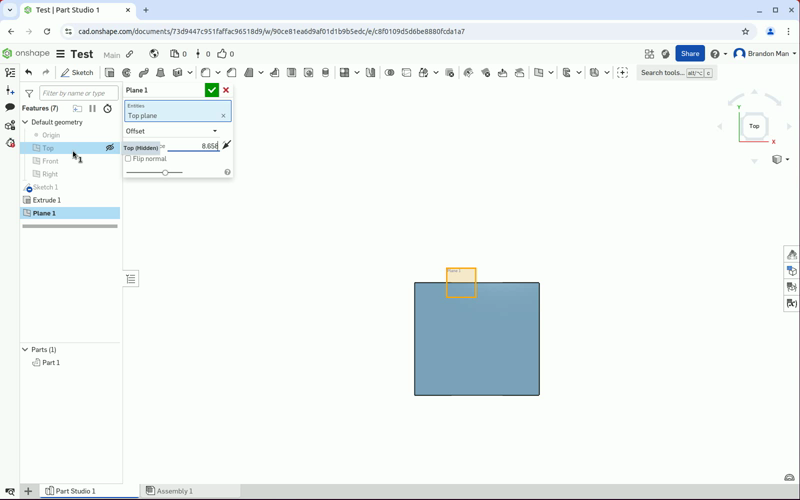
key(enter, 2)
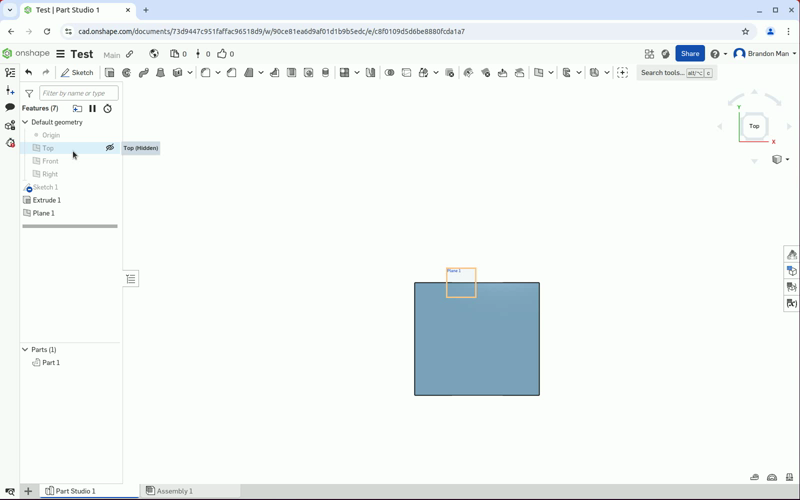
key(shift+s)
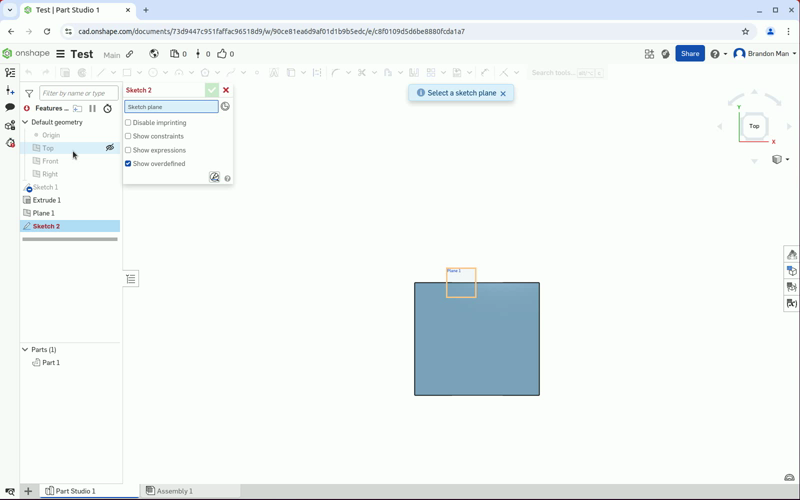
mouse_move(73, 215)
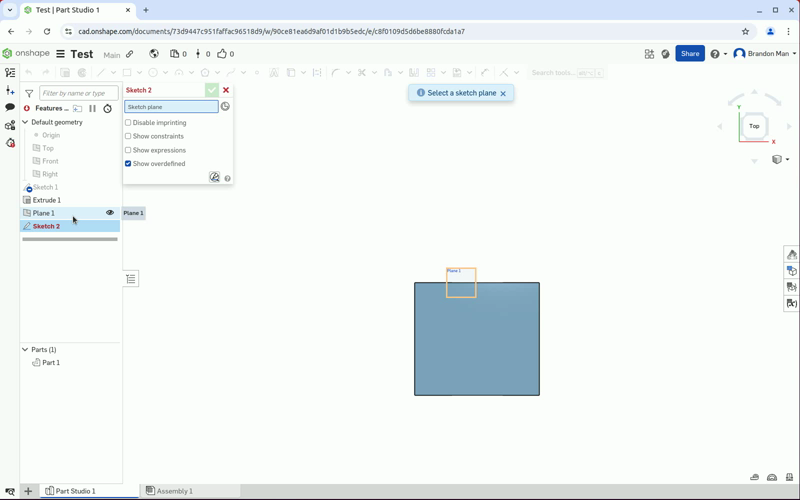
click(73, 215)
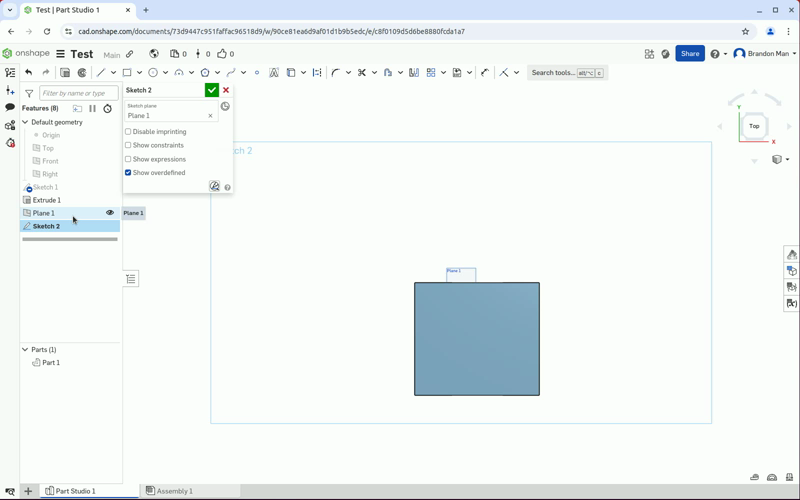
mouse_move(73, 352)
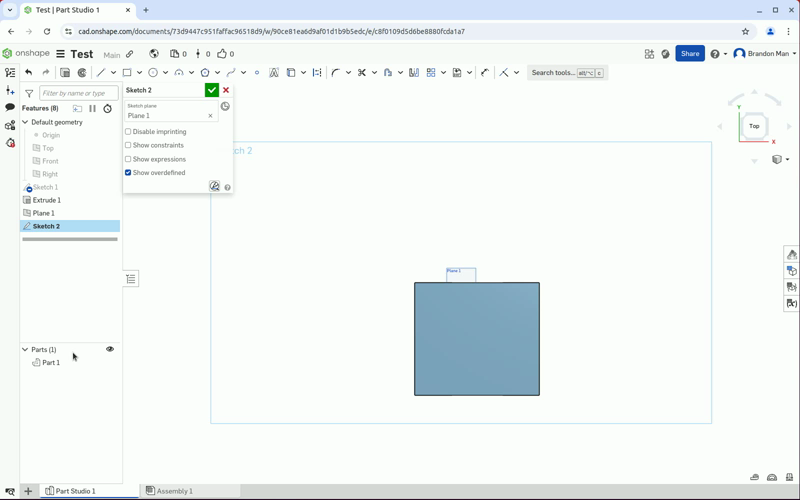
key(y)
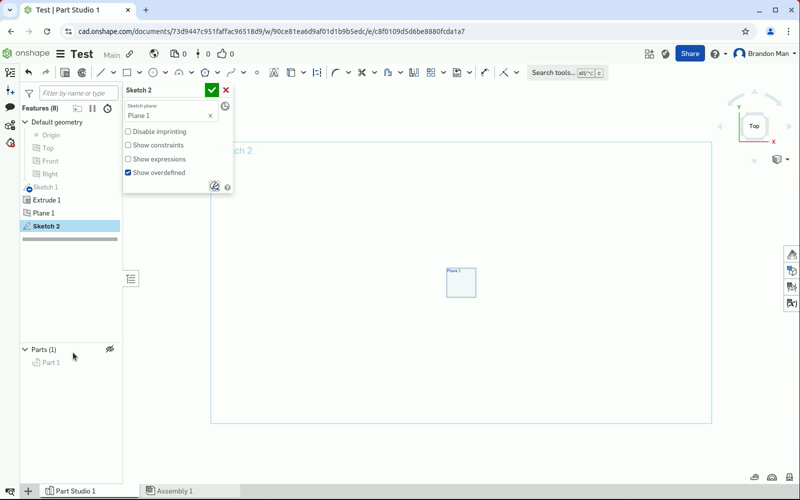
key(l)
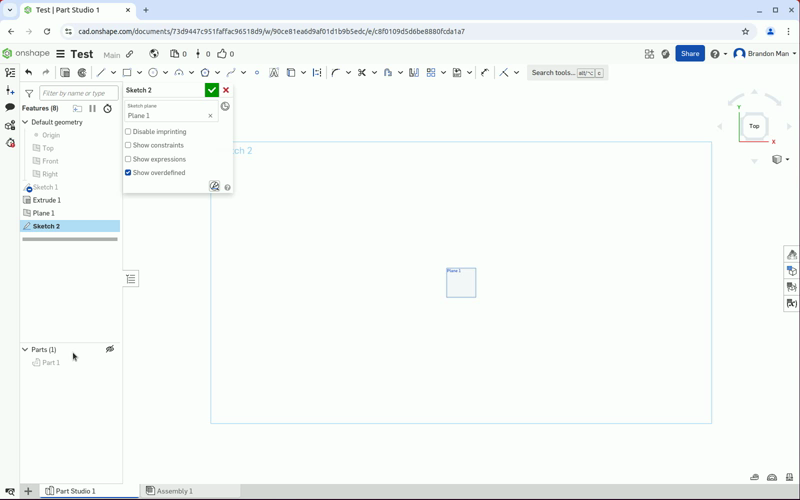
key_down(shift)
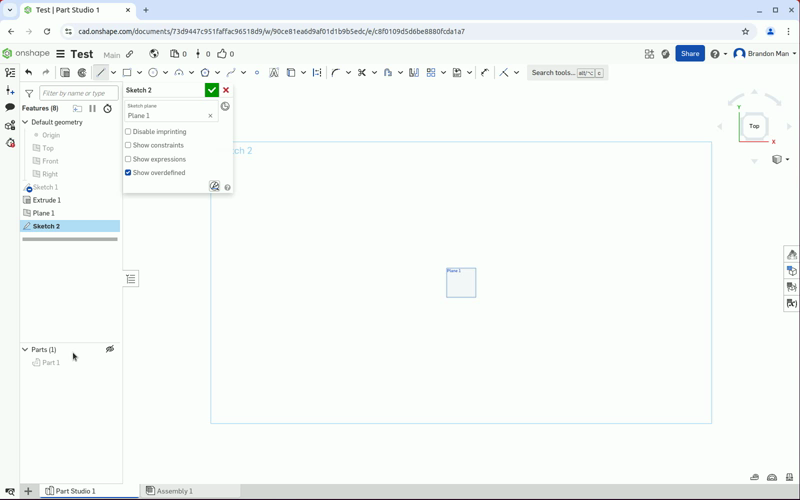
mouse_move(457, 381)
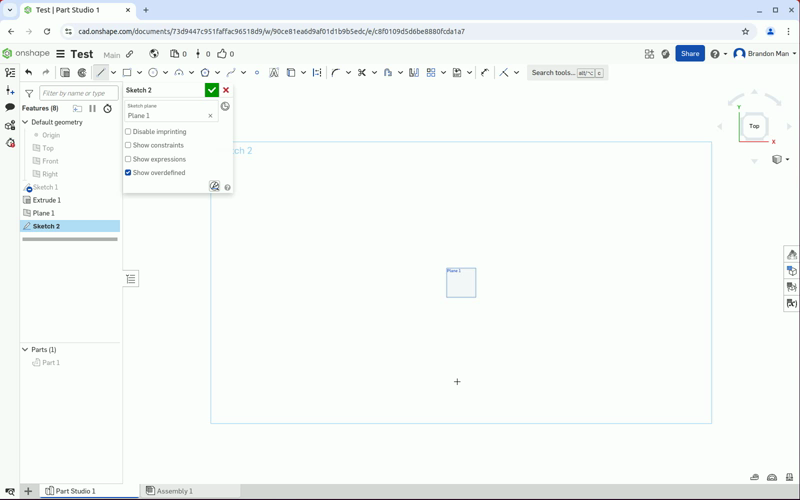
click(457, 381)
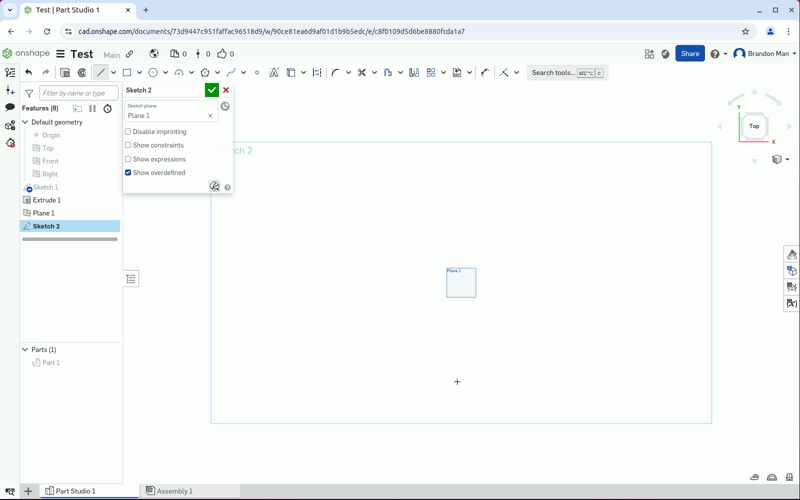
key_up(shift)
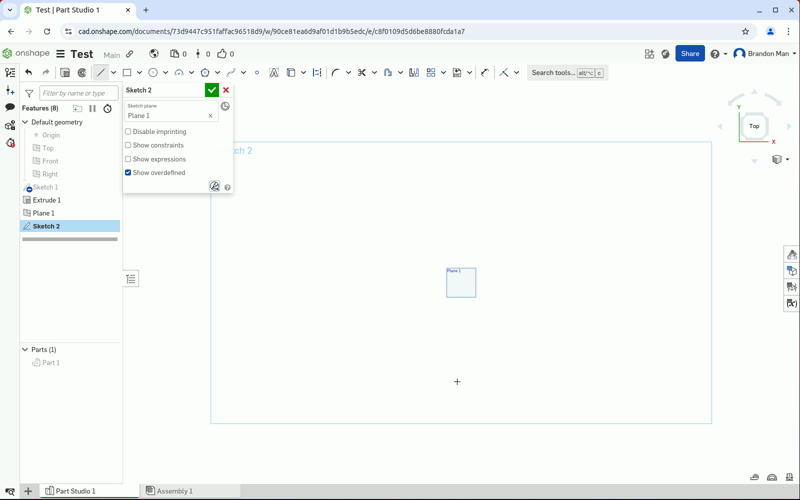
key_down(shift)
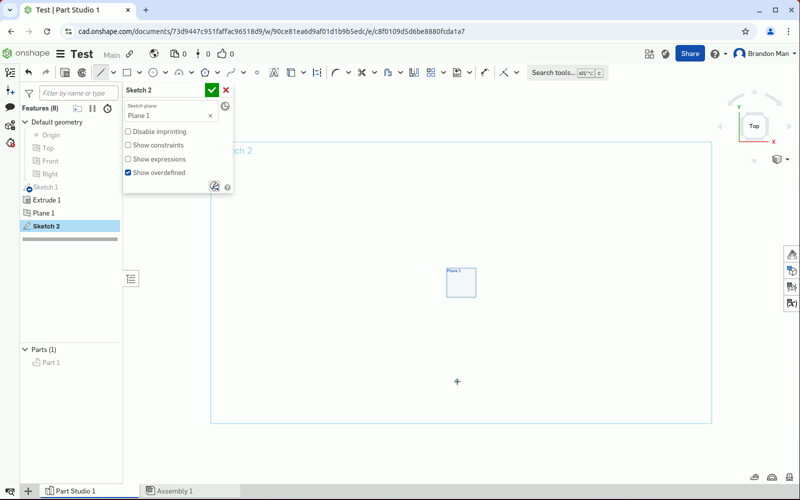
mouse_move(487, 381)
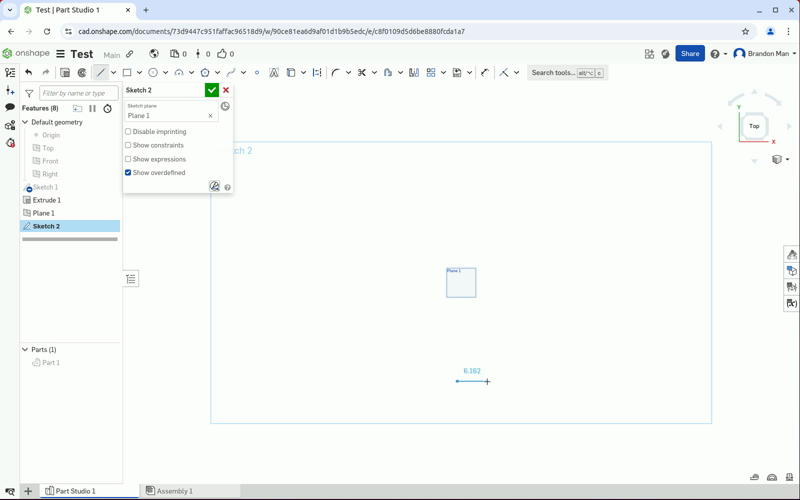
mouse_move(496, 381)
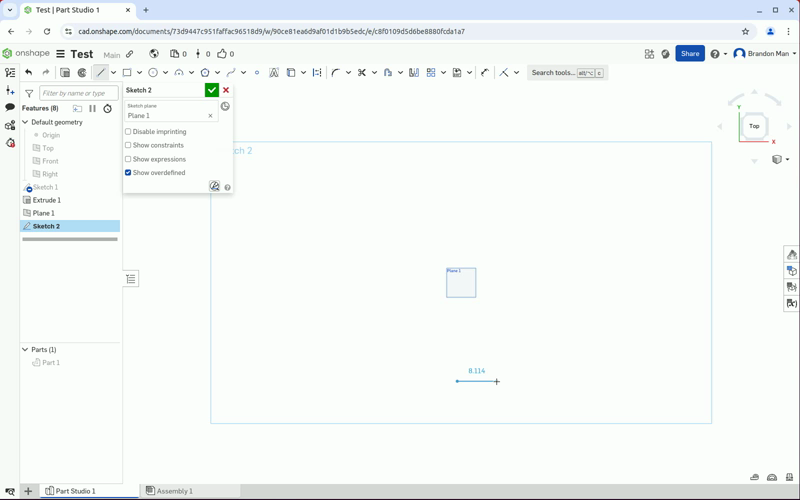
click(496, 381)
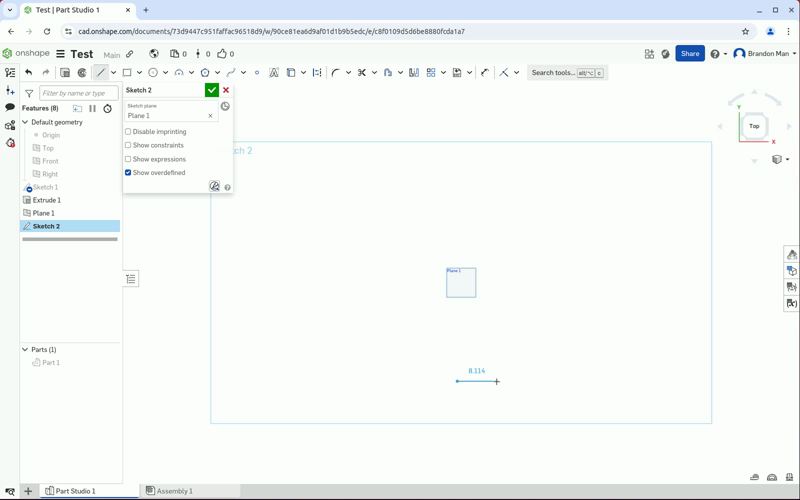
key_up(shift)
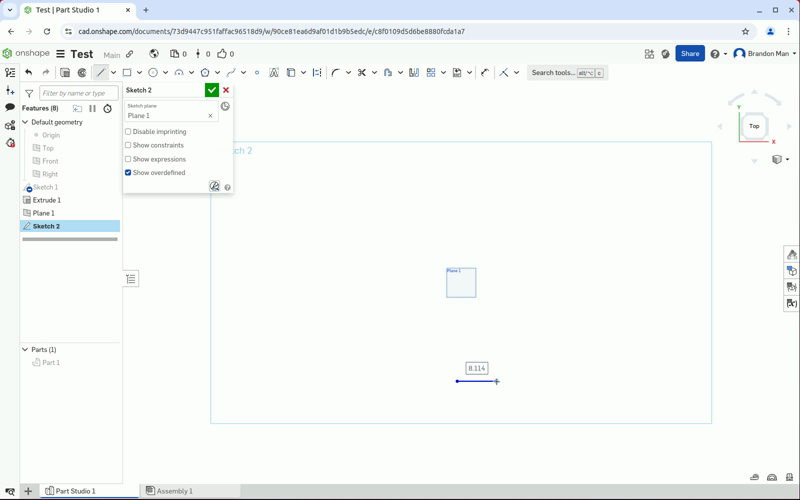
key_down(shift)
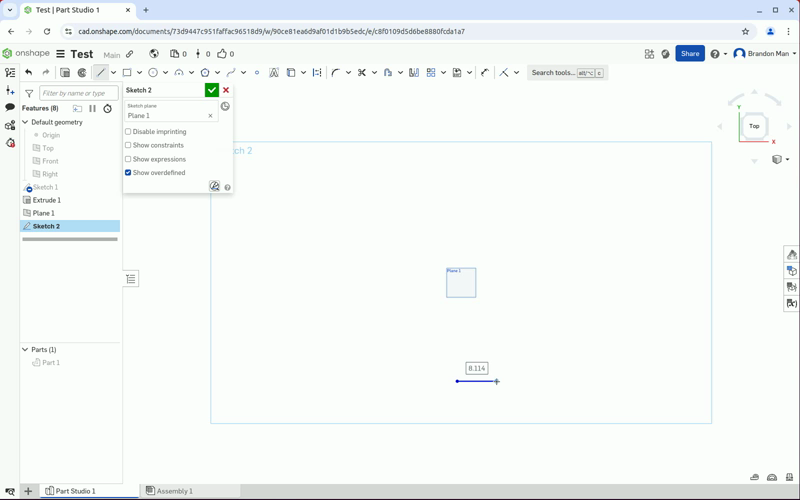
mouse_move(496, 296)
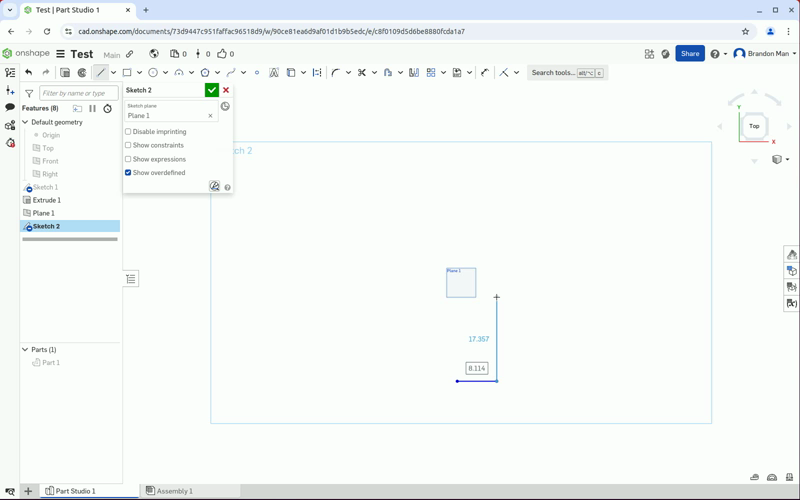
click(496, 296)
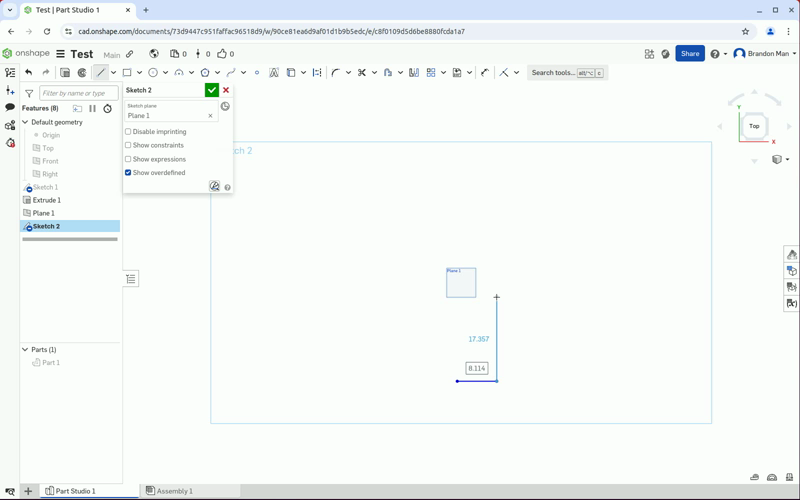
key_up(shift)
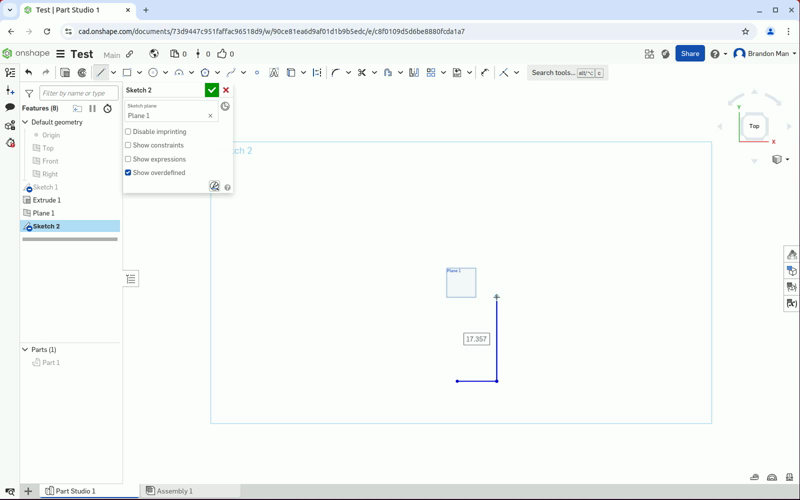
key_down(shift)
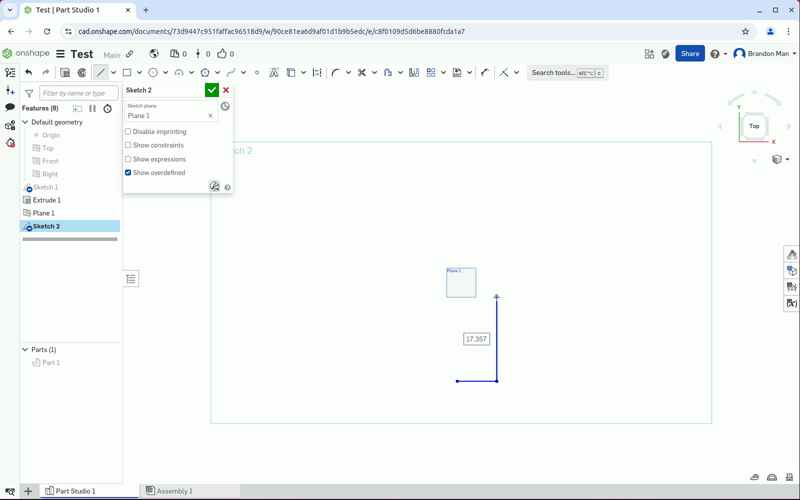
mouse_move(526, 296)
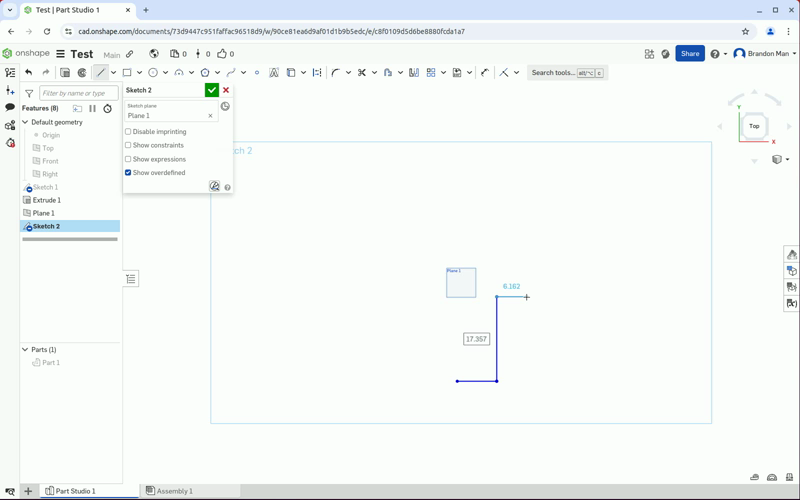
mouse_move(457, 296)
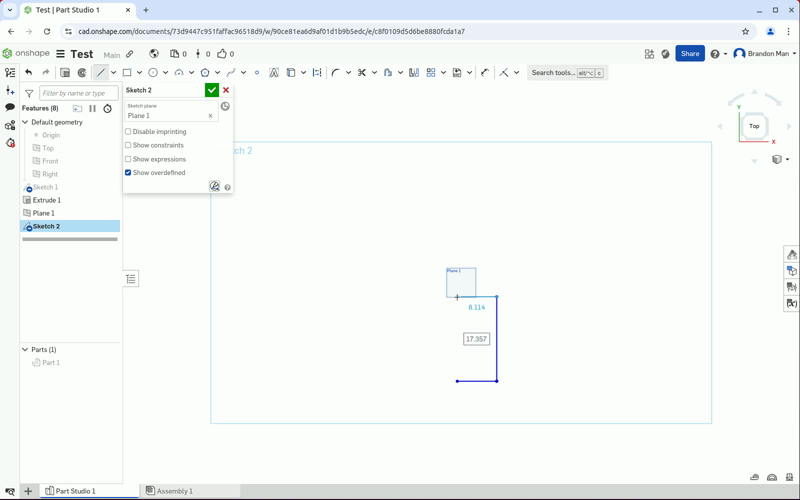
click(457, 296)
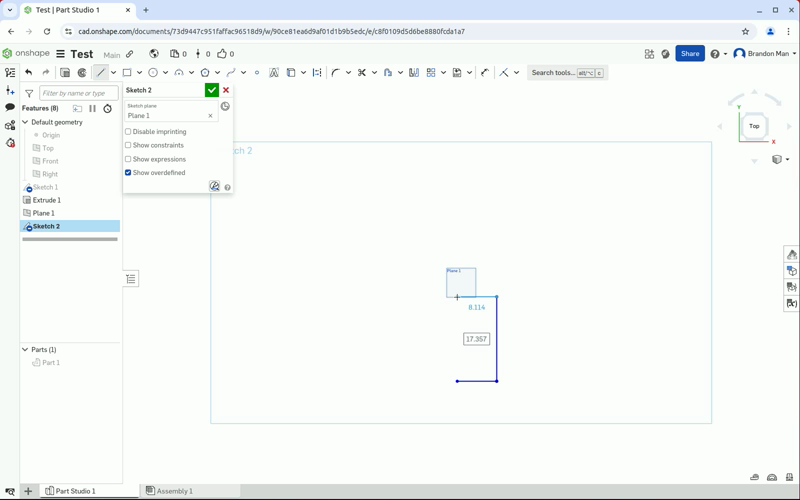
key_up(shift)
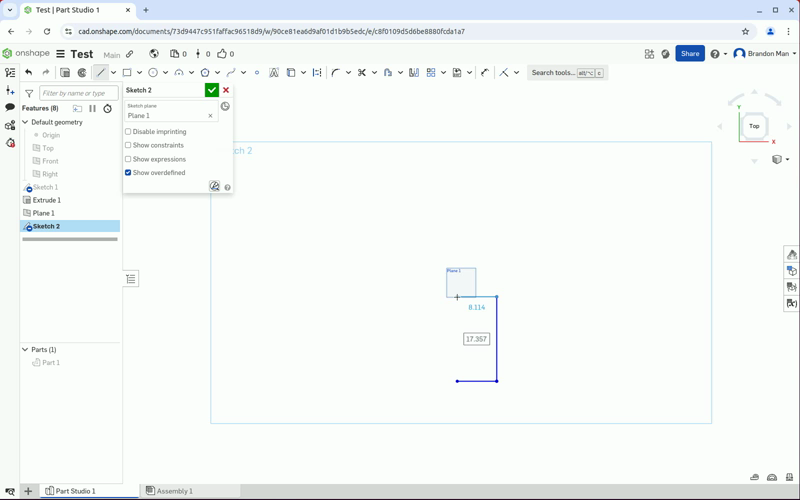
key_down(shift)
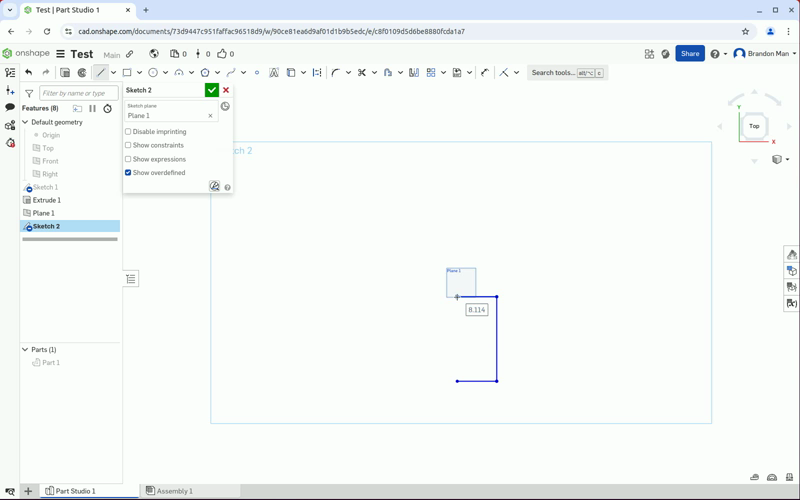
mouse_move(457, 381)
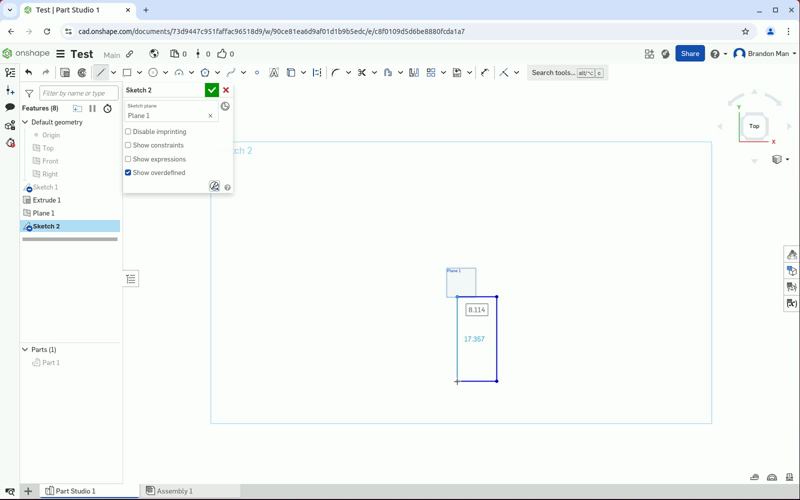
key_up(shift)
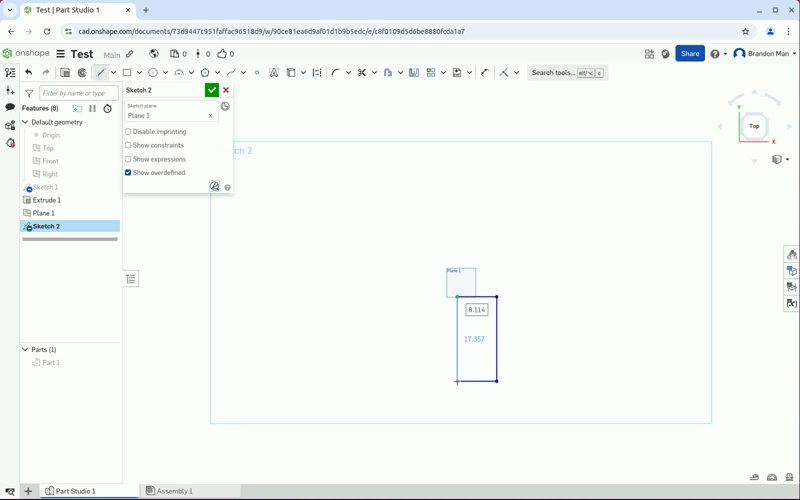
click(457, 381)
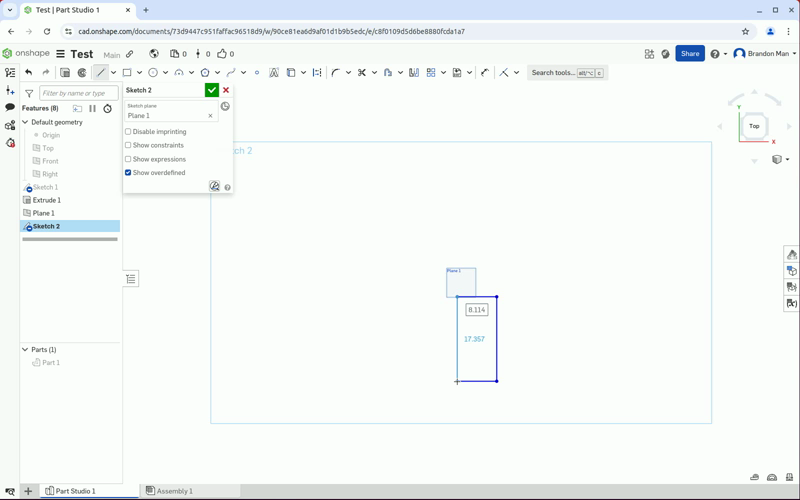
key(esc)
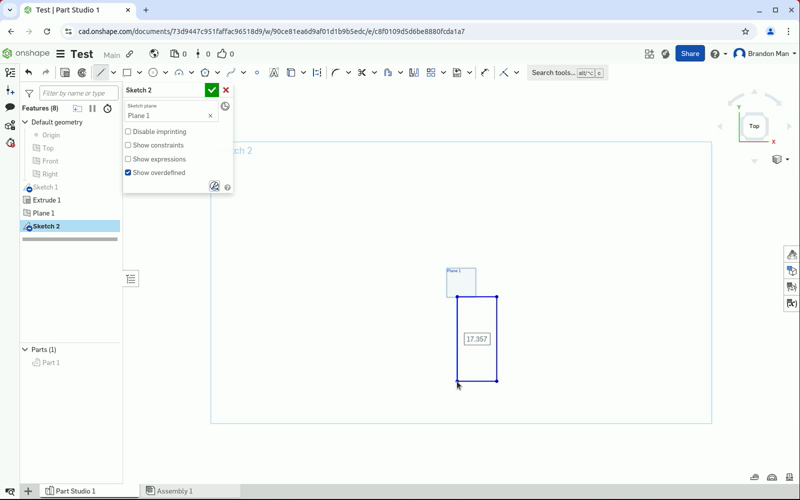
mouse_move(462, 377)
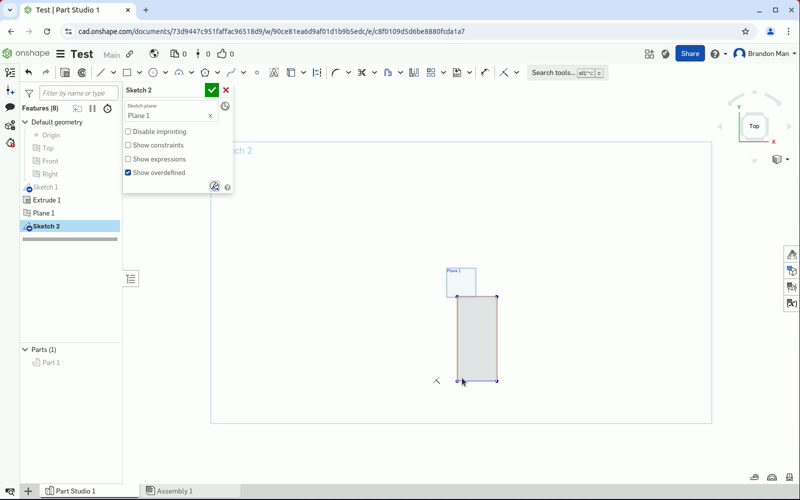
click(462, 377)
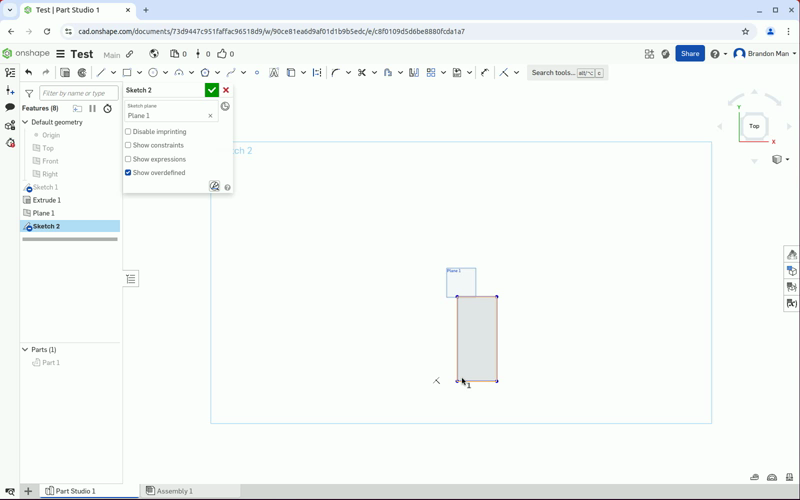
mouse_move(73, 352)
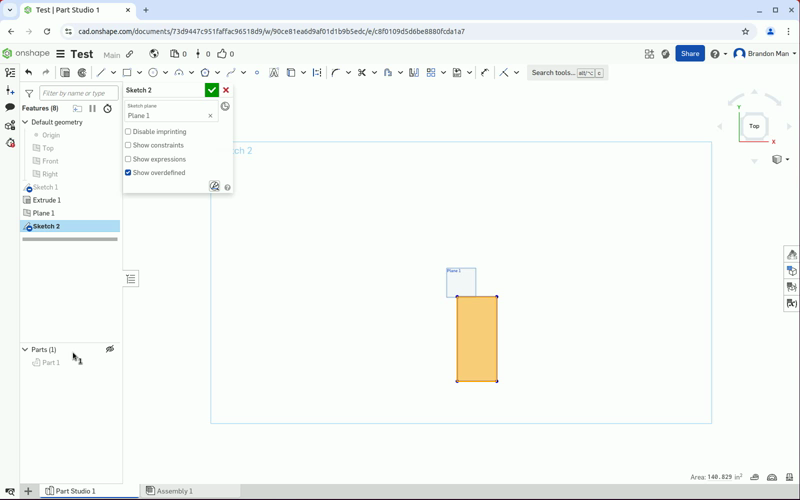
key(shift+y)
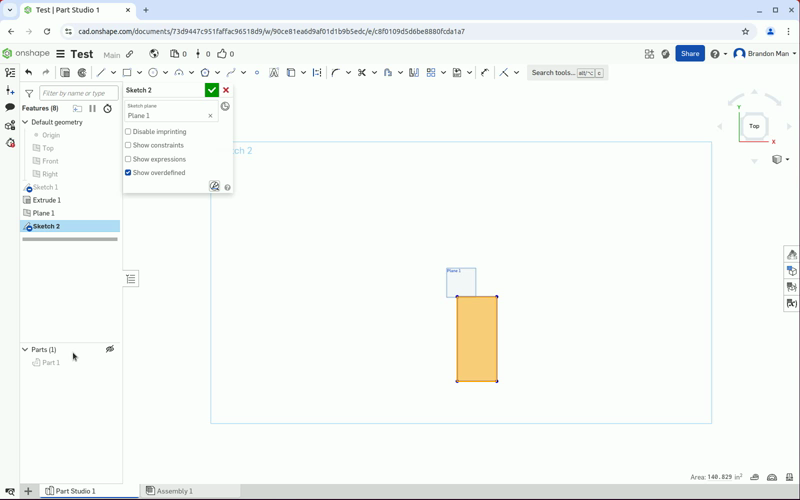
key(shift+e)
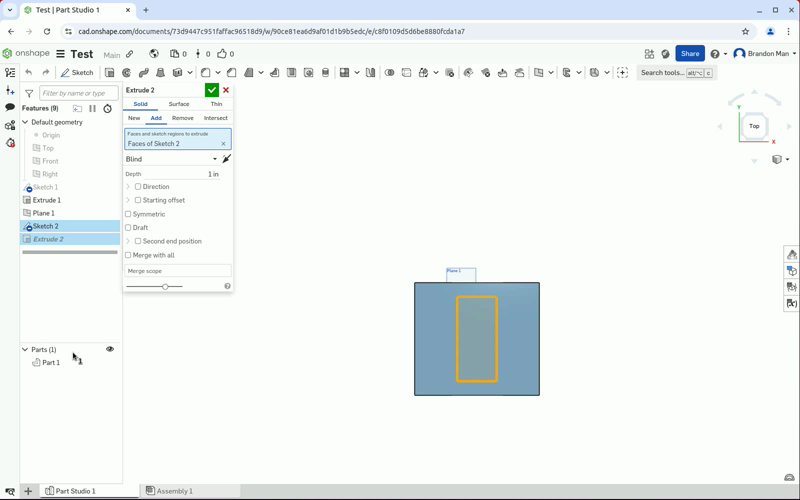
mouse_move(143, 106)
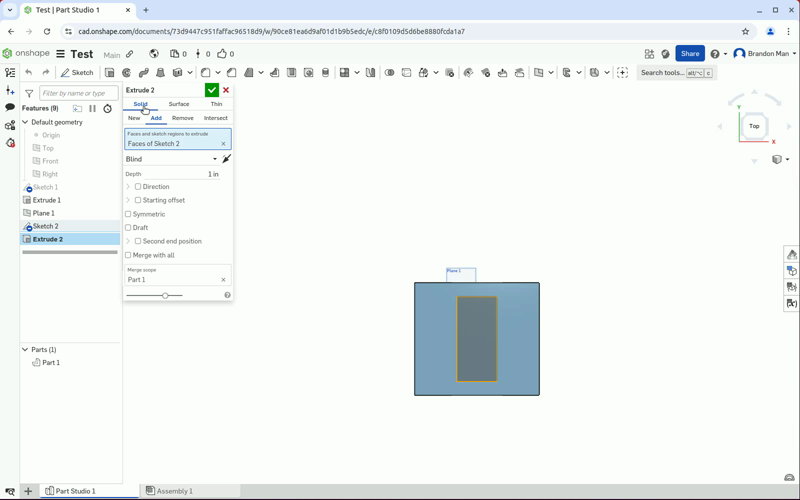
click(143, 106)
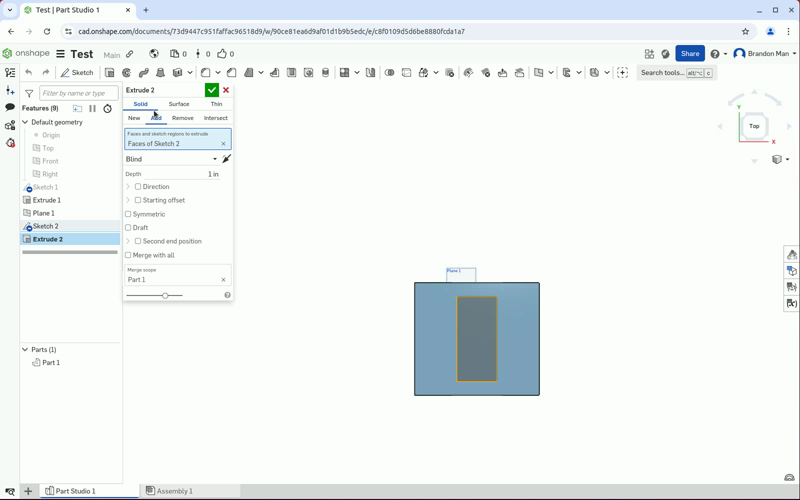
mouse_move(186, 120)
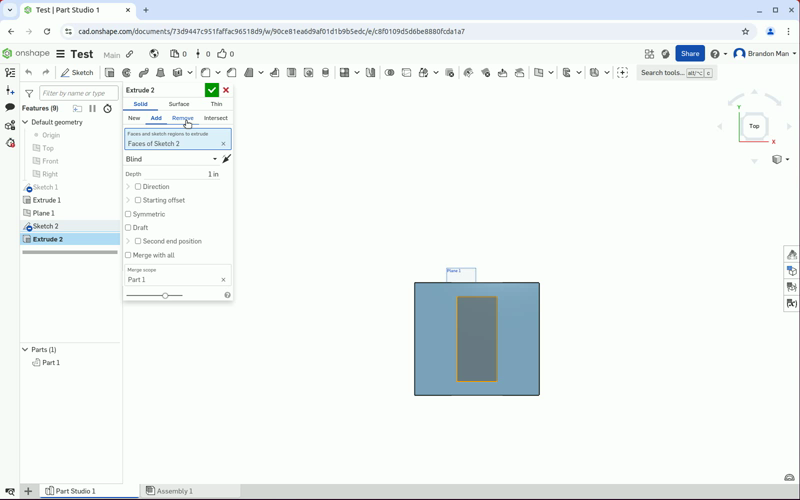
click(186, 120)
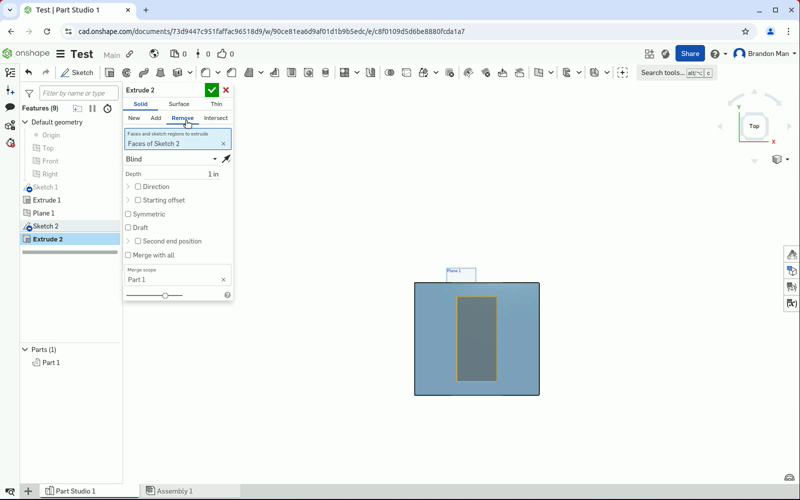
key(tab, 4)
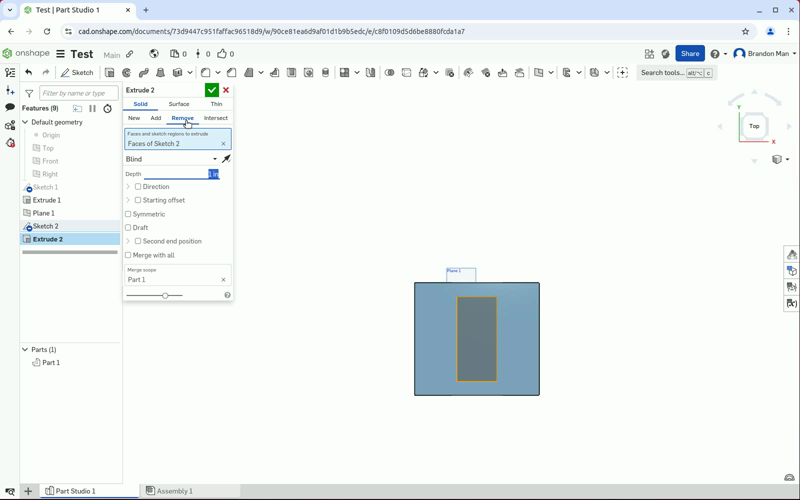
text(22.868)
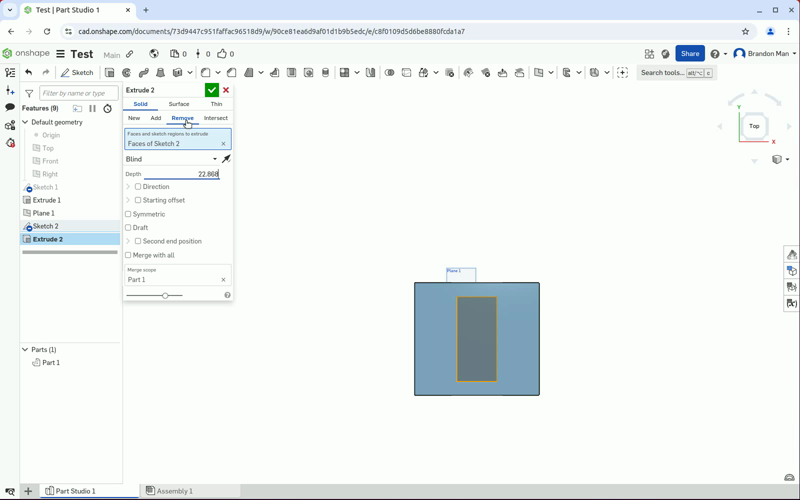
key(tab, 6)
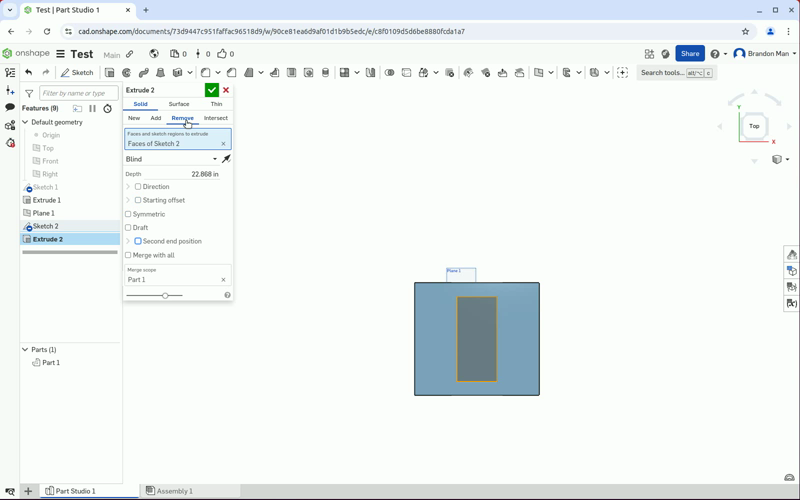
key(space)
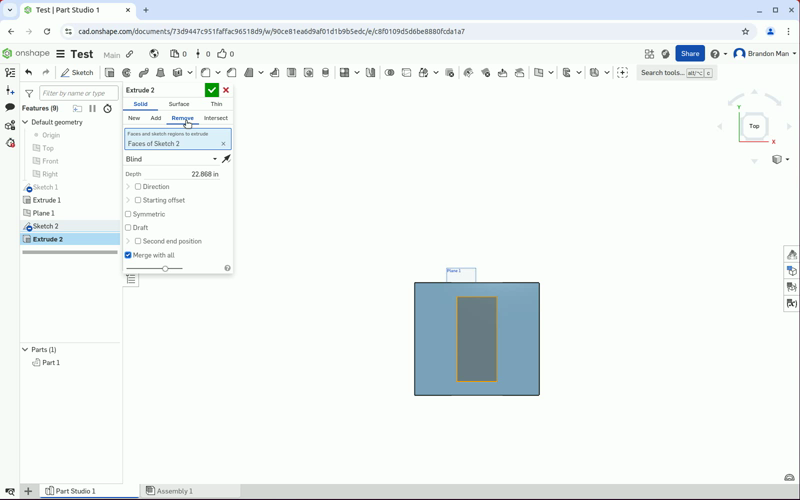
key(enter)
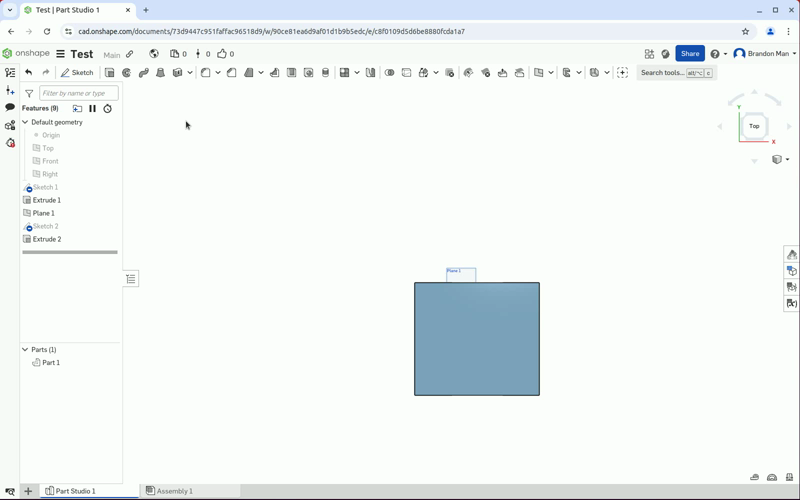
key(shift+h)
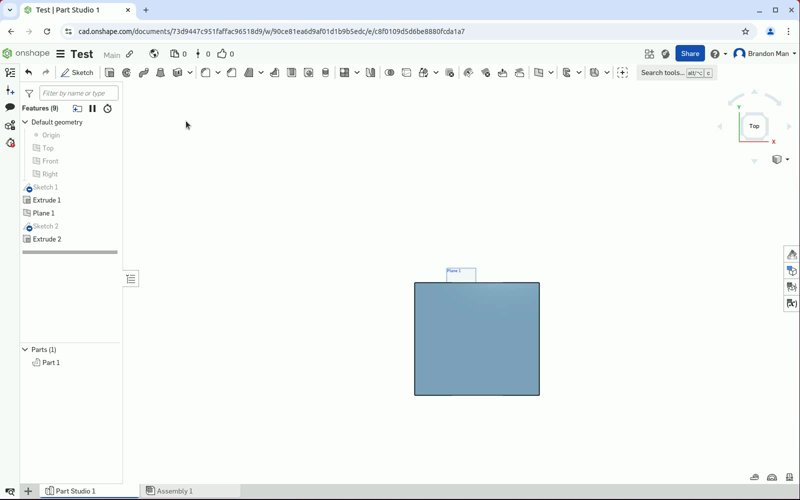
key(shift+h)
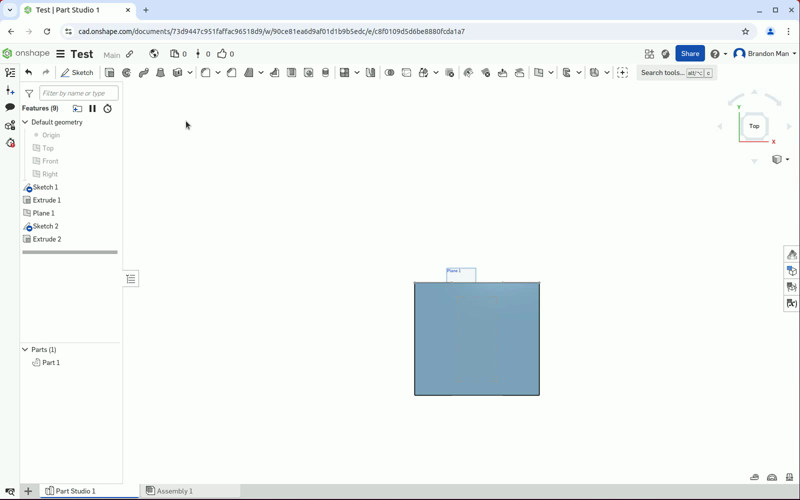
key(shift+7)
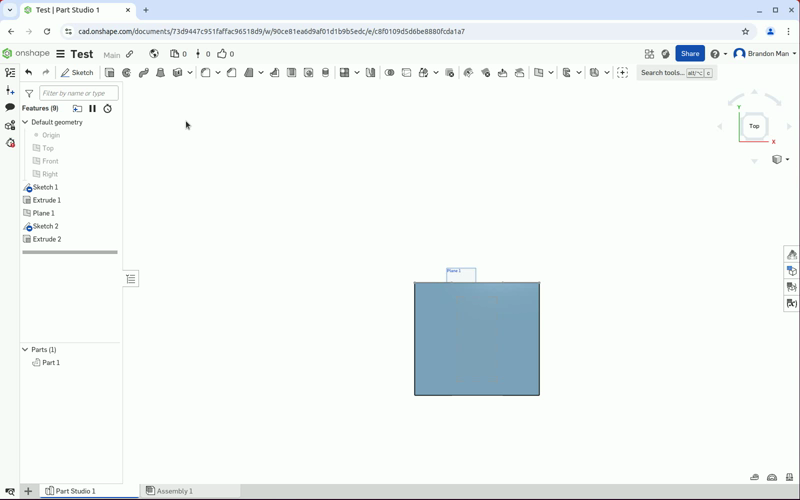
key(up, 3)
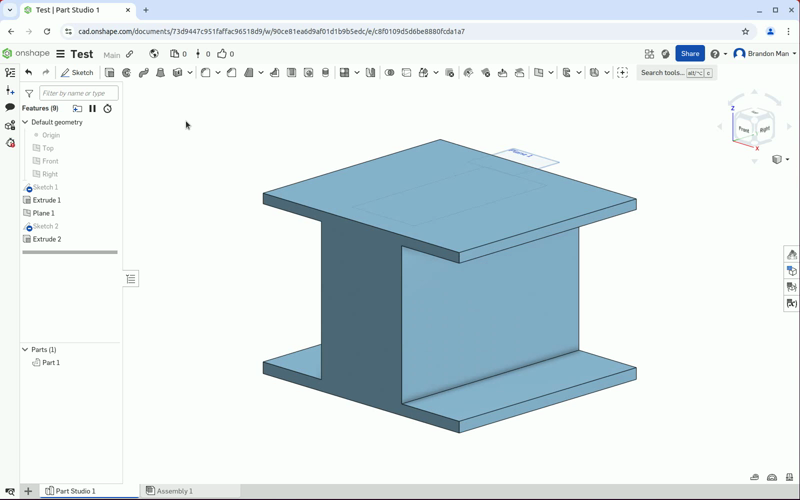
key(left, 3)
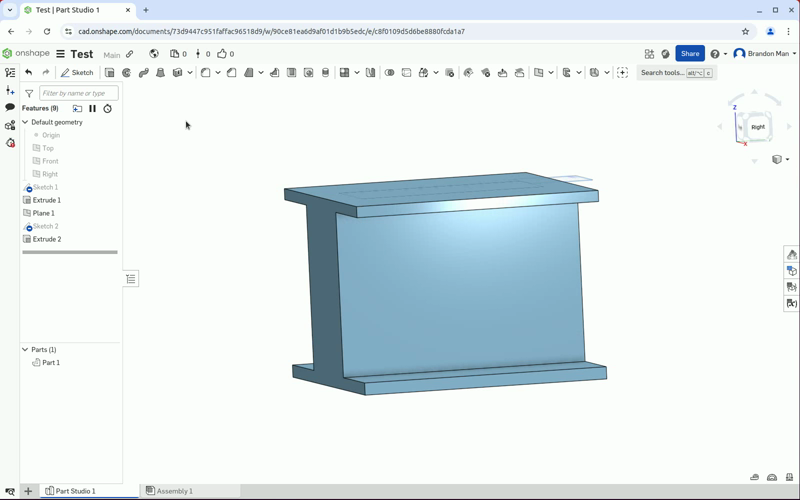
key(right, 3)
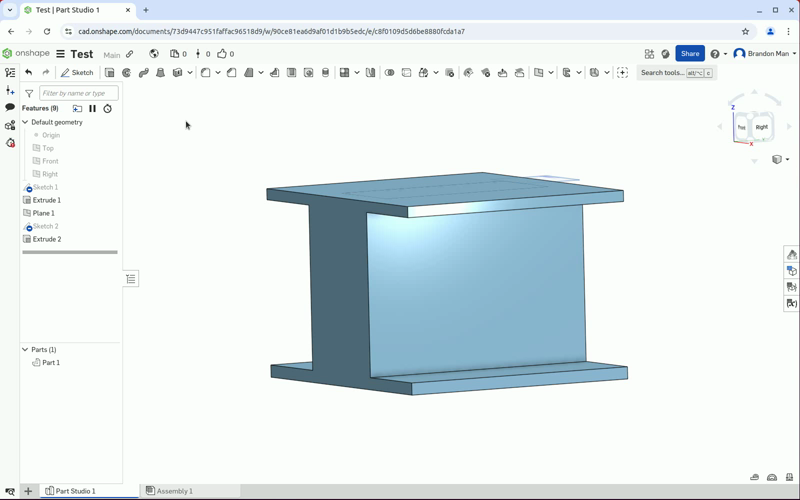
key(down, 3)
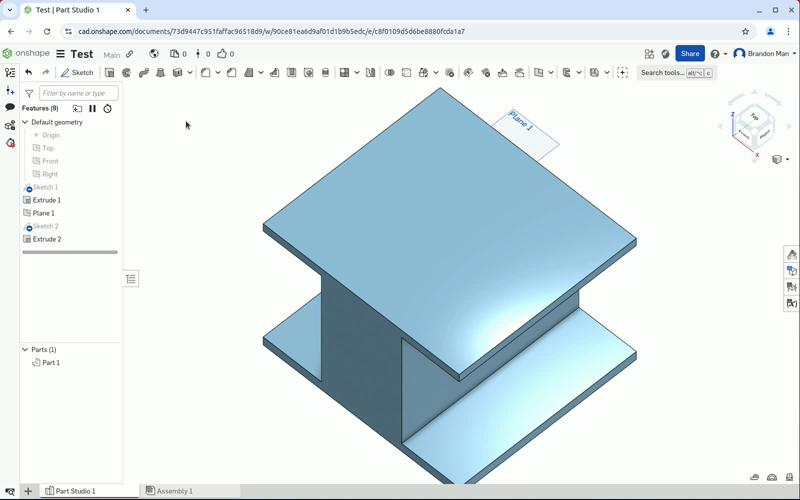
mouse_move(73, 189)
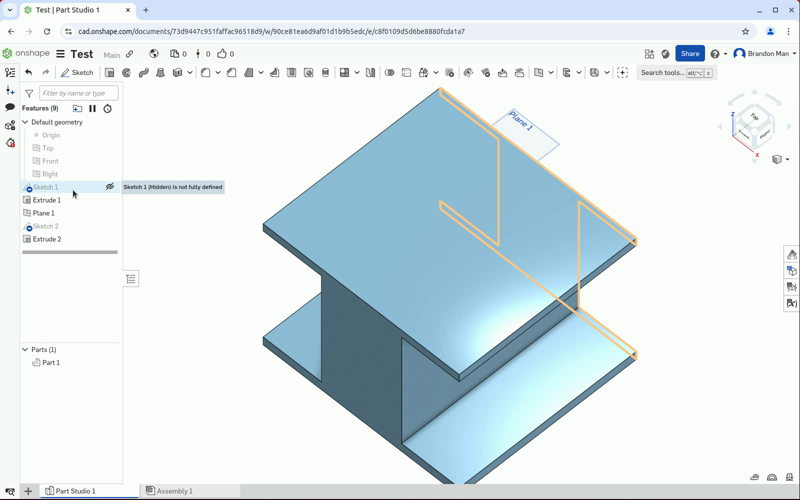
click(73, 189)